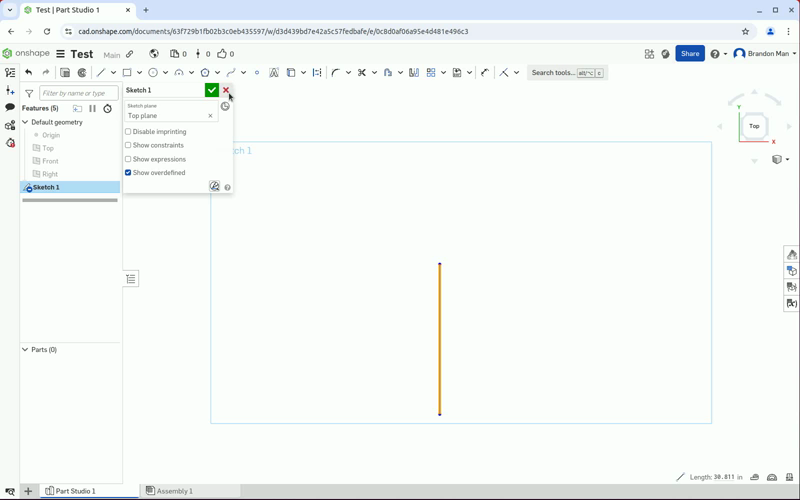
key(shift+h)
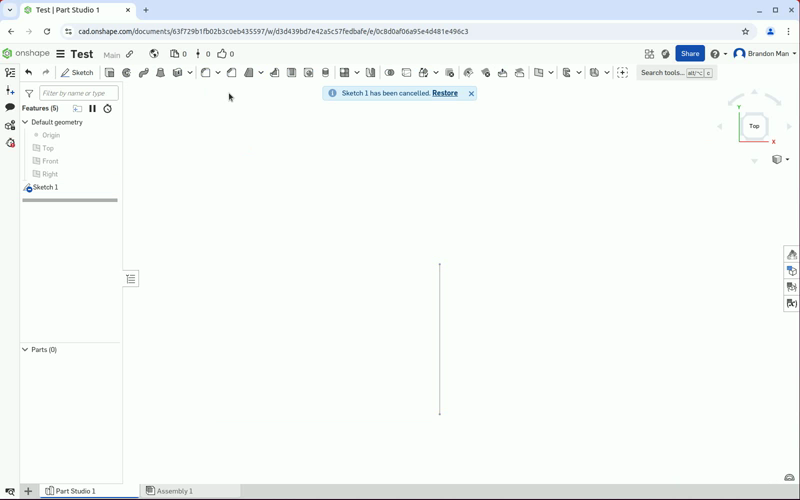
key(shift+s)
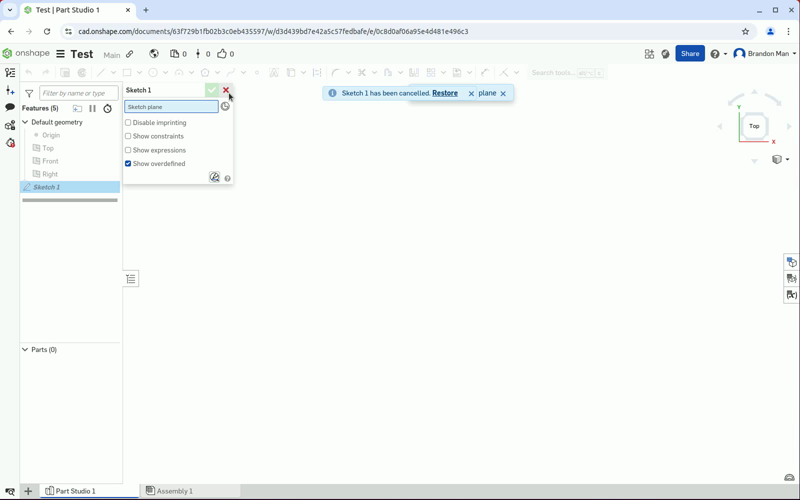
mouse_move(73, 150)
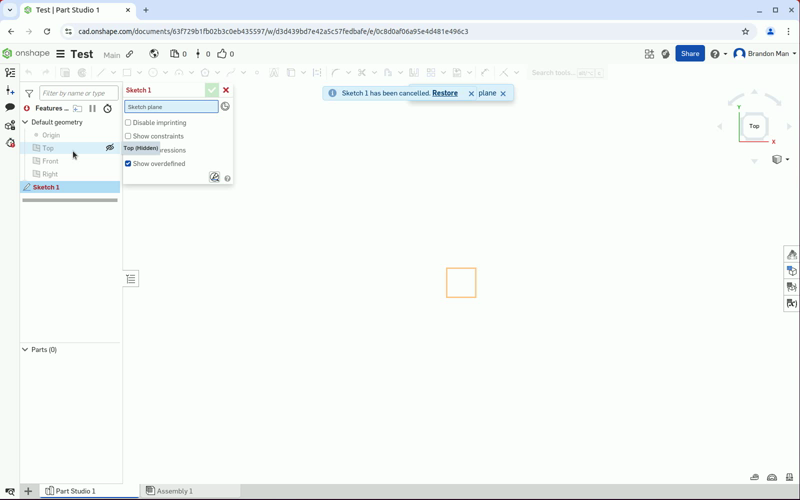
click(73, 150)
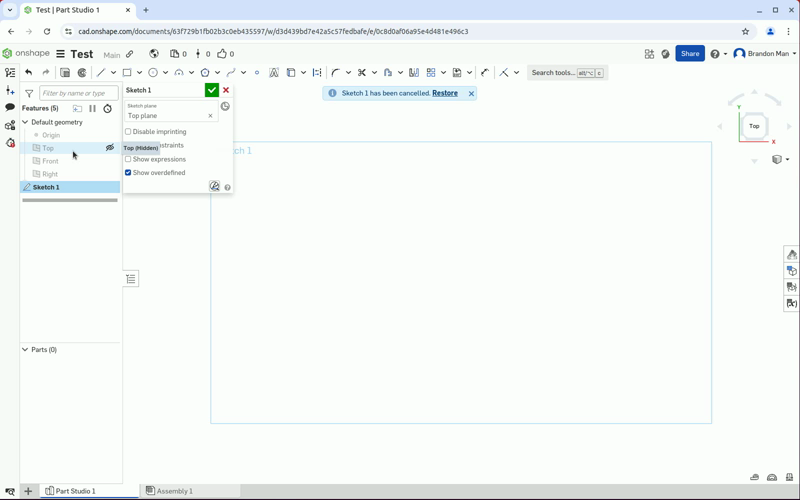
mouse_move(73, 352)
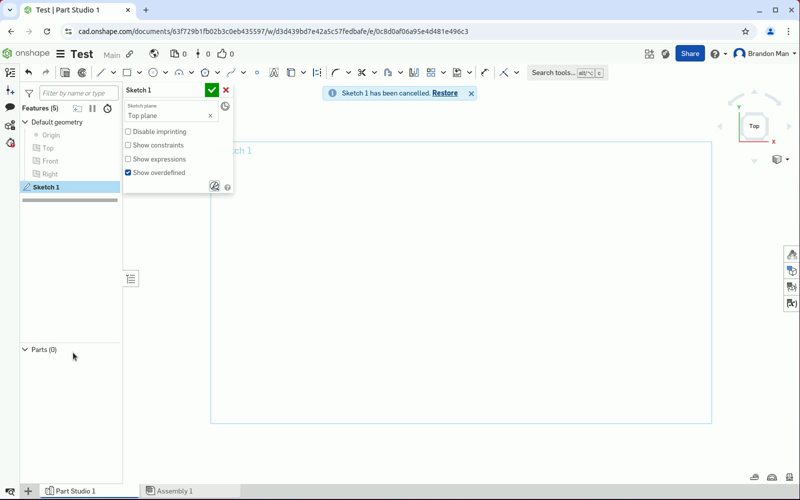
key(y)
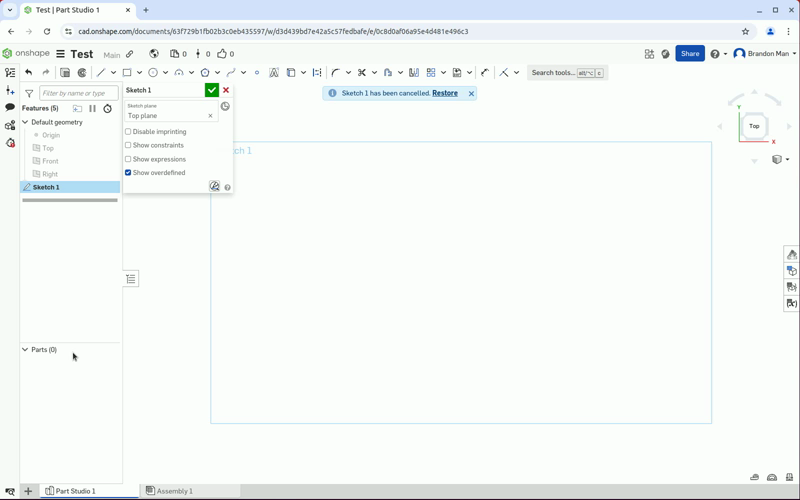
key(l)
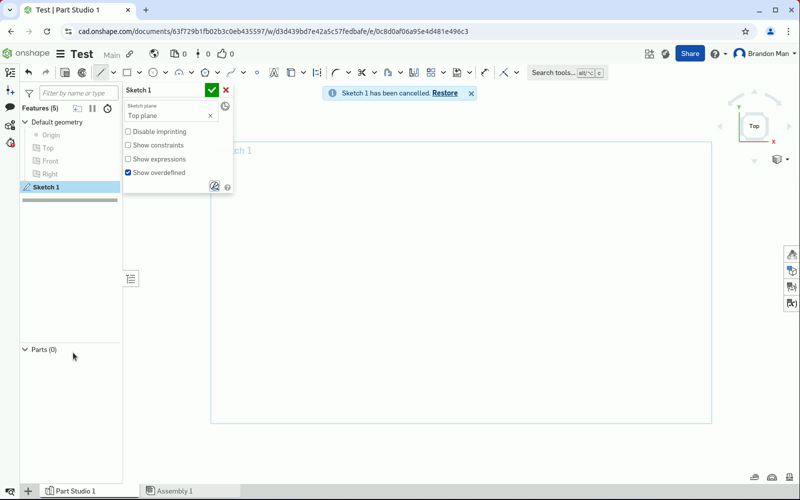
key_down(shift)
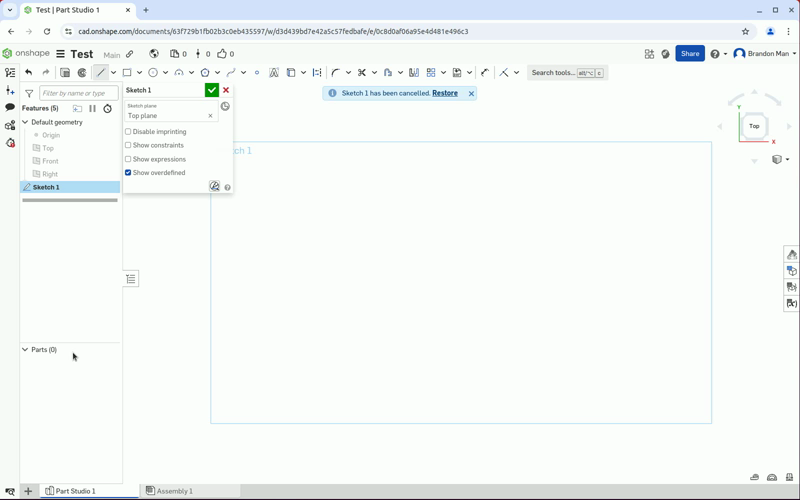
mouse_move(460, 288)
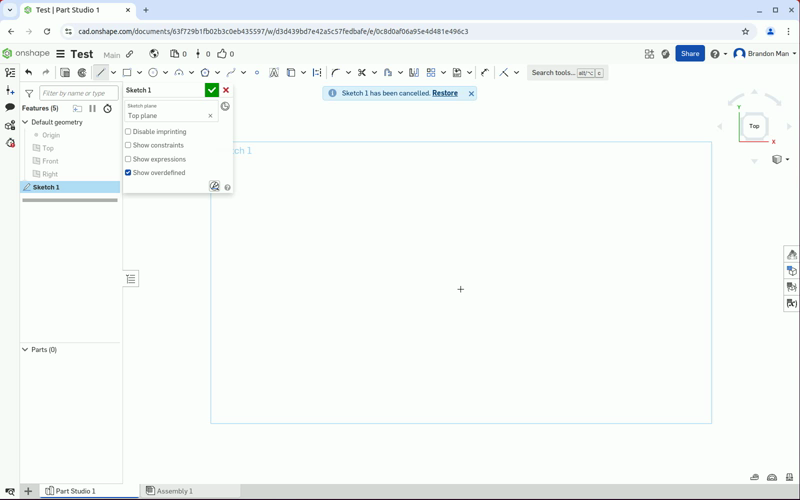
click(460, 288)
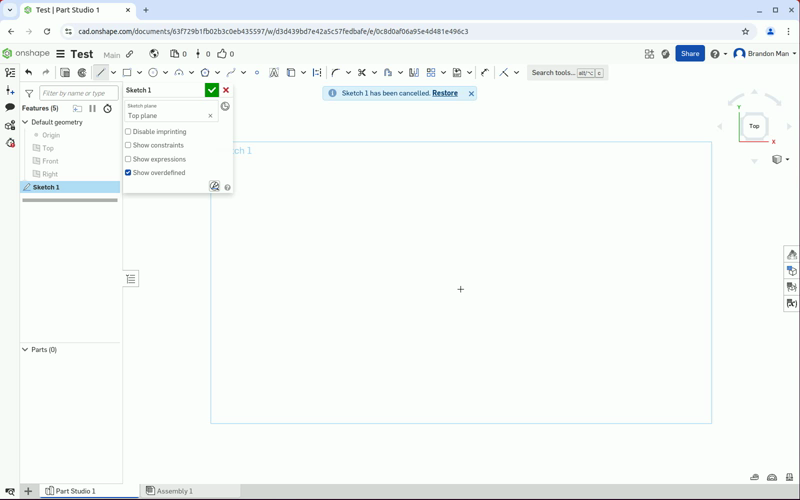
key_up(shift)
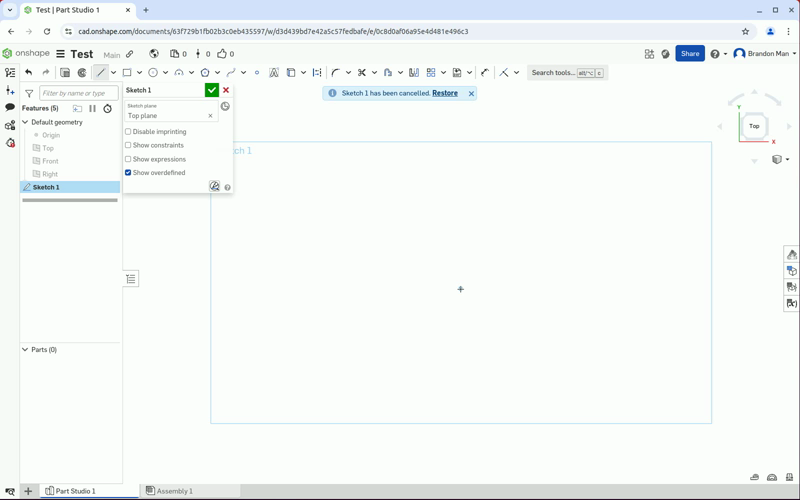
key_down(shift)
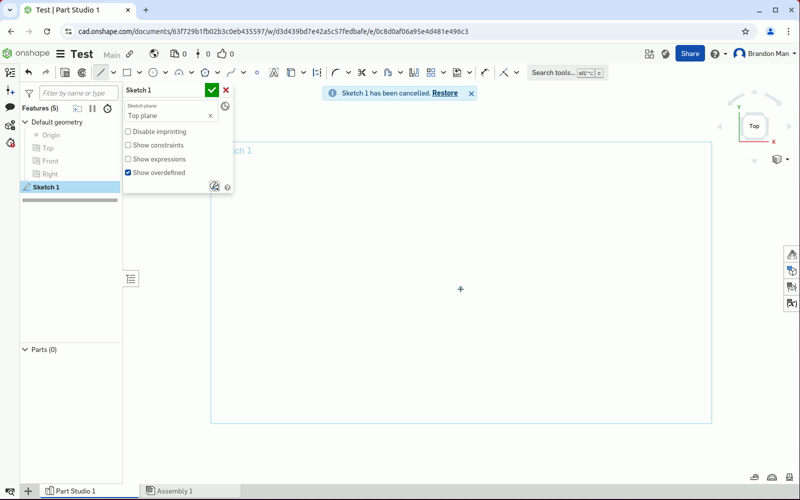
mouse_move(490, 288)
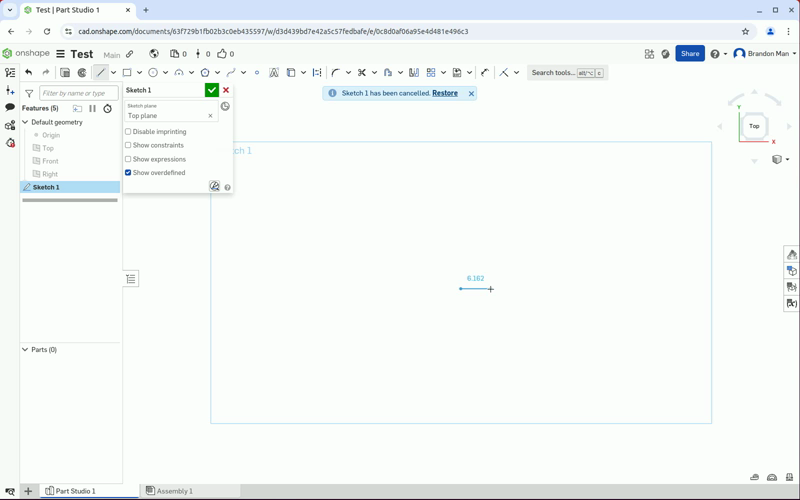
mouse_move(471, 288)
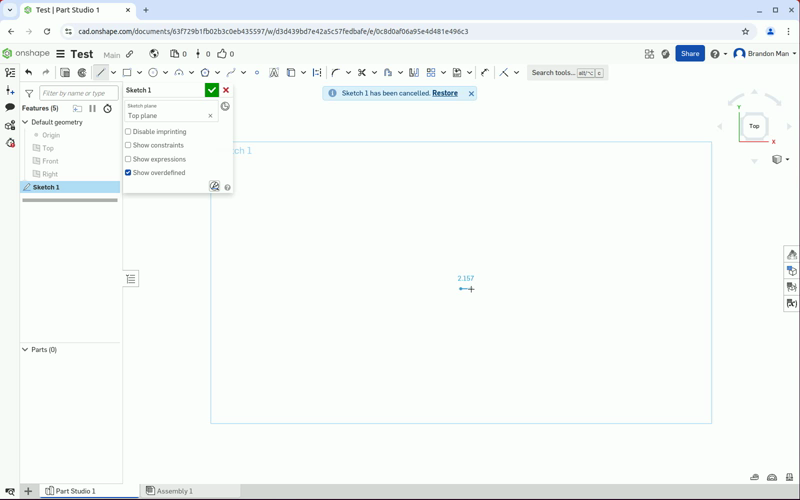
click(471, 288)
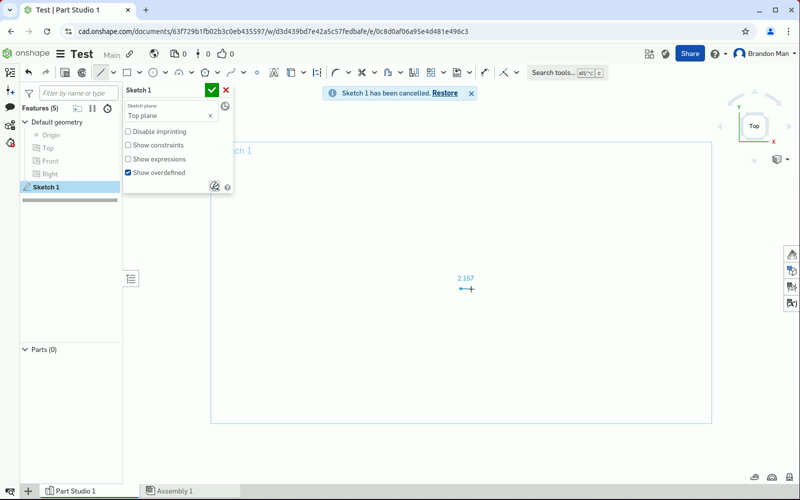
key_up(shift)
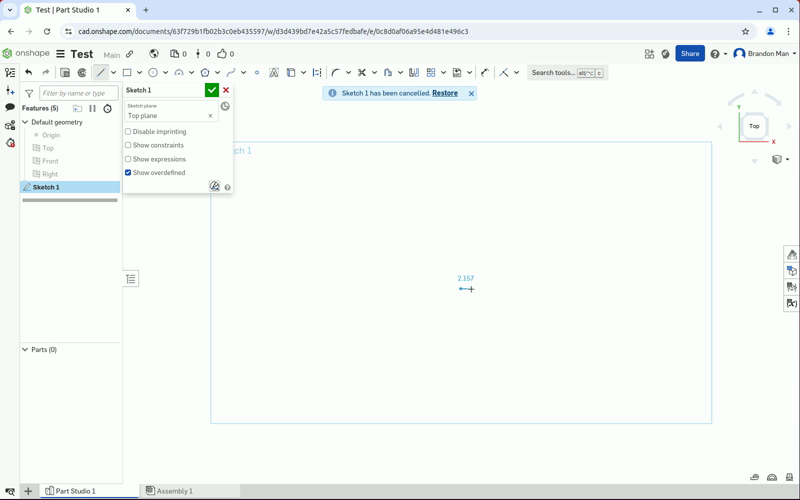
key_down(shift)
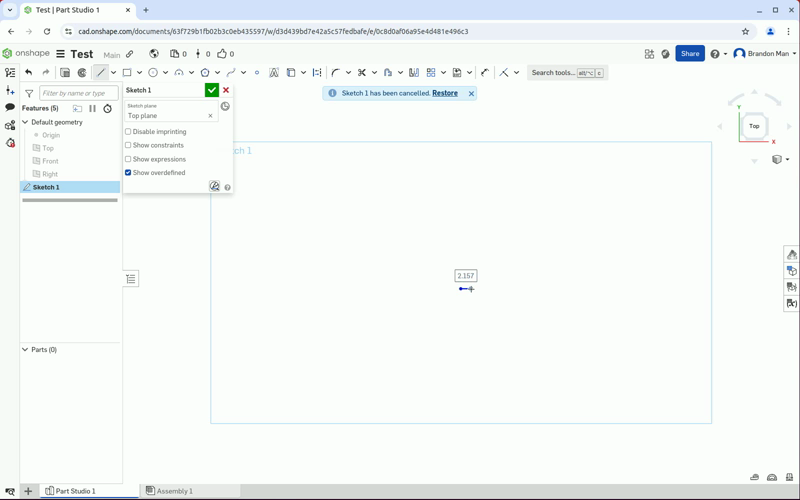
mouse_move(501, 288)
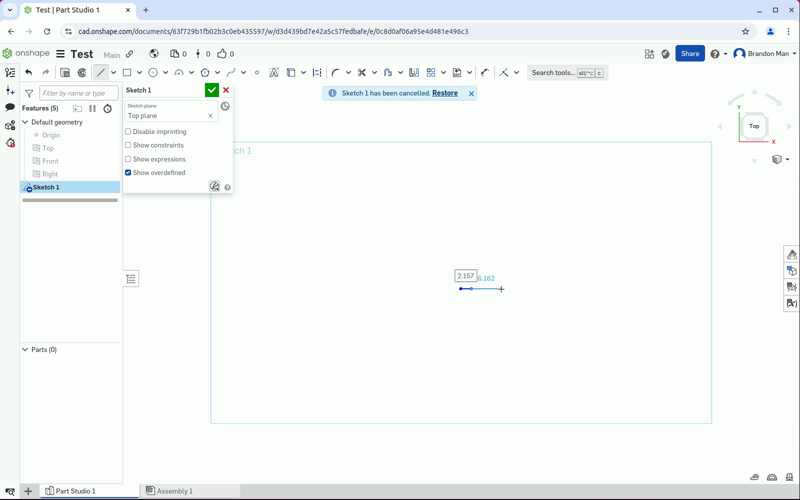
mouse_move(471, 282)
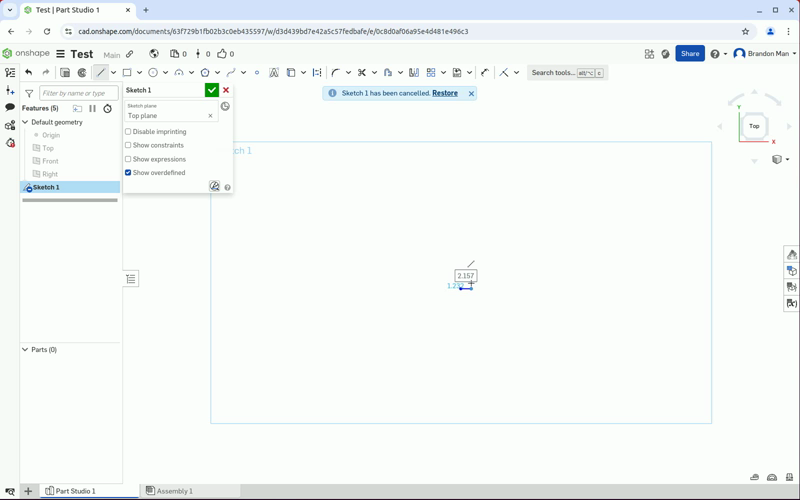
scroll(6)
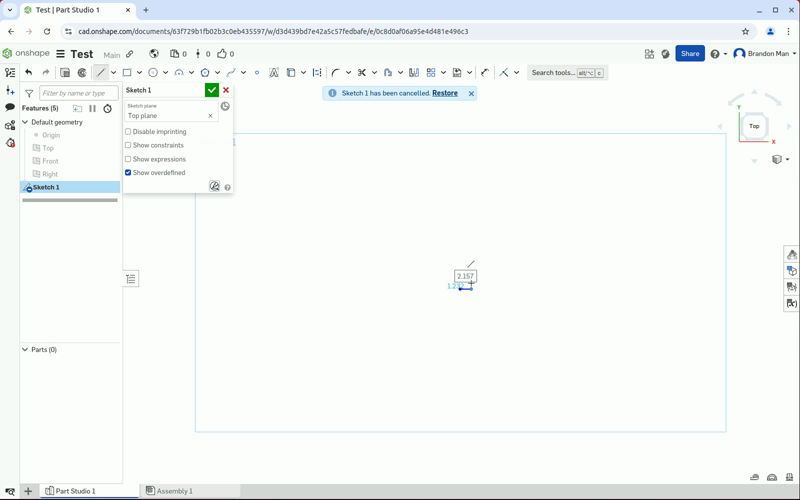
scroll(6)
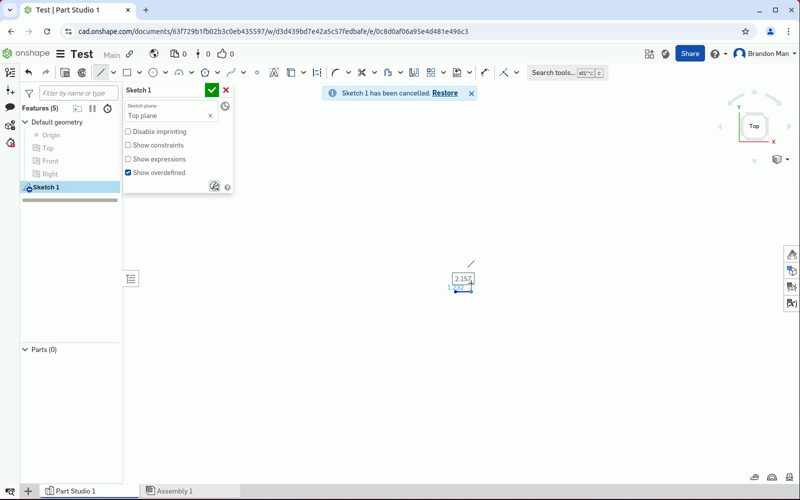
scroll(6)
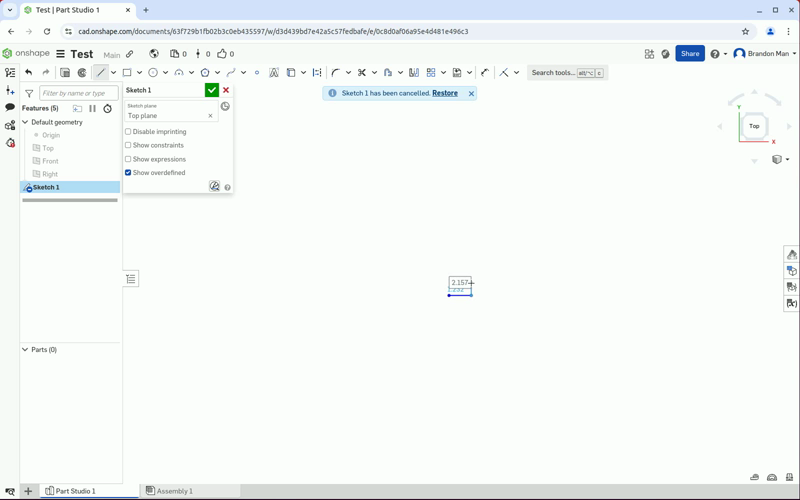
scroll(6)
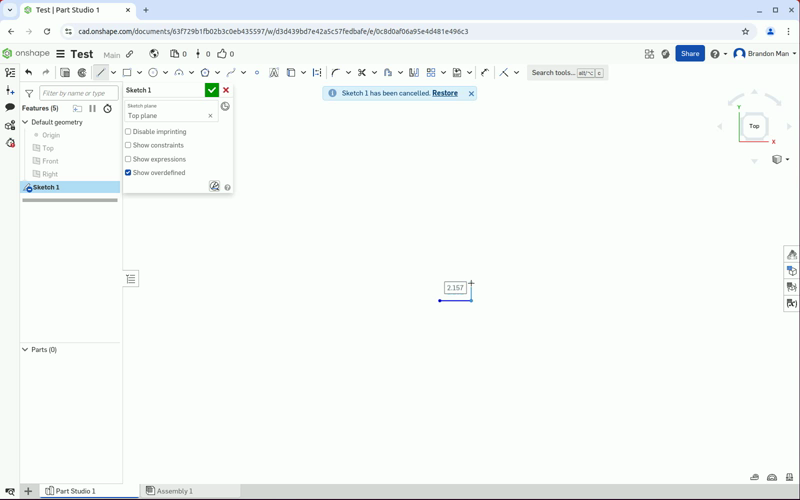
scroll(6)
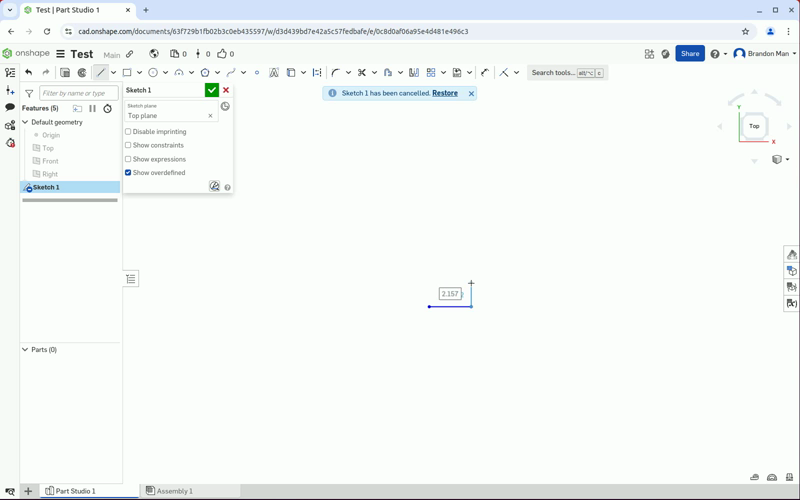
scroll(6)
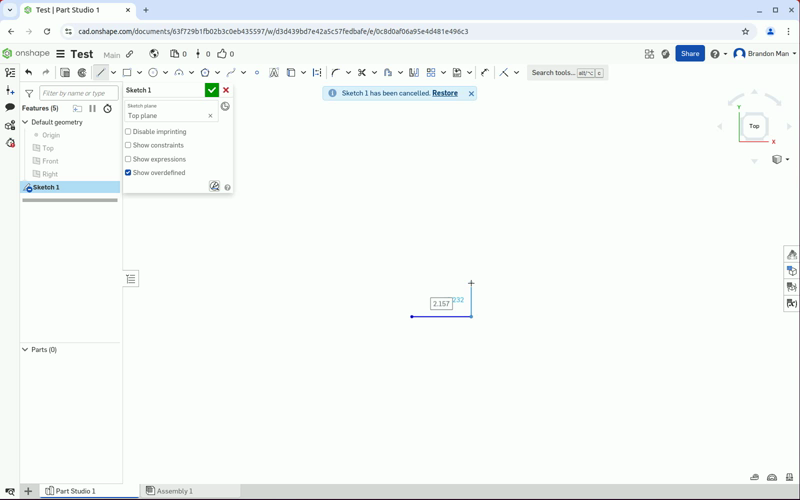
scroll(6)
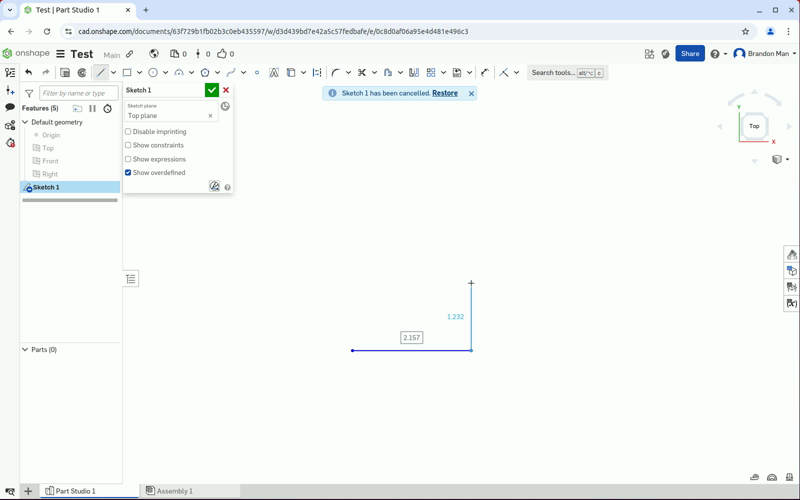
click(471, 282)
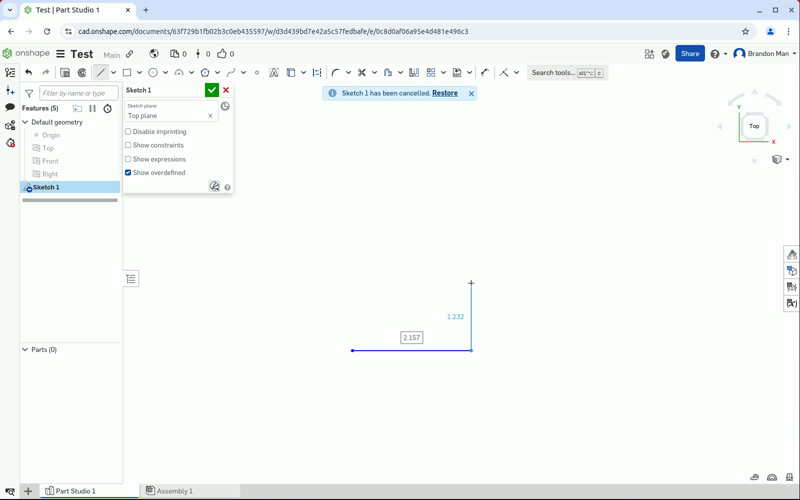
scroll(-6)
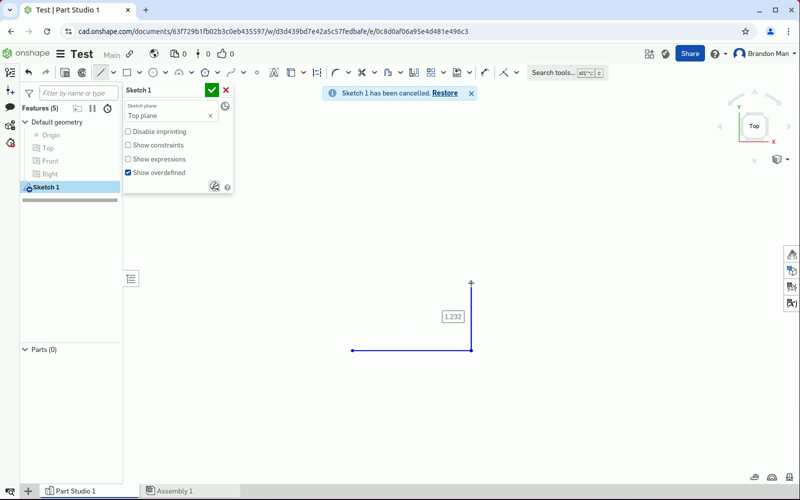
scroll(-6)
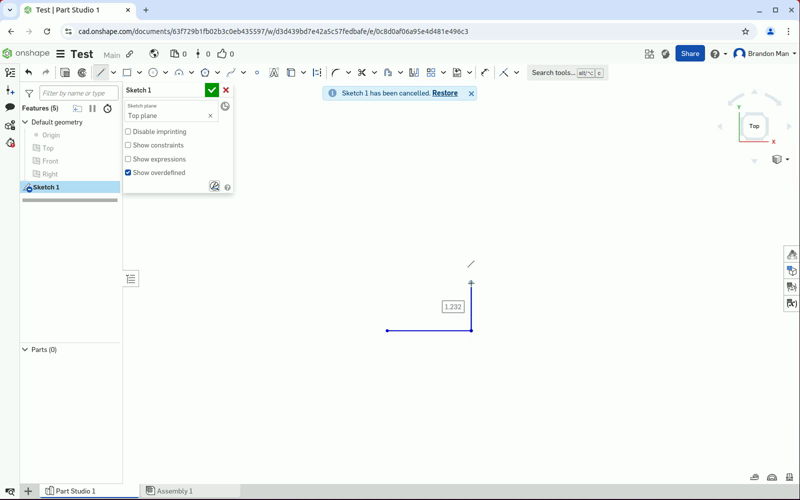
scroll(-6)
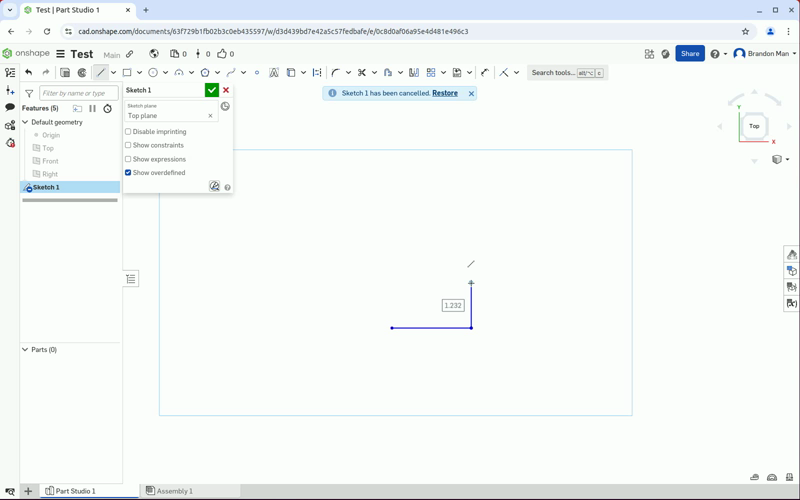
scroll(-6)
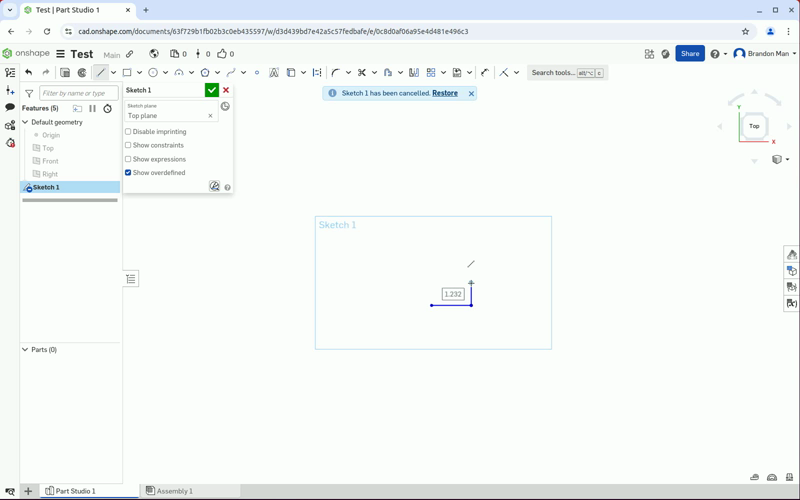
scroll(-6)
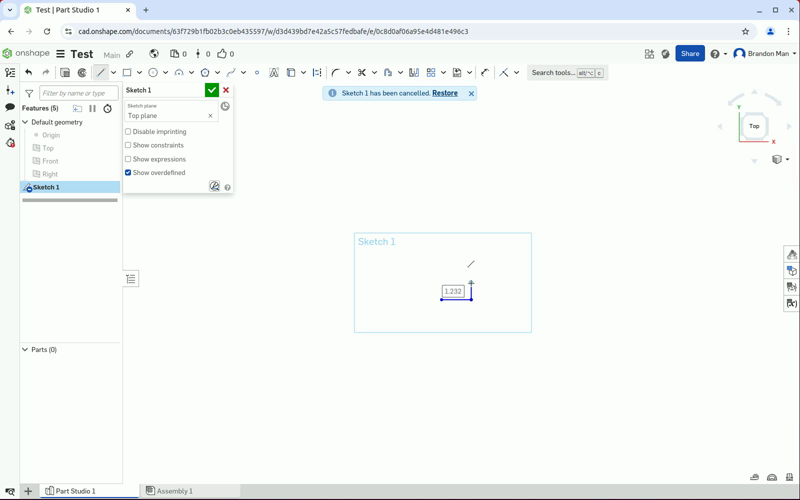
scroll(-6)
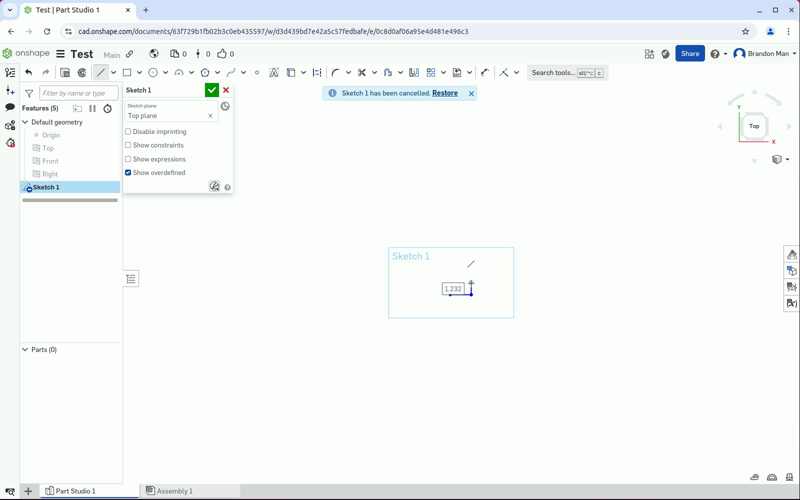
scroll(-6)
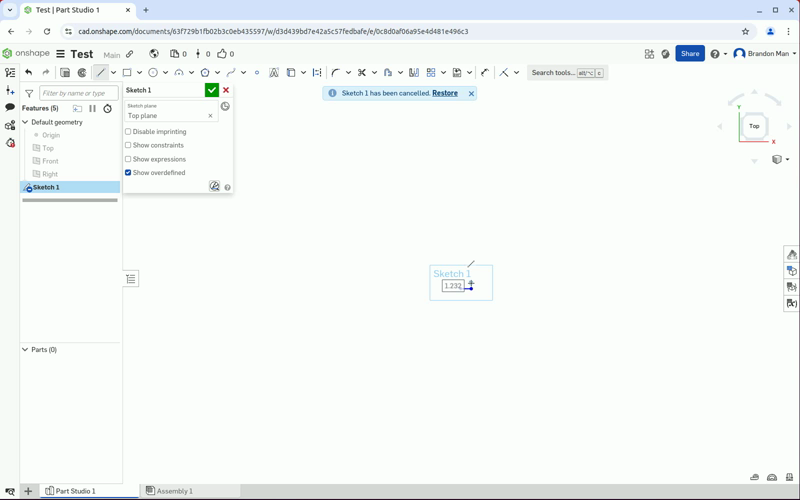
key_up(shift)
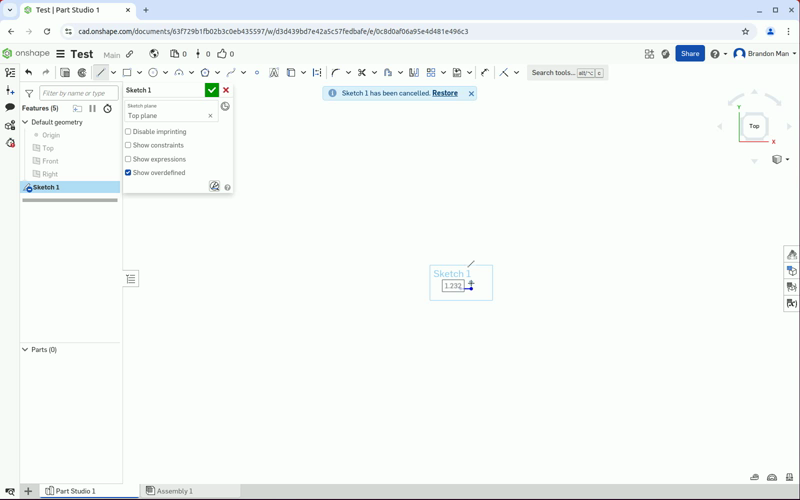
key_down(shift)
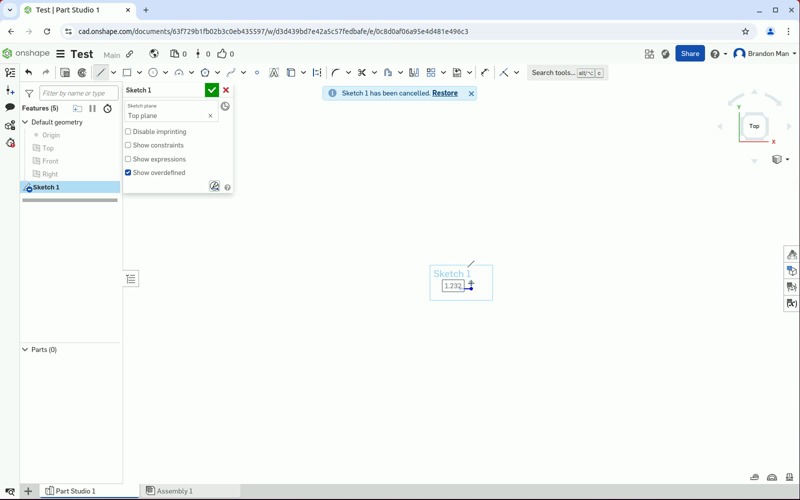
mouse_move(501, 282)
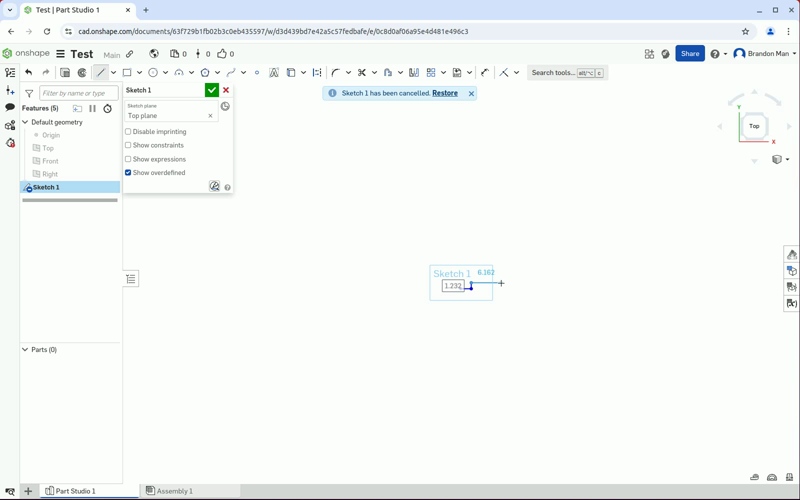
mouse_move(464, 282)
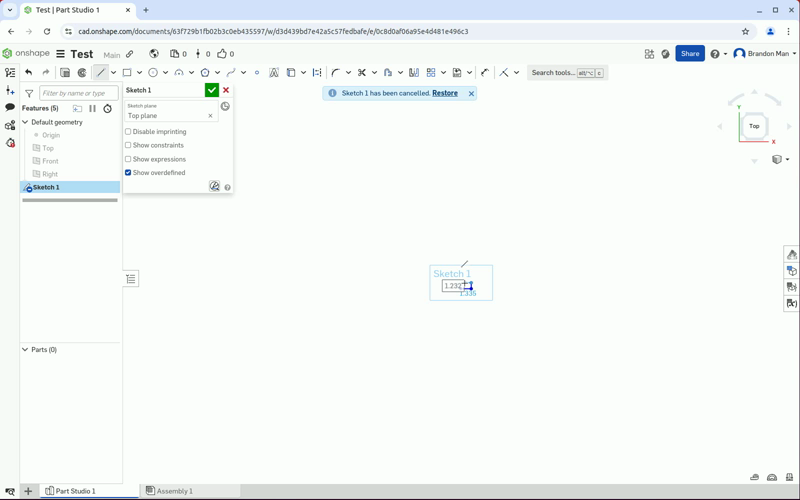
scroll(6)
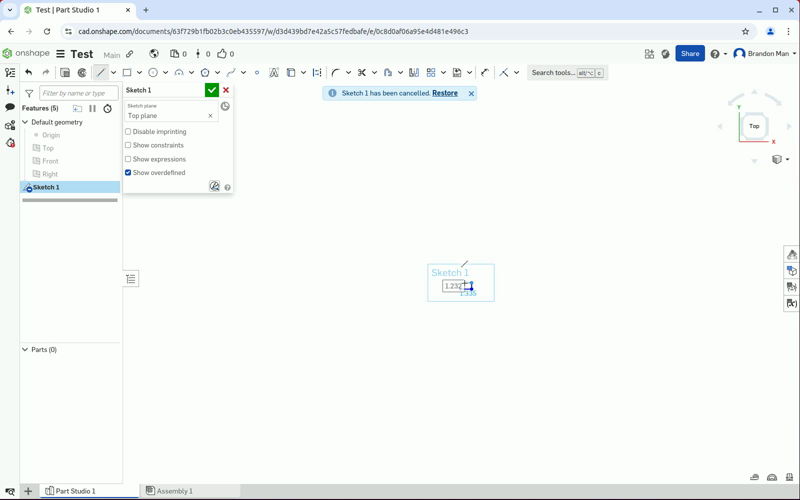
scroll(6)
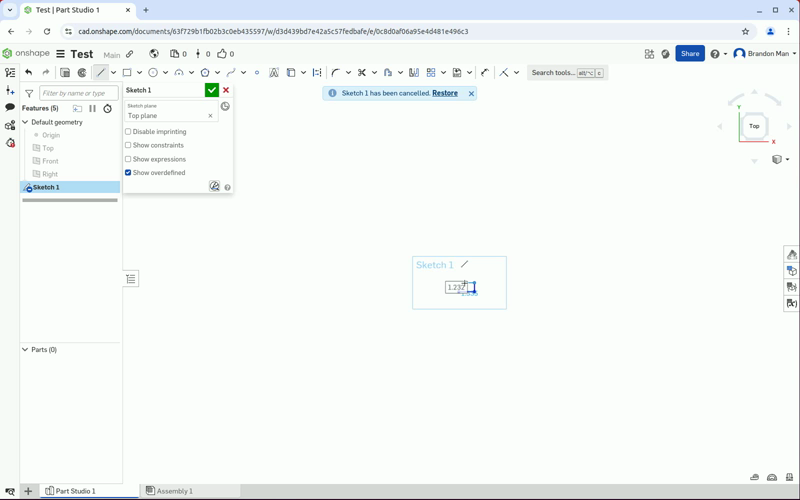
scroll(6)
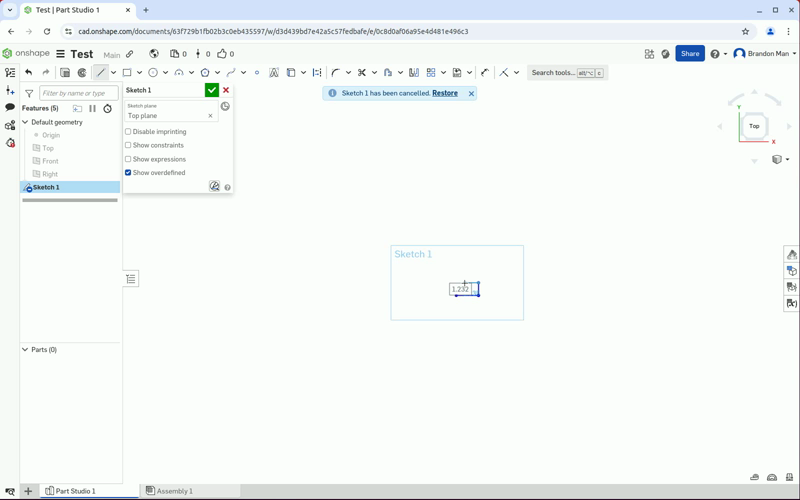
scroll(6)
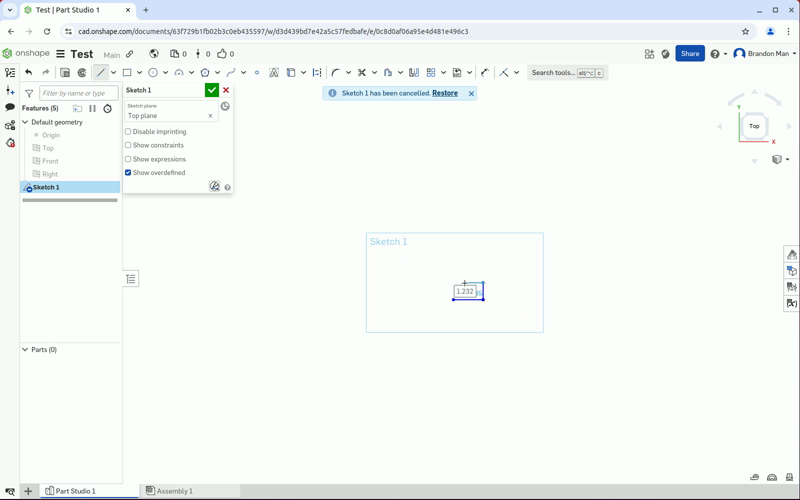
scroll(6)
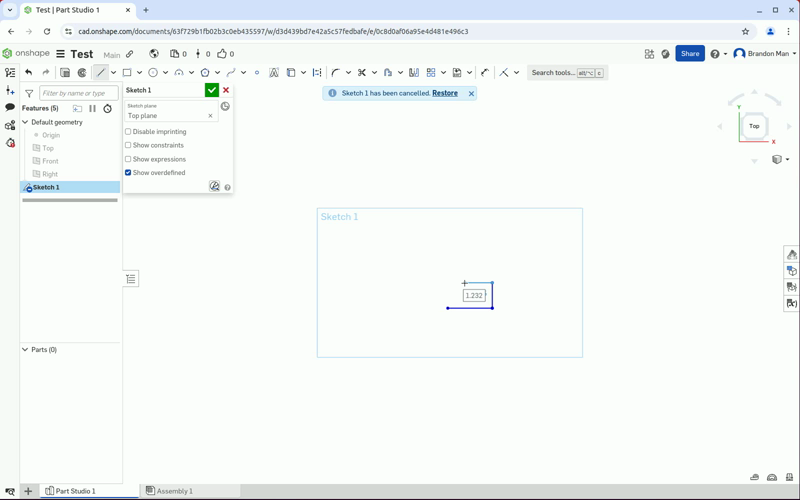
scroll(6)
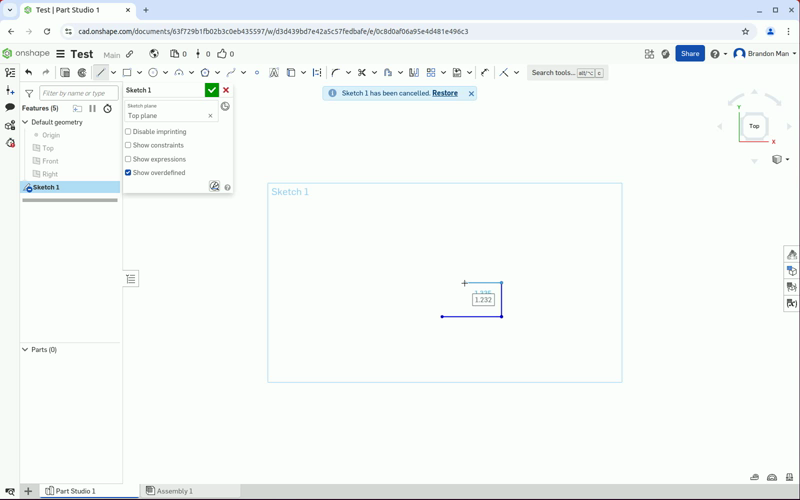
scroll(6)
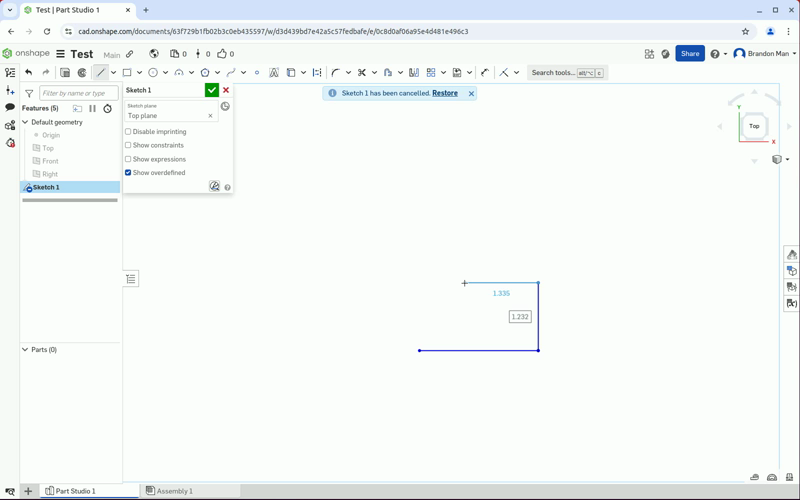
click(464, 282)
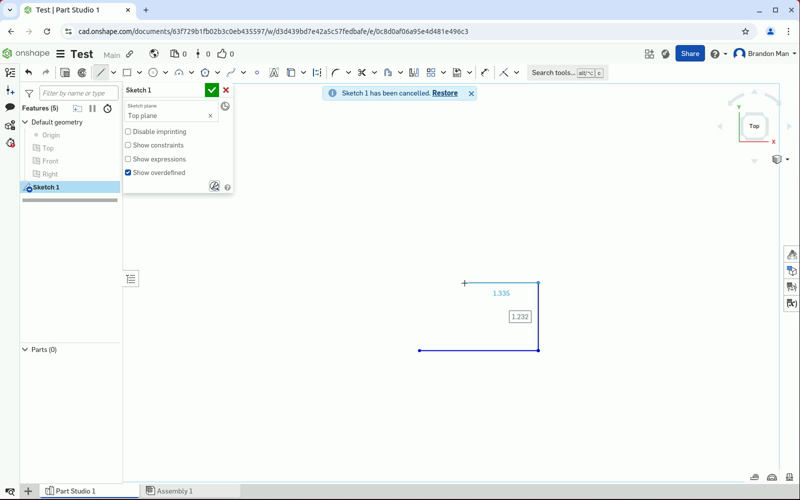
scroll(-6)
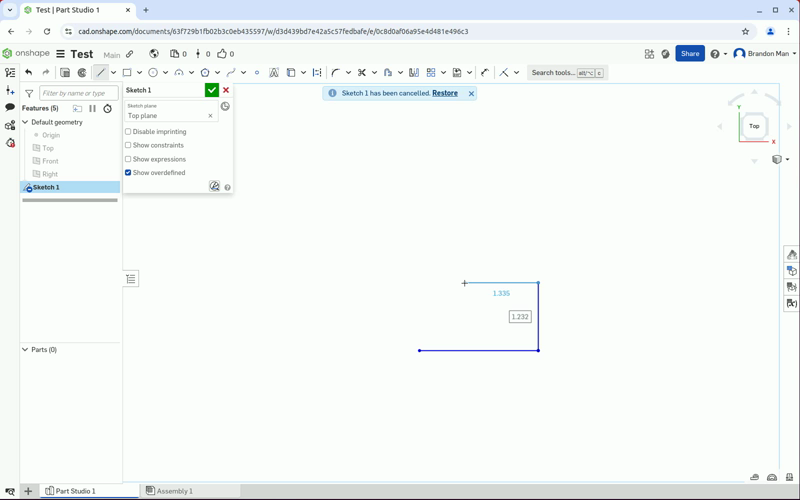
scroll(-6)
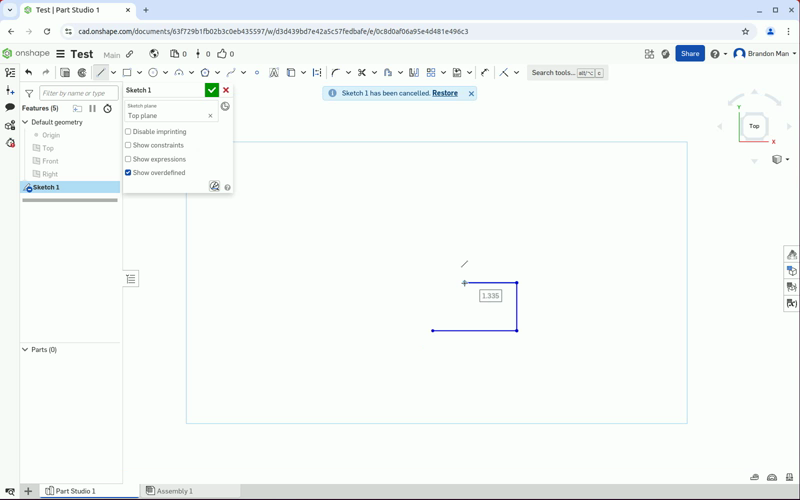
scroll(-6)
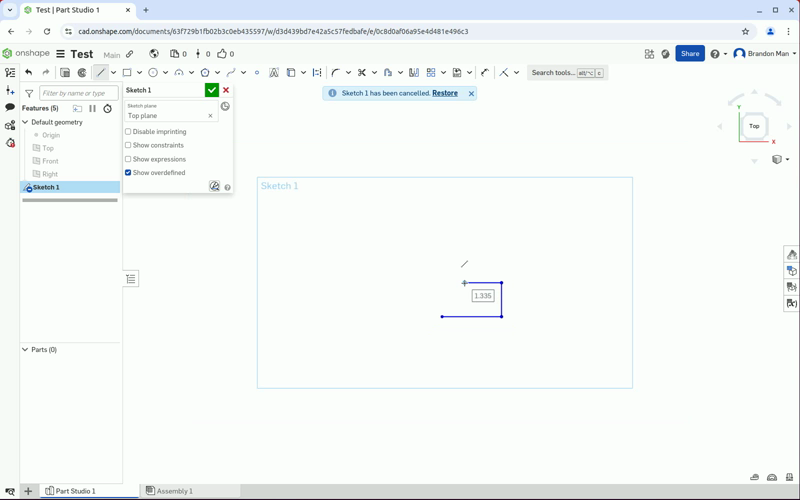
scroll(-6)
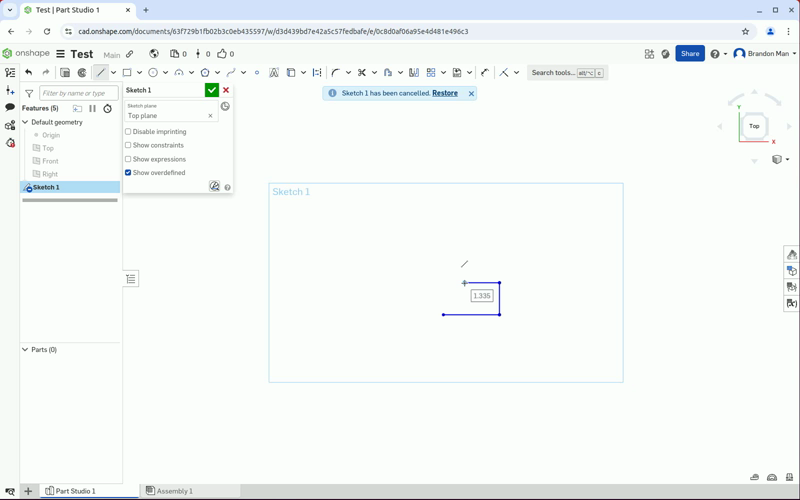
scroll(-6)
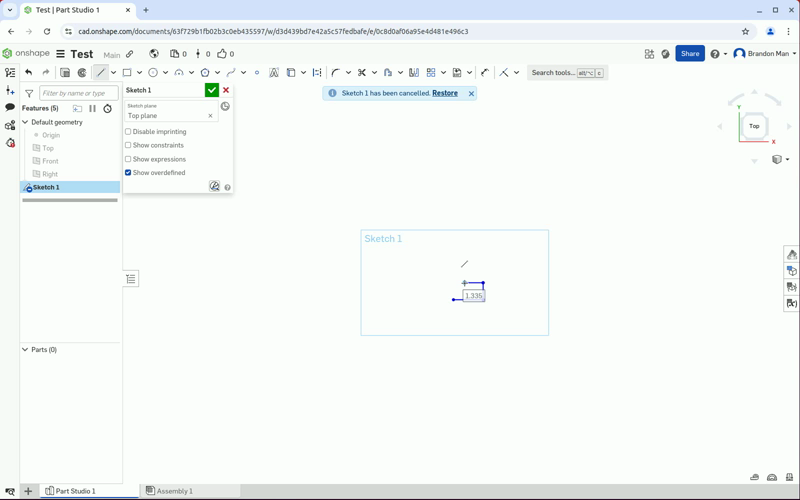
scroll(-6)
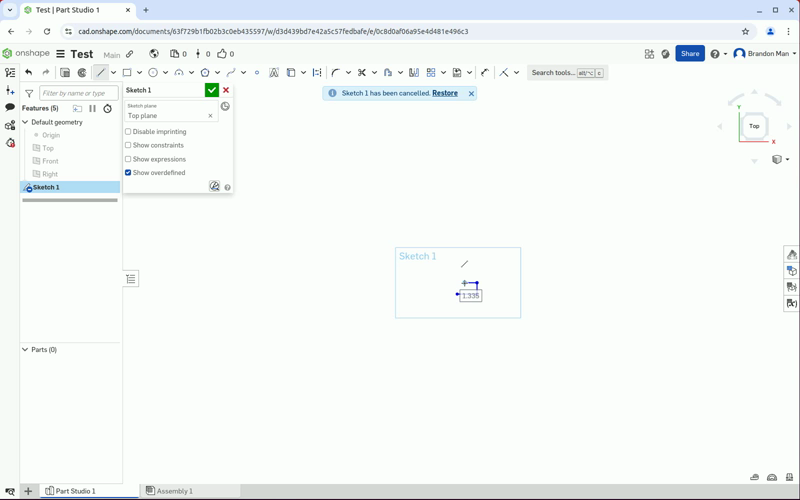
scroll(-6)
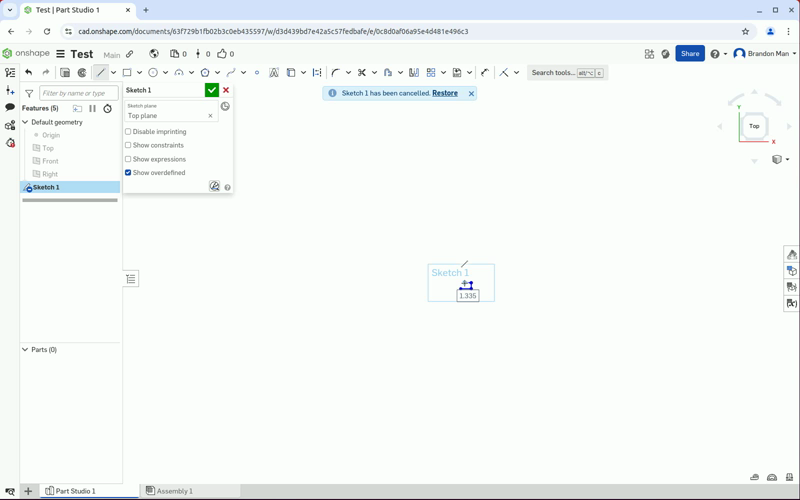
key_up(shift)
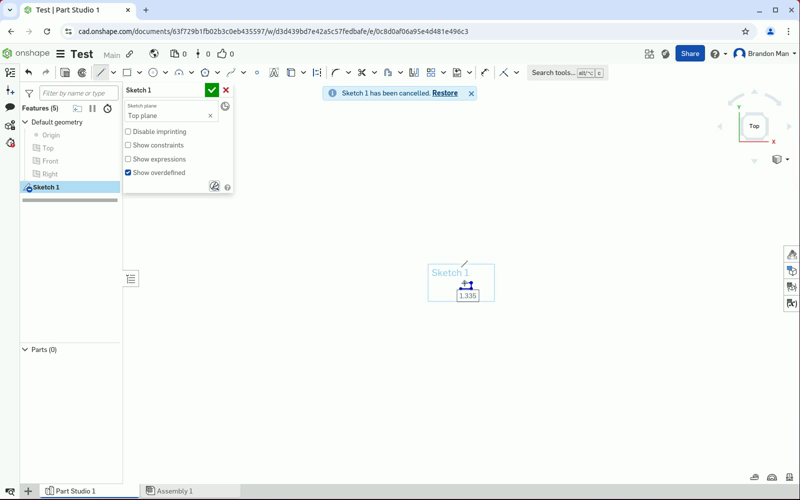
mouse_move(495, 282)
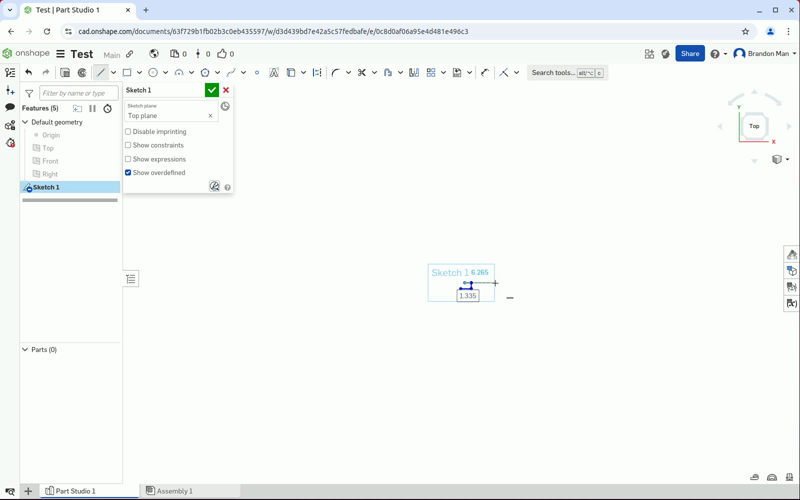
key_down(shift)
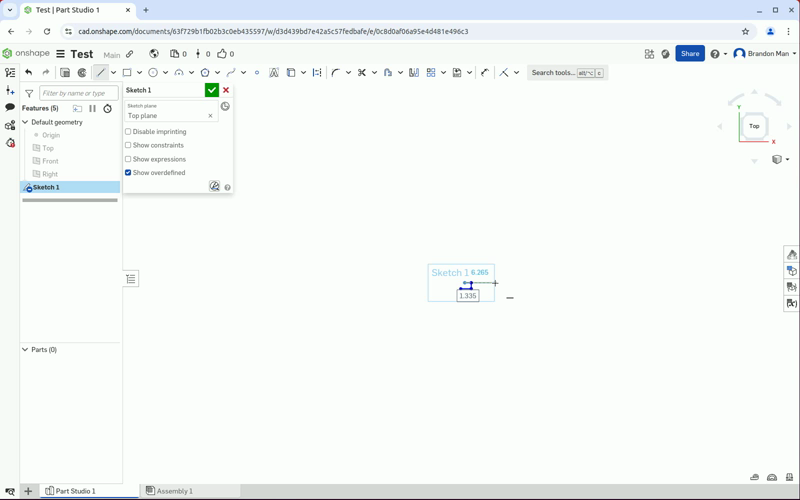
mouse_move(460, 288)
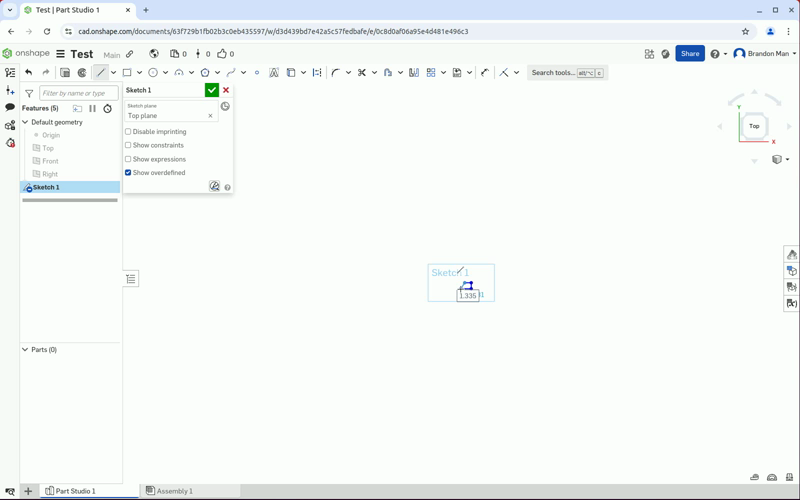
key_up(shift)
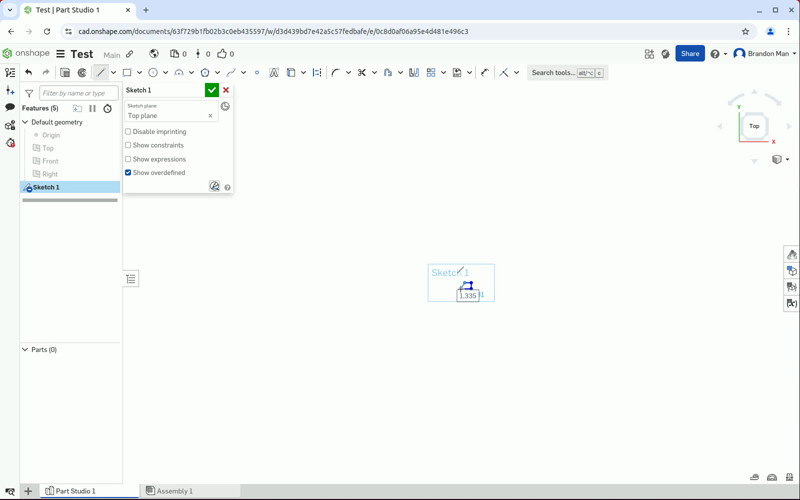
click(460, 288)
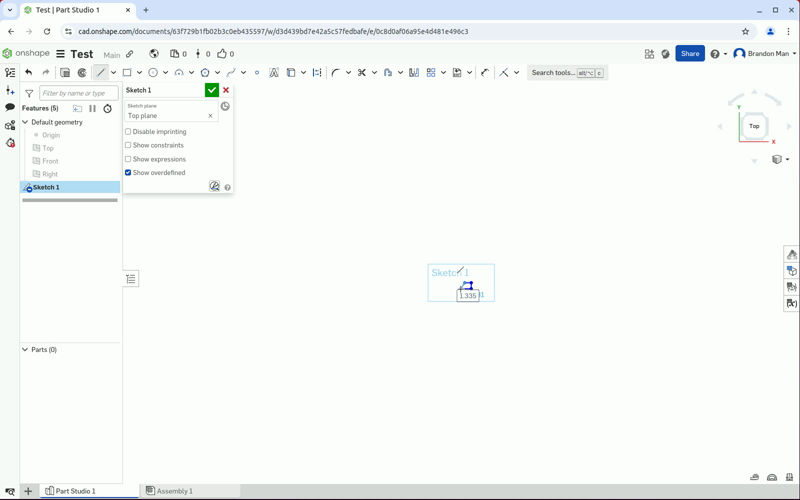
key(esc)
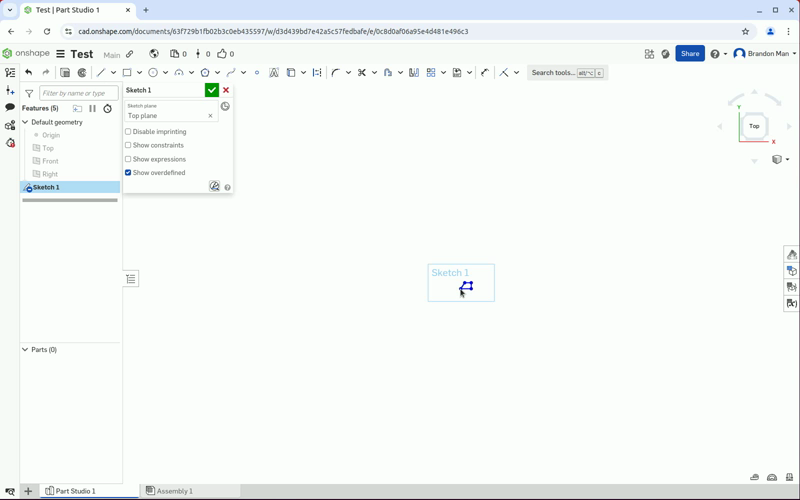
mouse_move(467, 283)
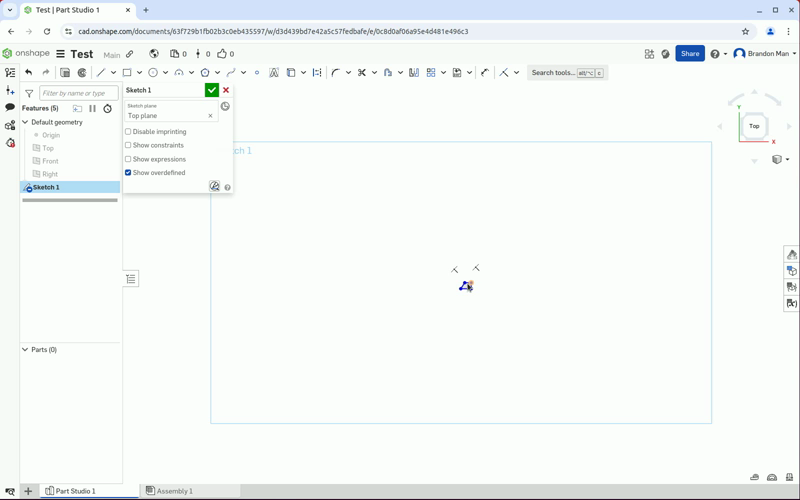
scroll(6)
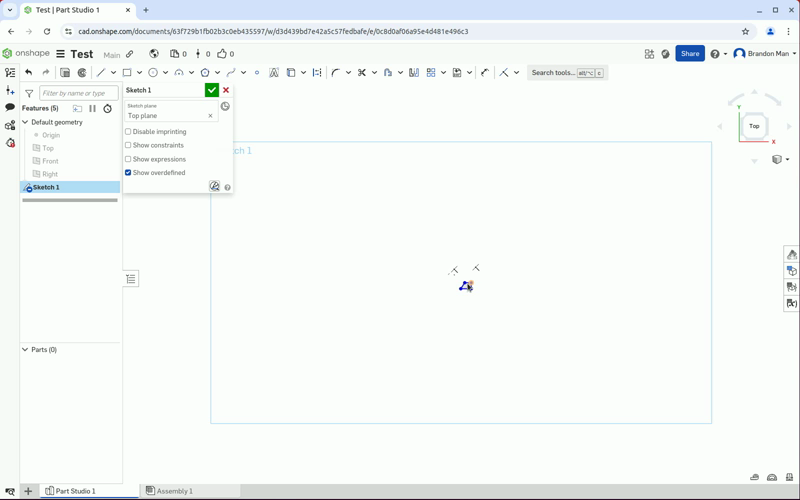
scroll(6)
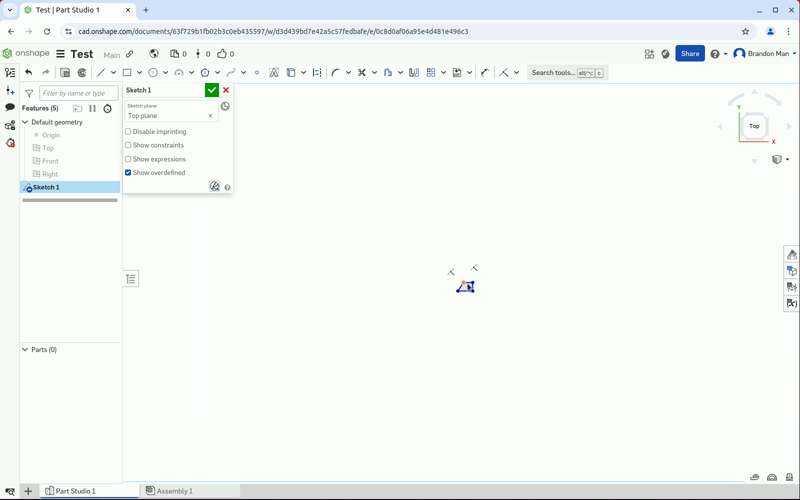
scroll(6)
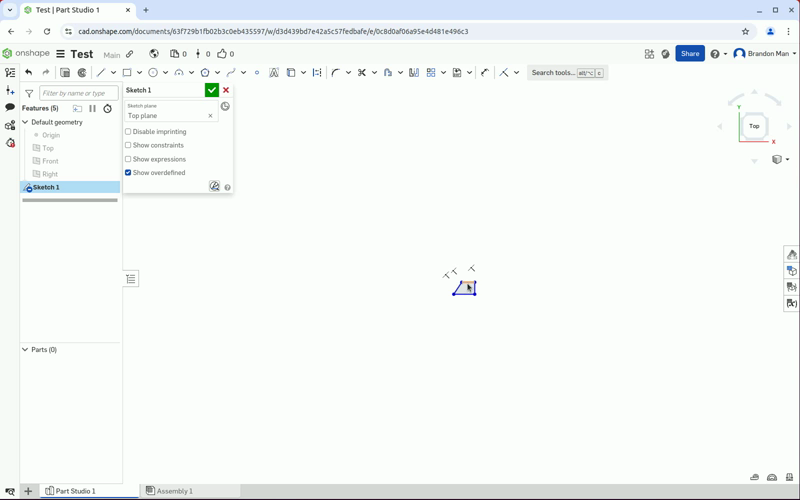
scroll(6)
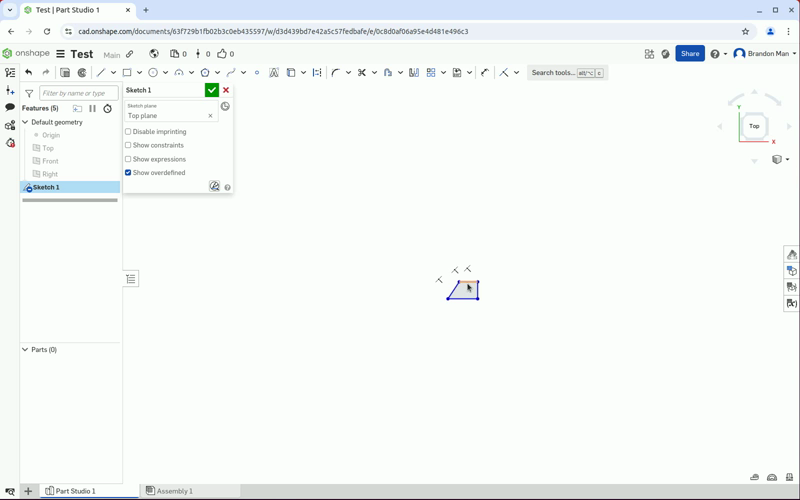
scroll(6)
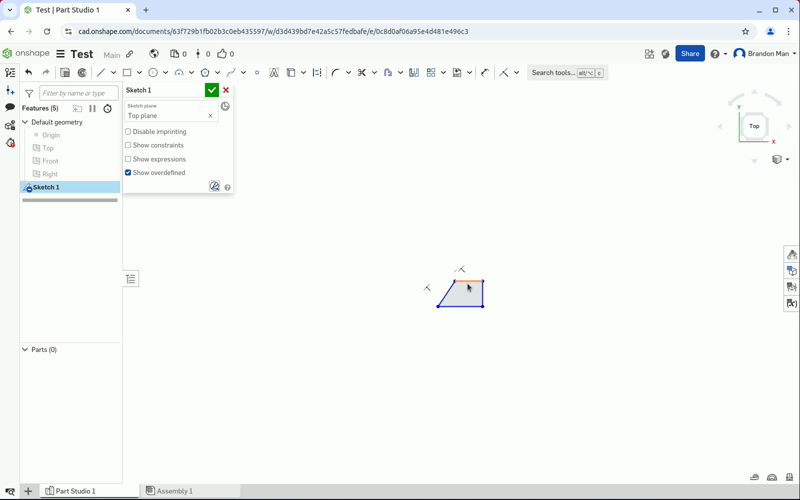
scroll(6)
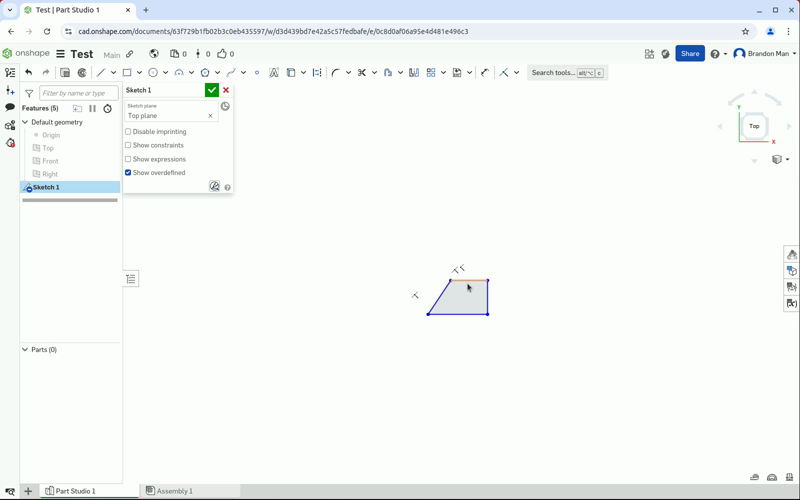
scroll(6)
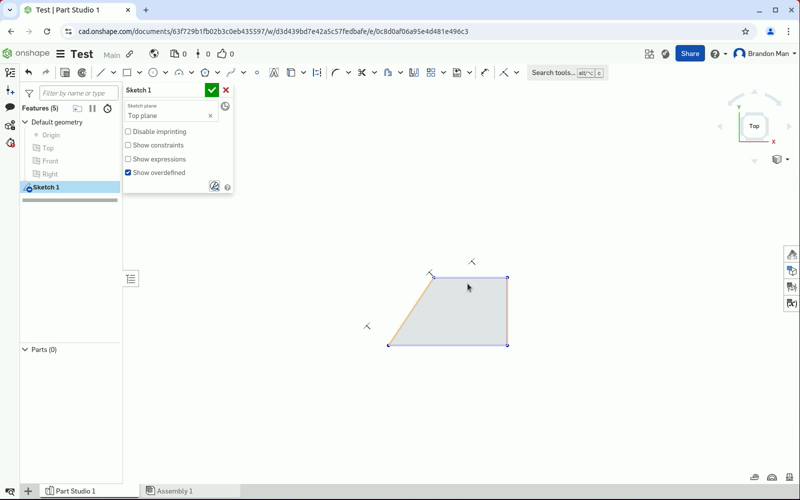
click(467, 283)
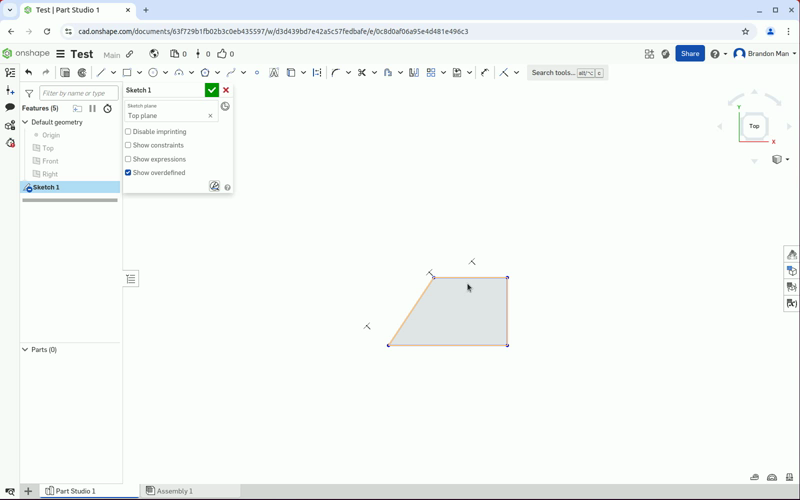
scroll(-6)
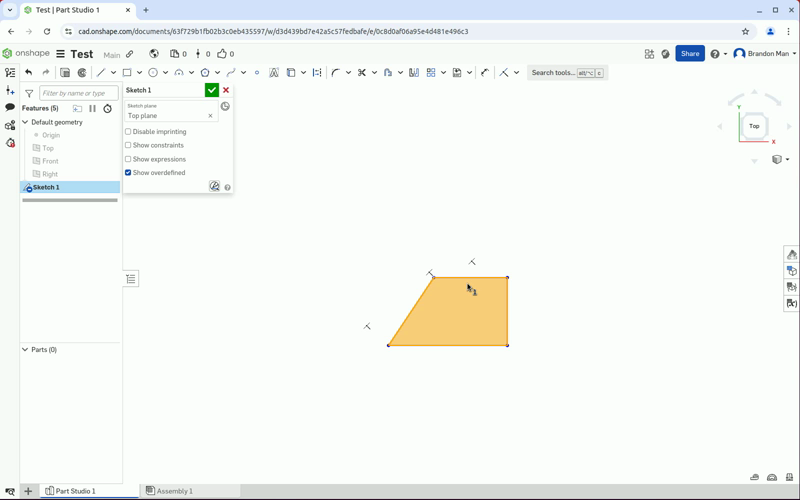
scroll(-6)
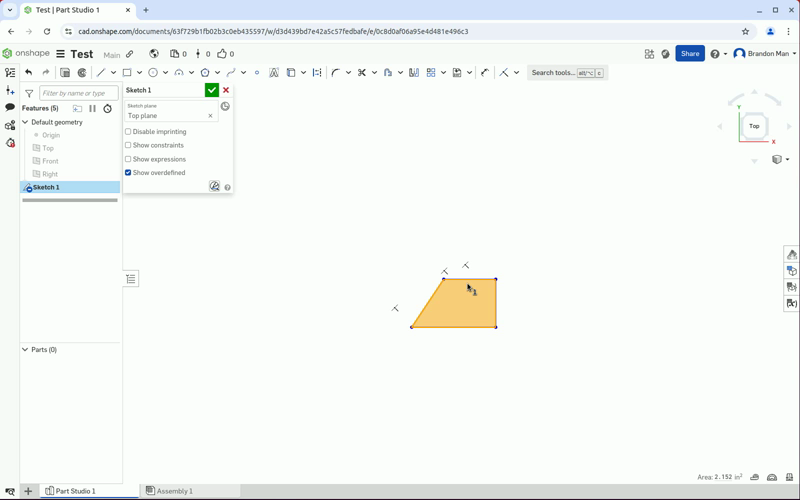
scroll(-6)
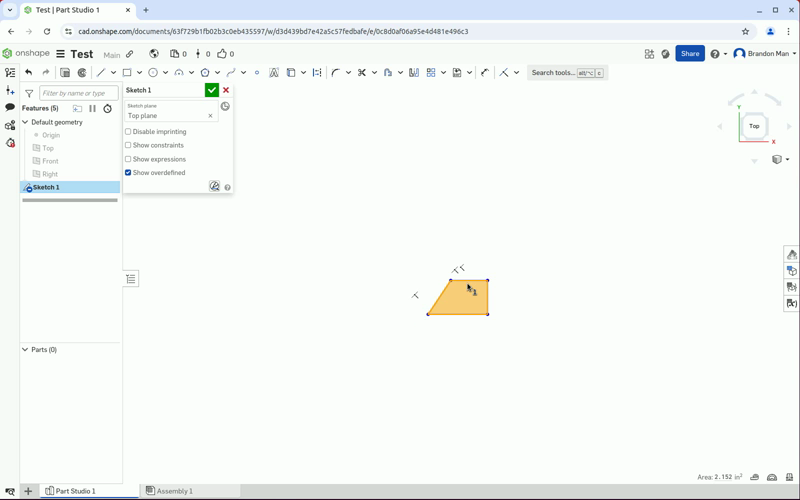
scroll(-6)
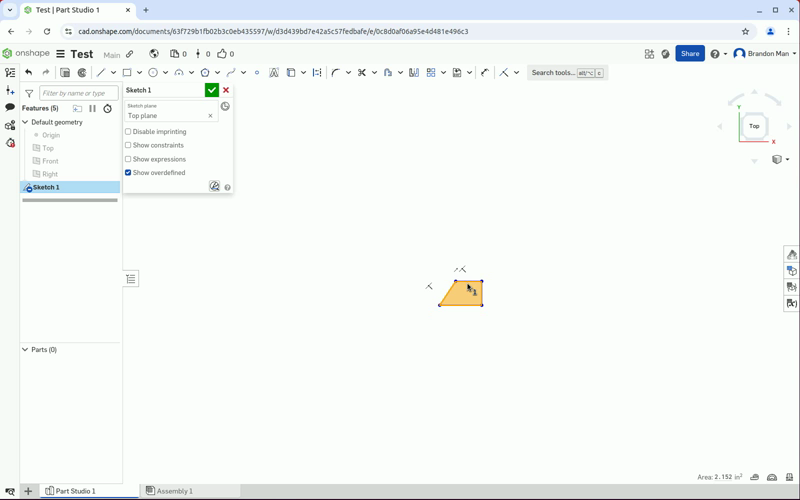
scroll(-6)
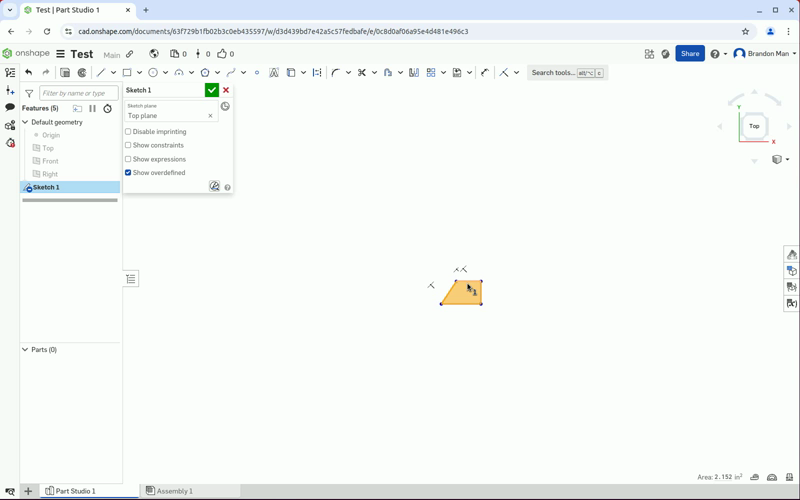
scroll(-6)
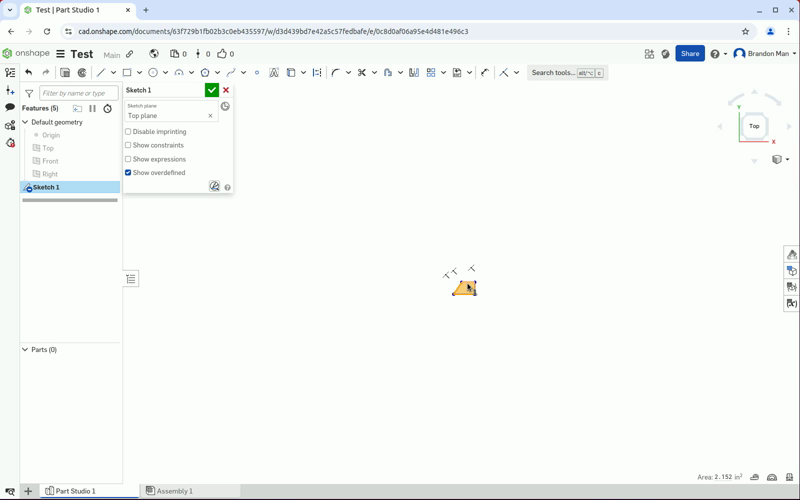
scroll(-6)
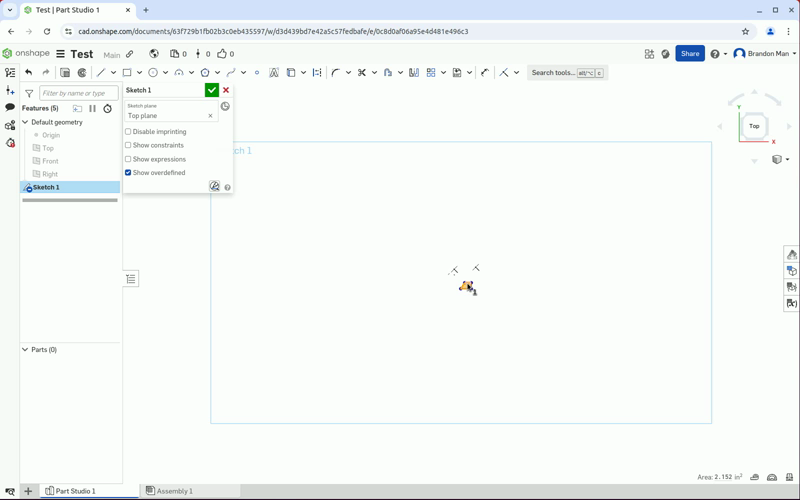
mouse_move(73, 352)
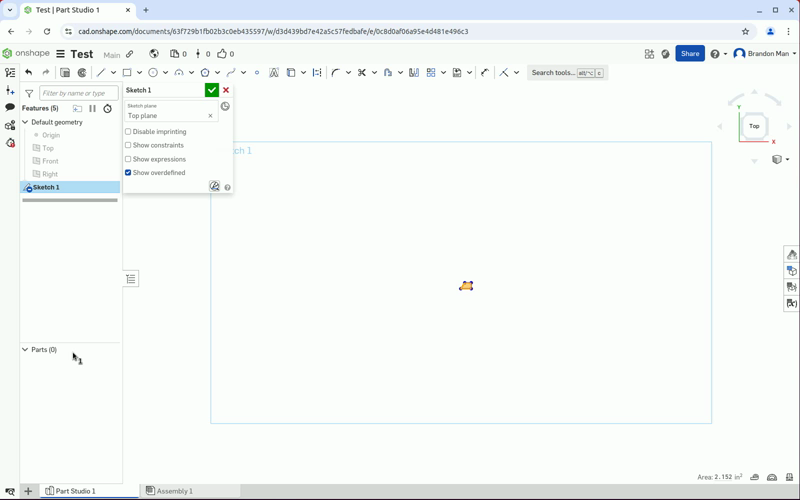
key(shift+y)
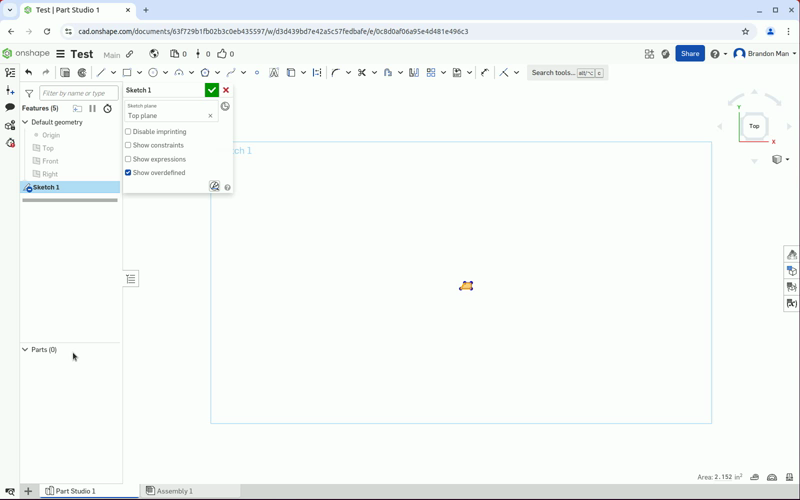
key(shift+e)
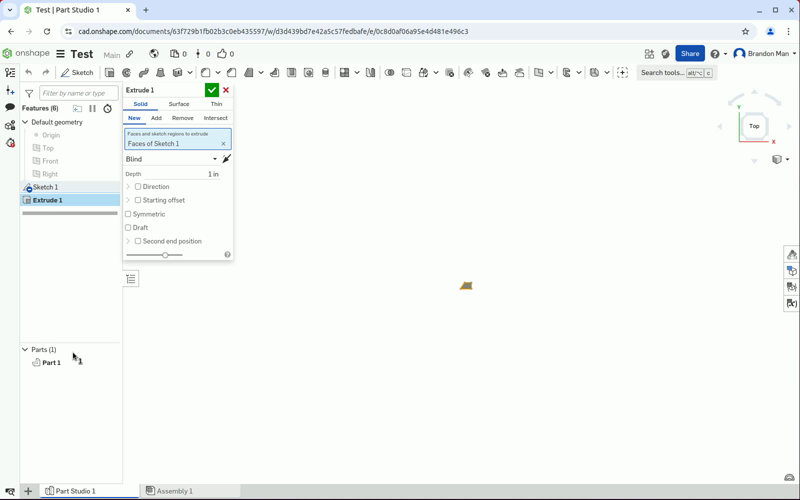
mouse_move(143, 106)
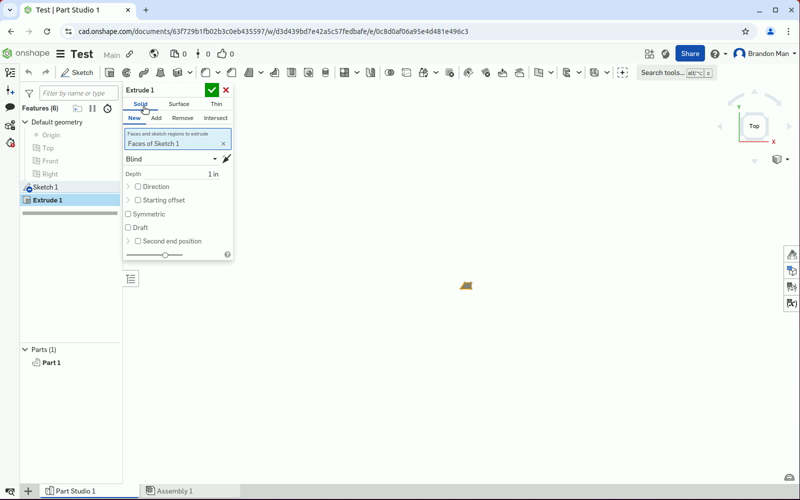
click(143, 106)
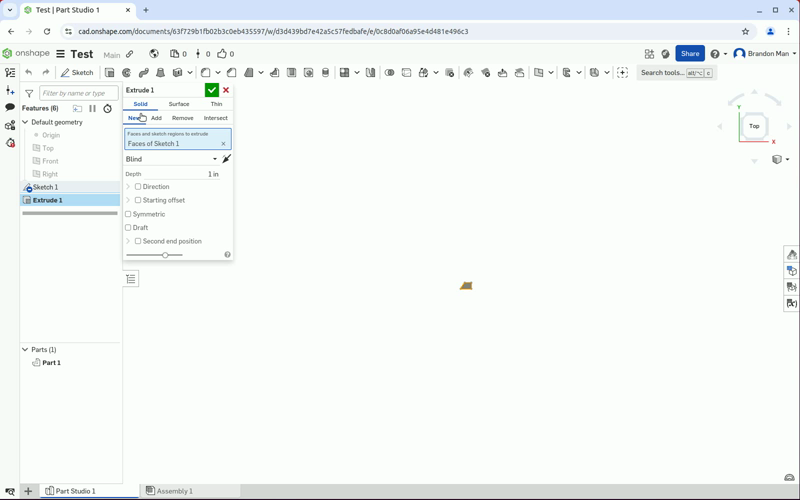
mouse_move(137, 120)
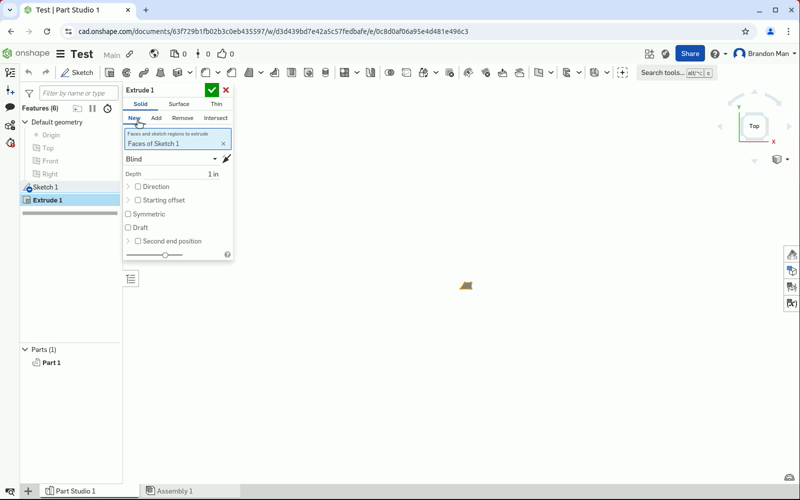
click(137, 120)
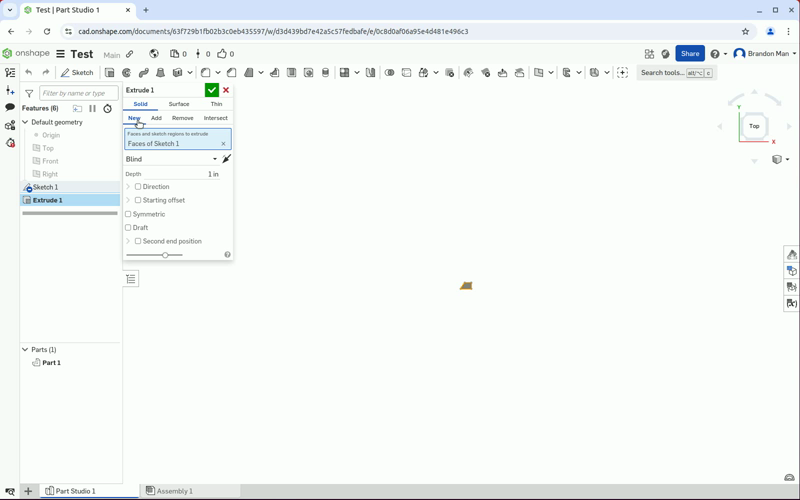
key(tab, 4)
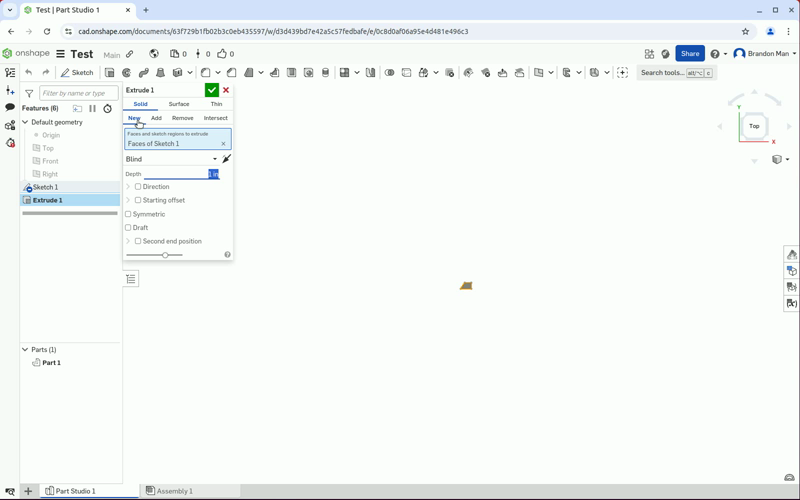
text(0.722)
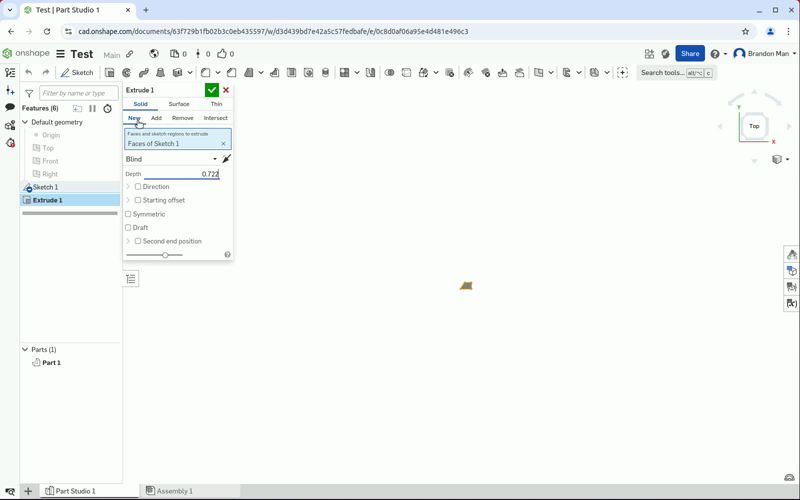
key(enter)
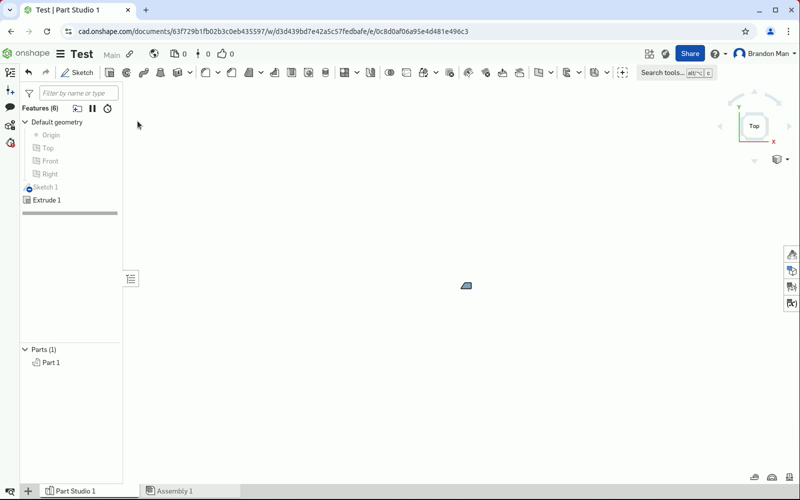
key(shift+h)
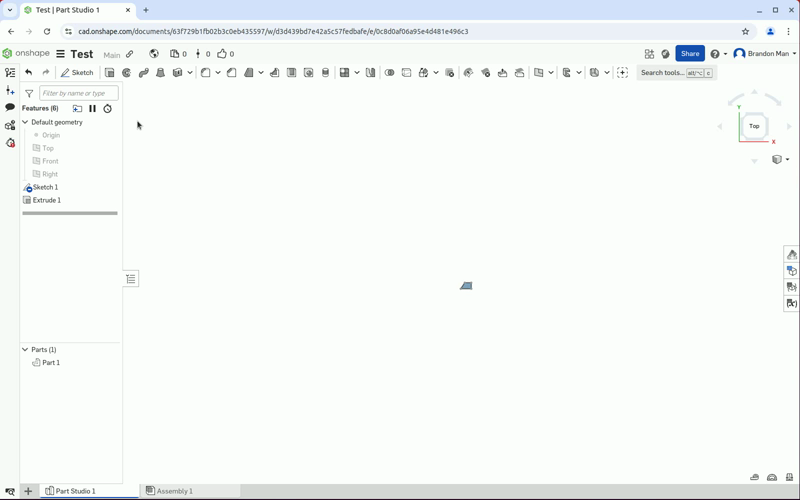
key(shift+h)
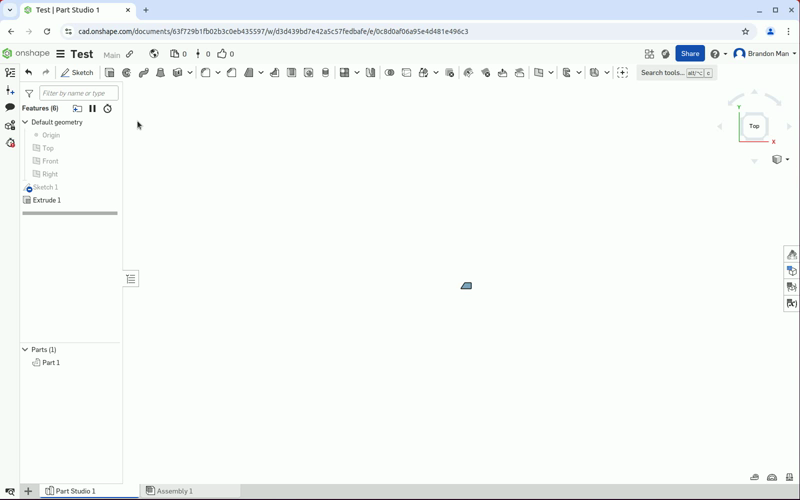
mouse_move(73, 189)
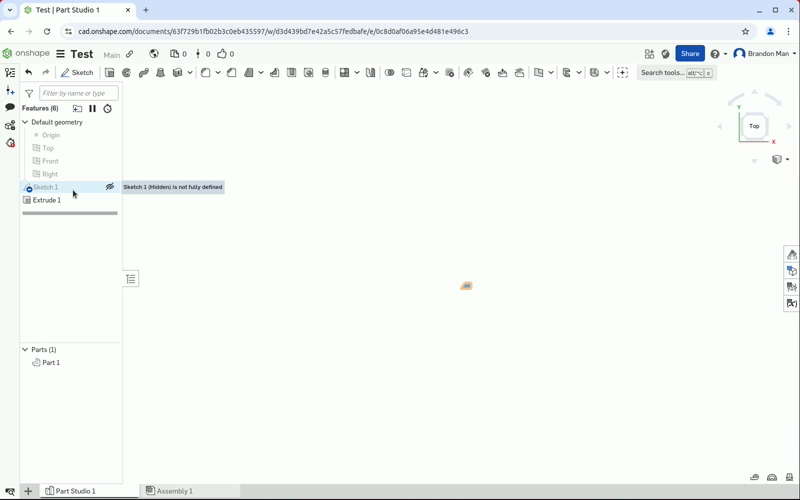
click(73, 189)
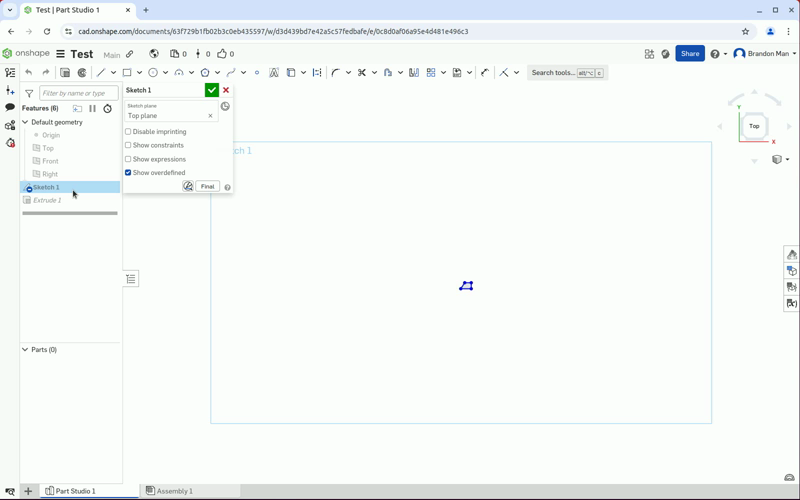
mouse_move(229, 92)
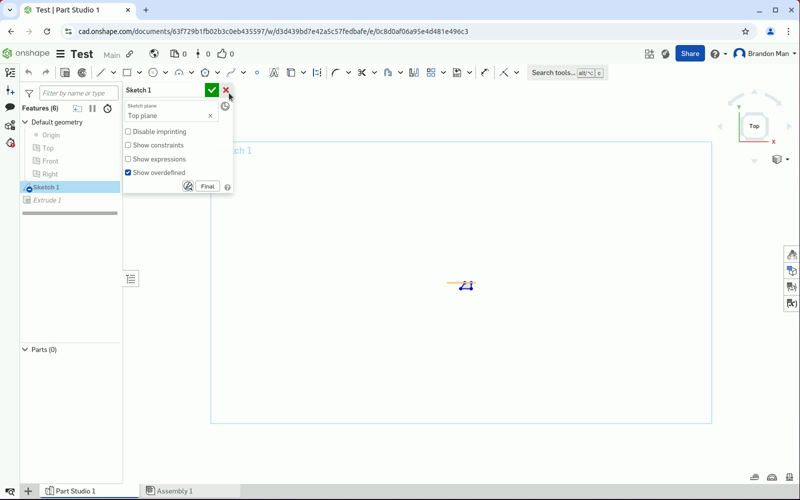
click(229, 92)
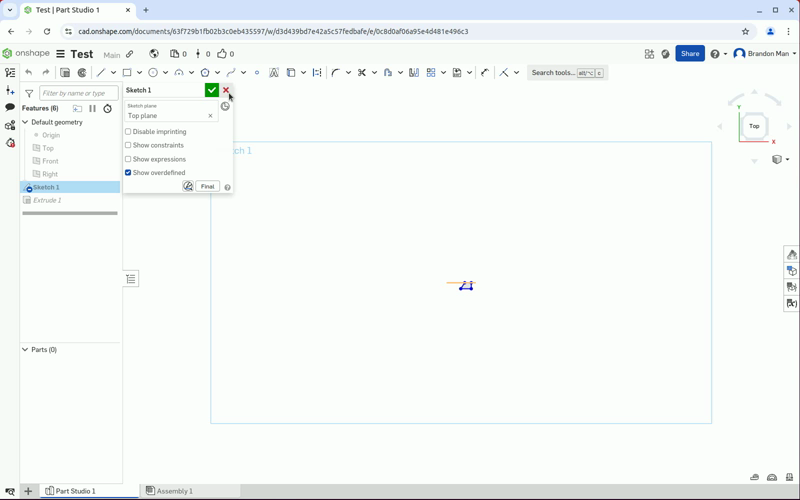
key(shift+s)
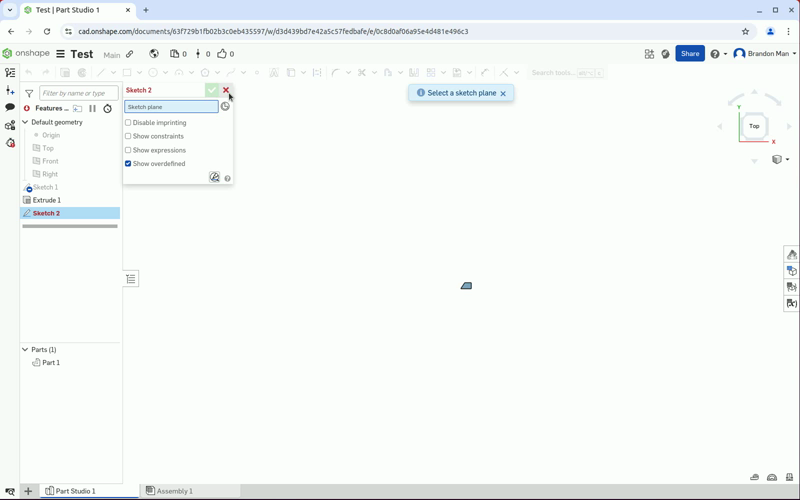
mouse_move(73, 150)
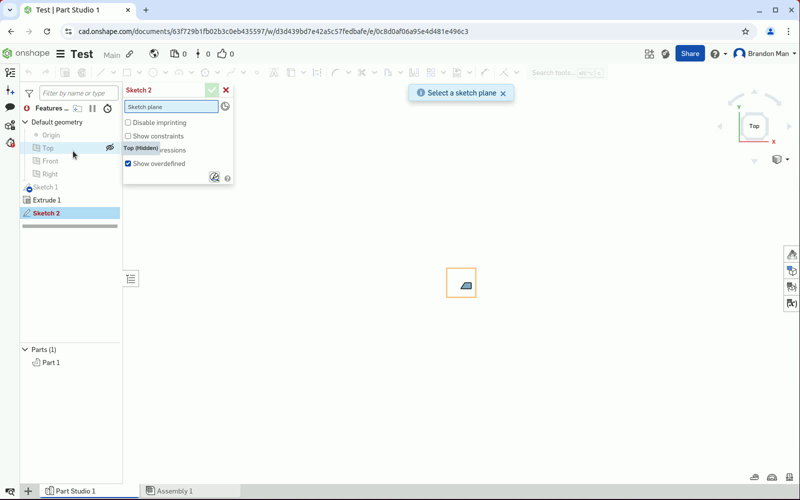
click(73, 150)
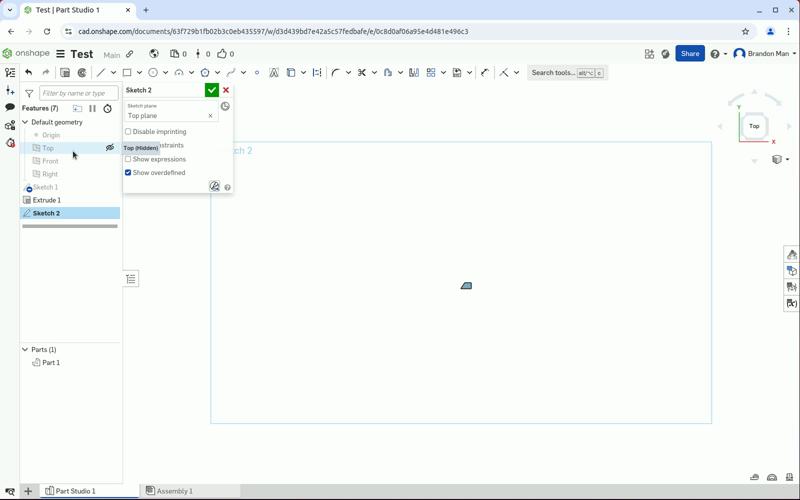
mouse_move(73, 352)
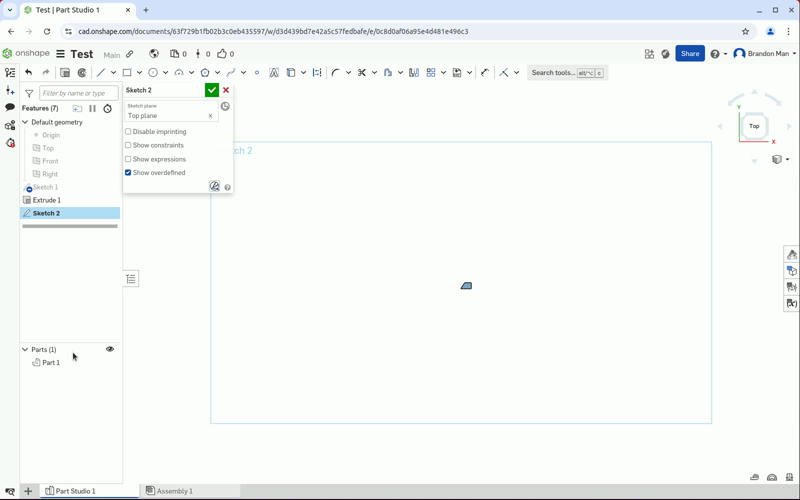
key(y)
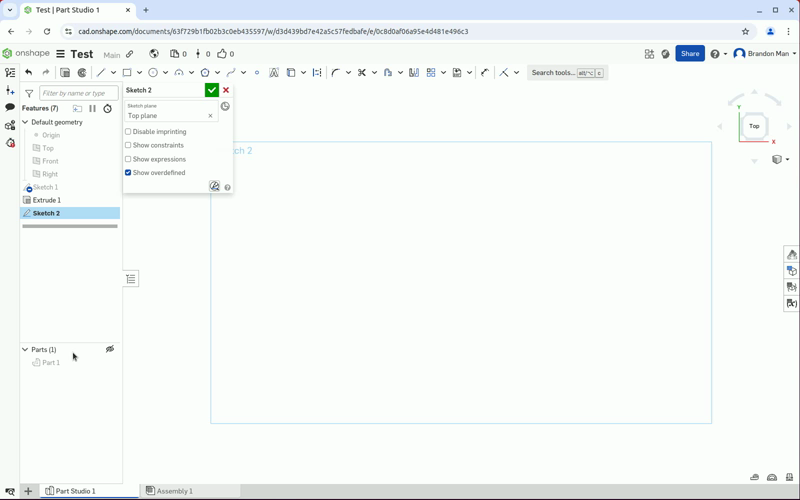
key(l)
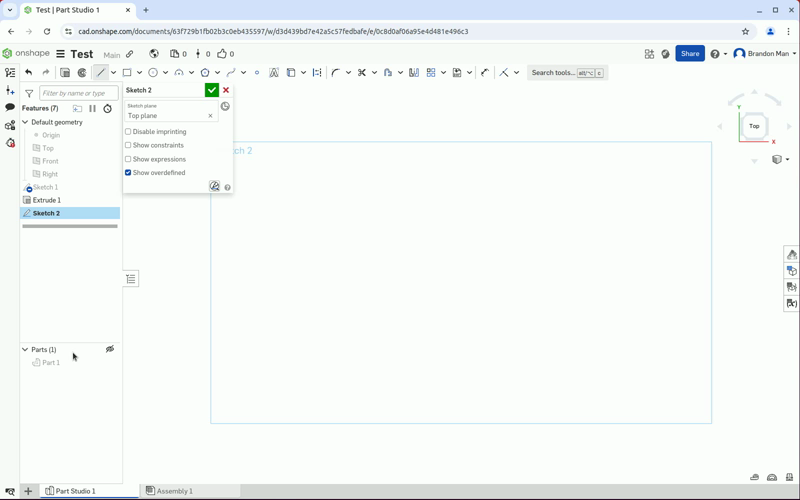
key_down(shift)
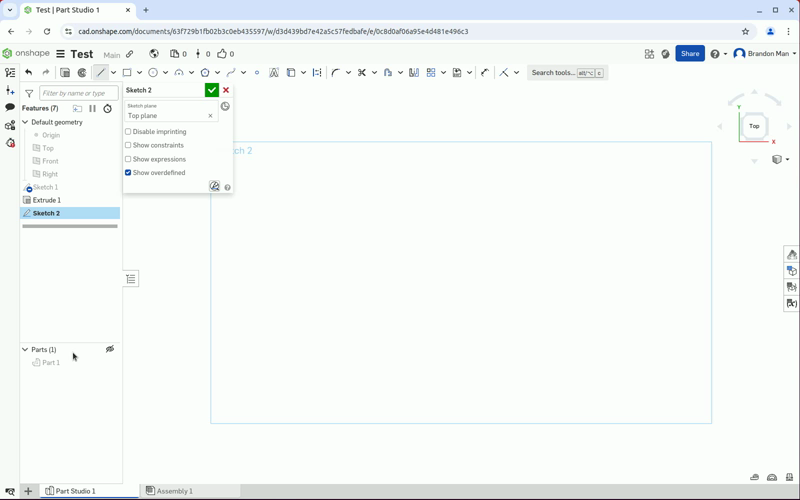
mouse_move(460, 305)
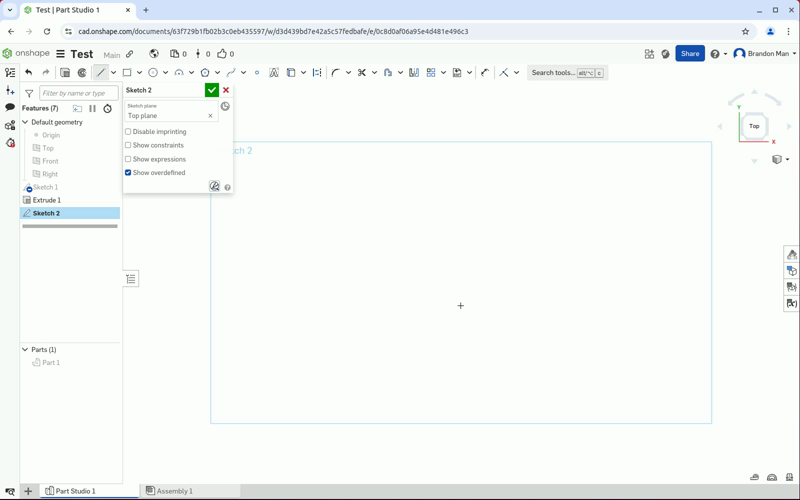
click(460, 305)
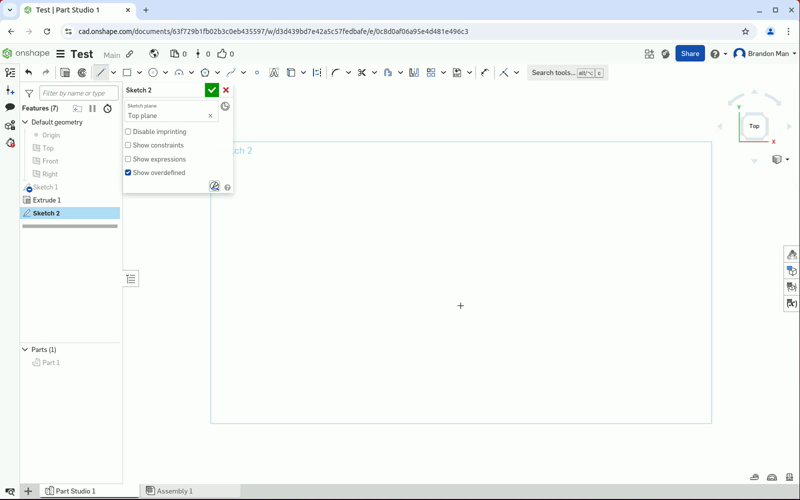
key_up(shift)
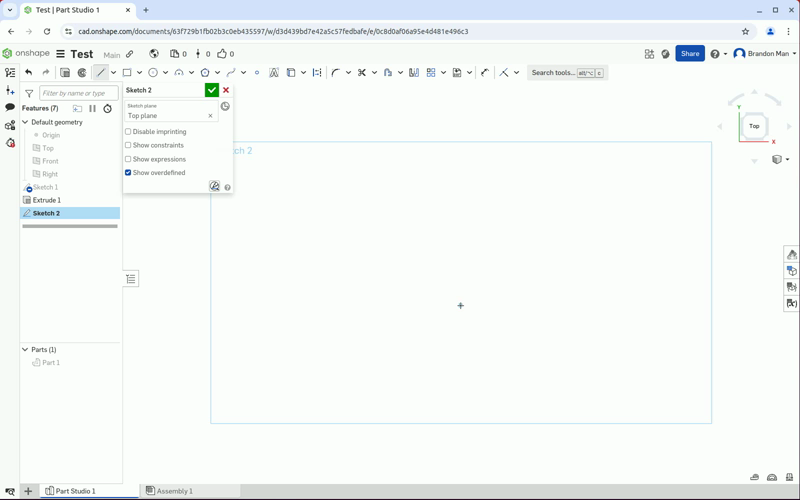
key_down(shift)
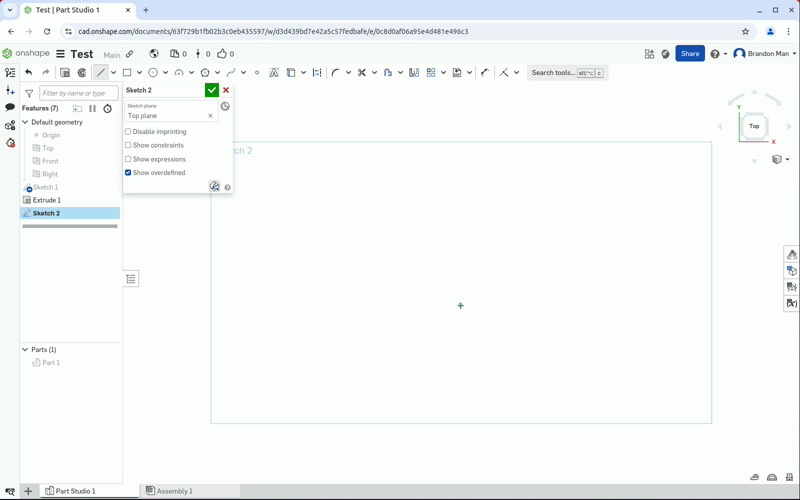
mouse_move(490, 305)
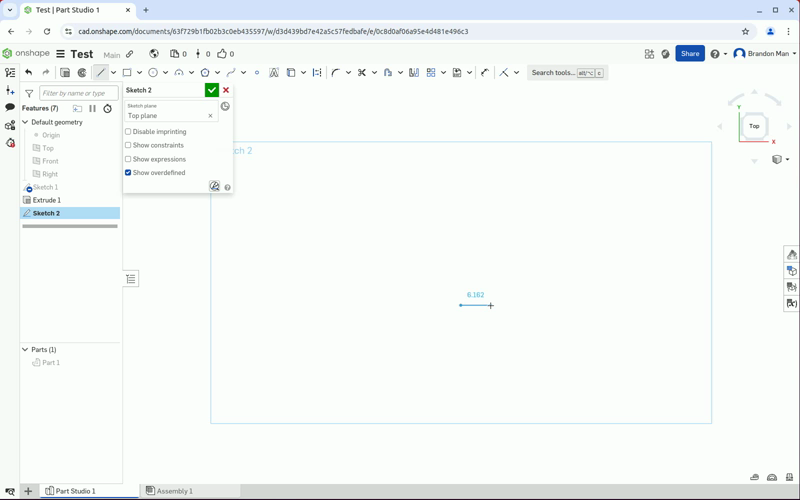
mouse_move(471, 305)
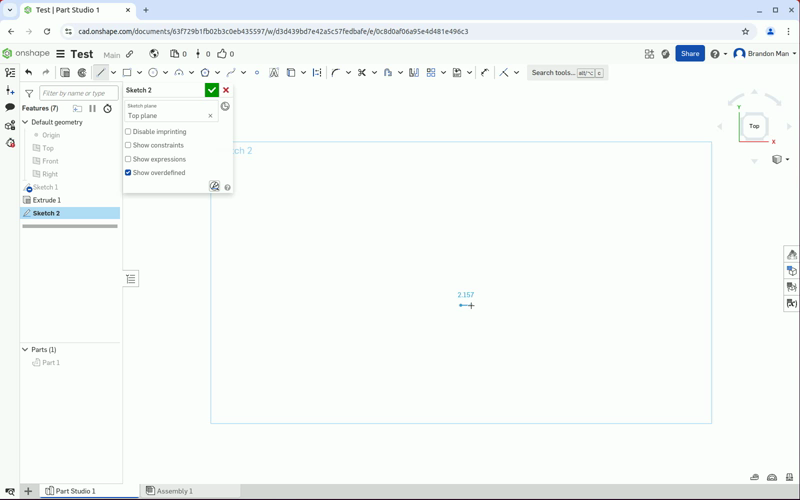
click(471, 305)
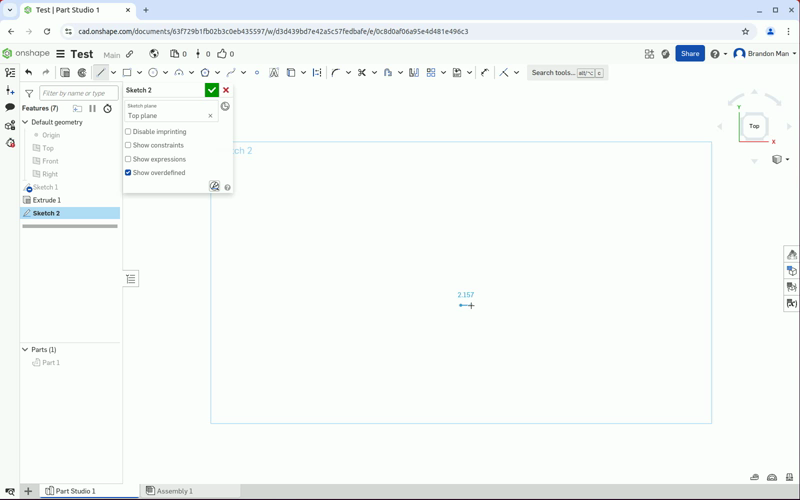
key_up(shift)
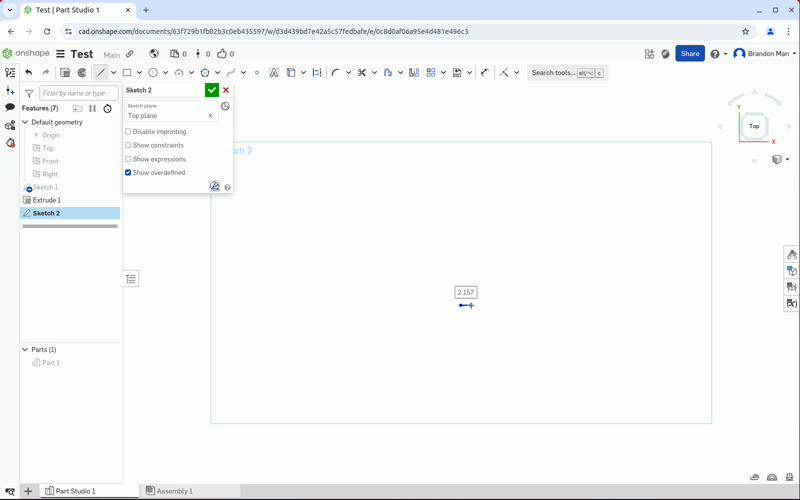
key_down(shift)
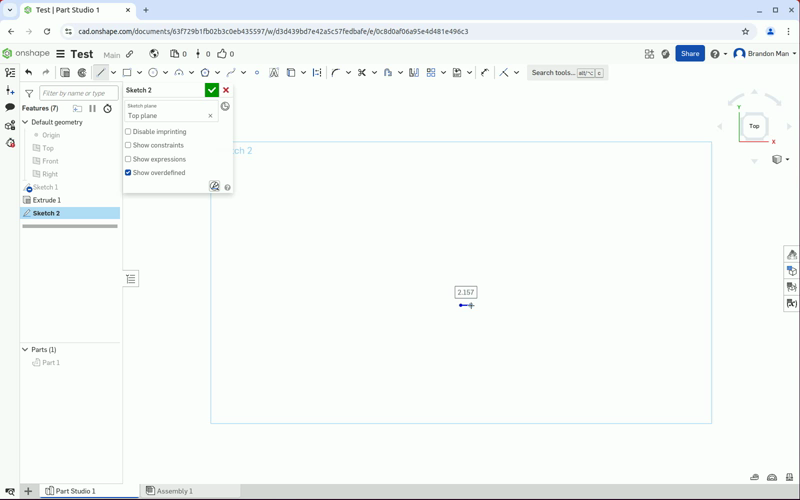
mouse_move(501, 305)
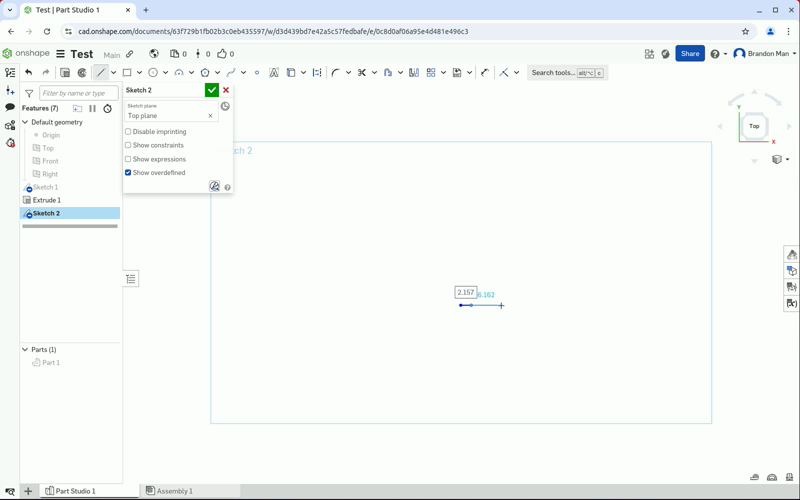
mouse_move(471, 286)
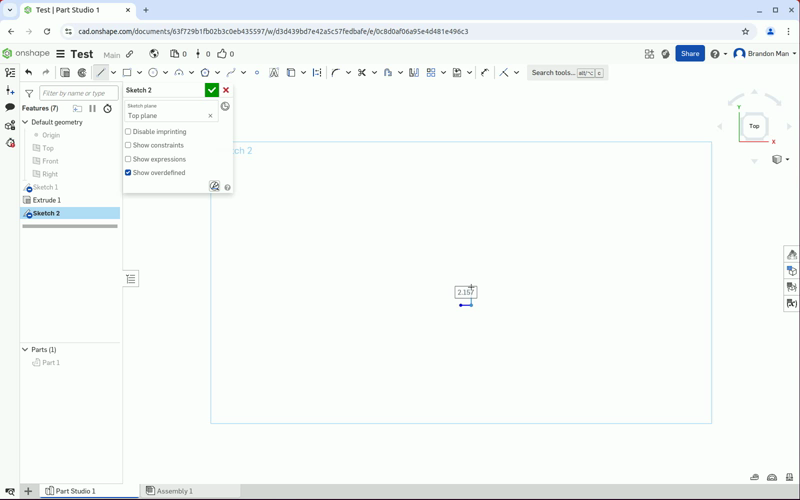
click(471, 286)
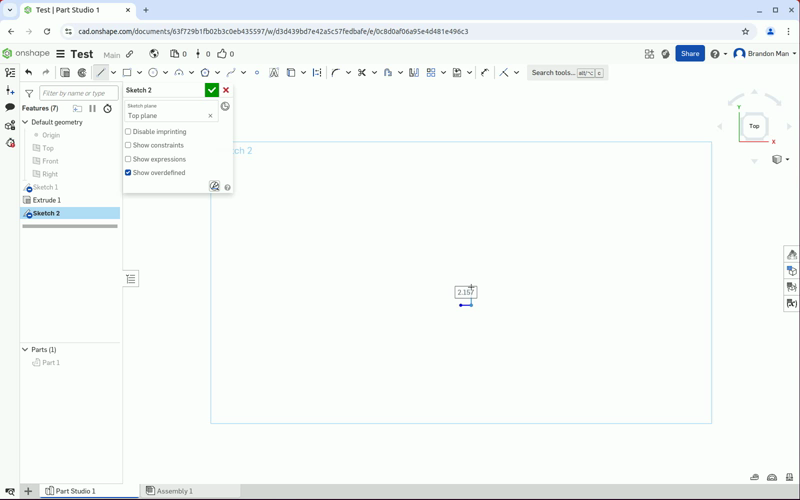
key_up(shift)
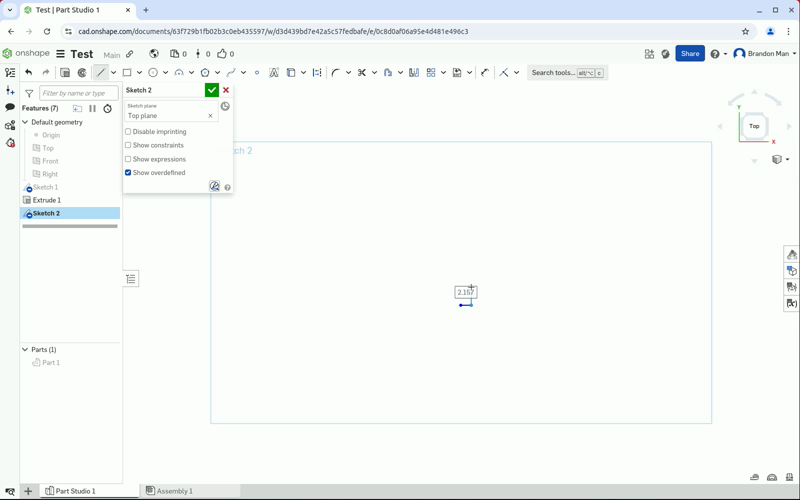
key_down(shift)
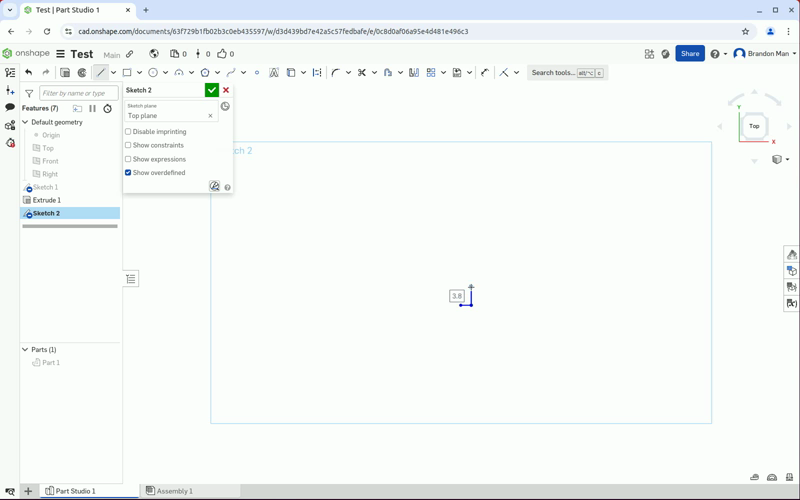
mouse_move(501, 286)
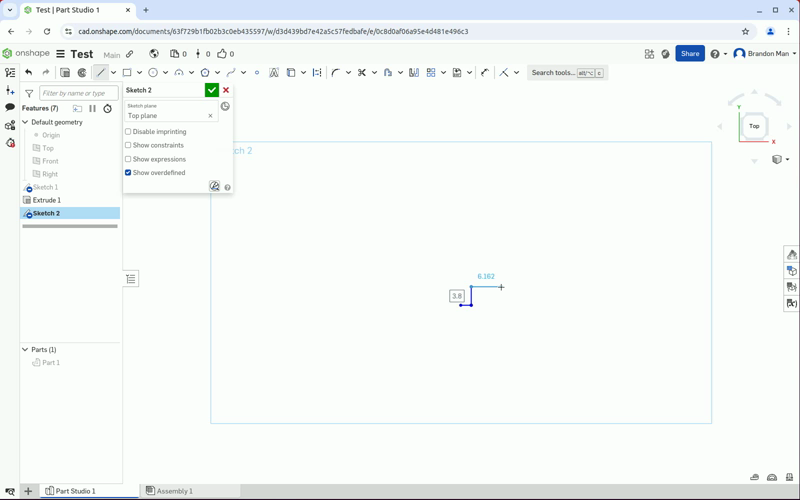
mouse_move(460, 286)
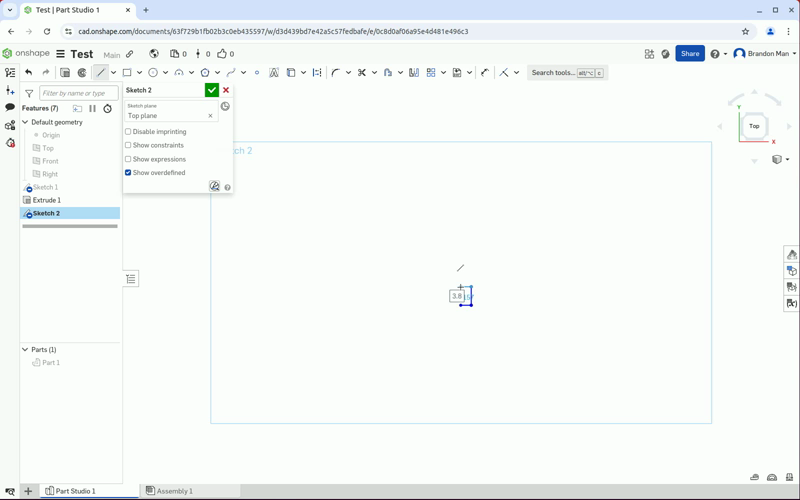
click(460, 286)
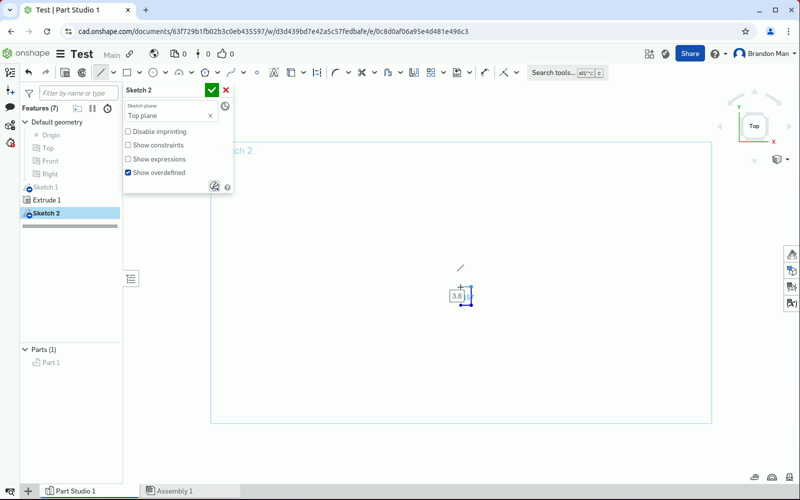
key_up(shift)
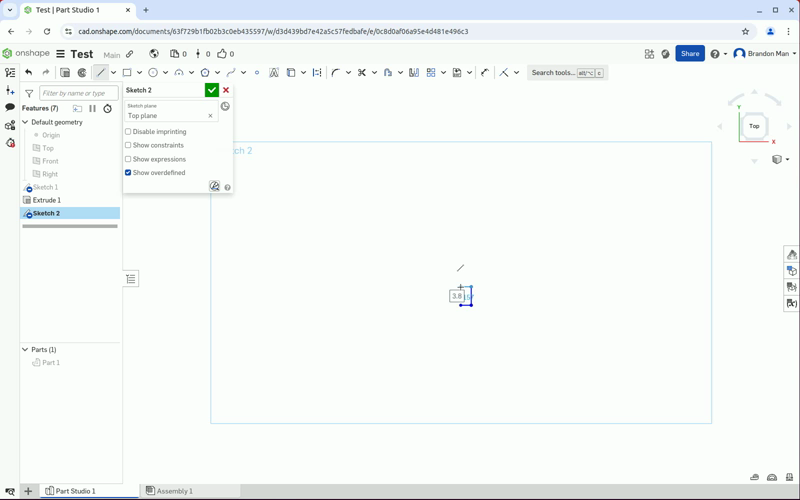
mouse_move(490, 286)
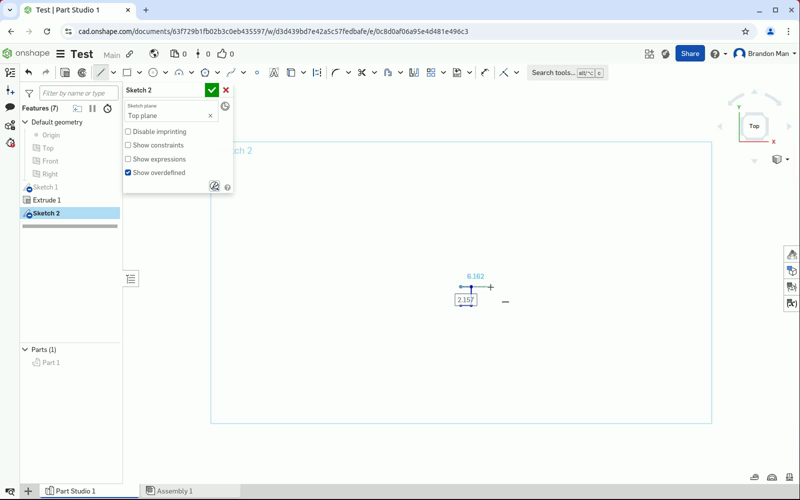
key_down(shift)
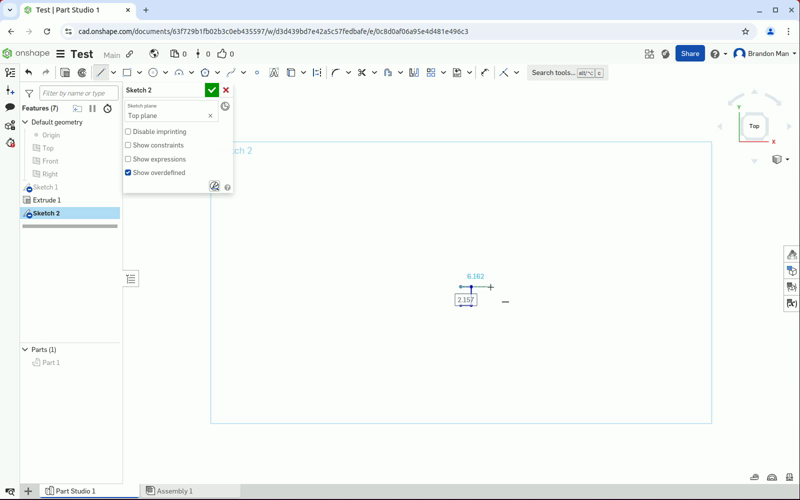
mouse_move(460, 305)
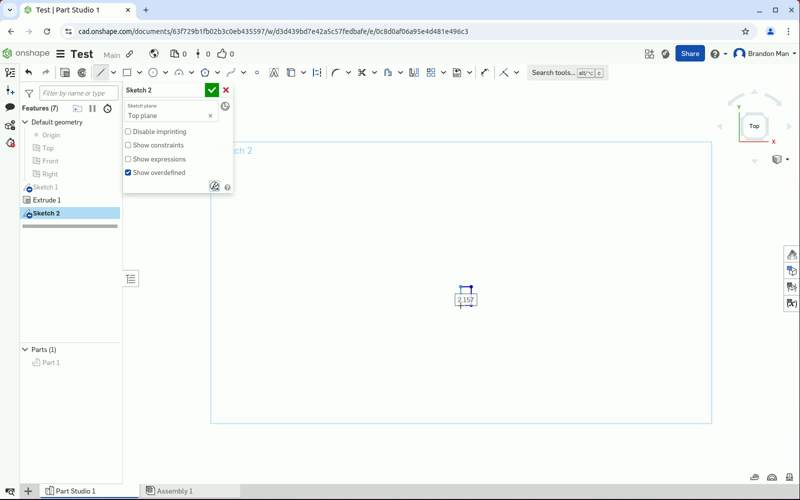
key_up(shift)
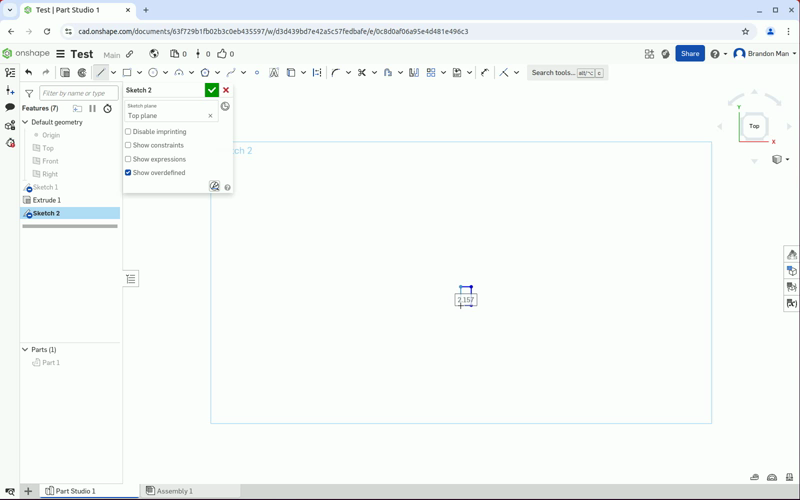
click(460, 305)
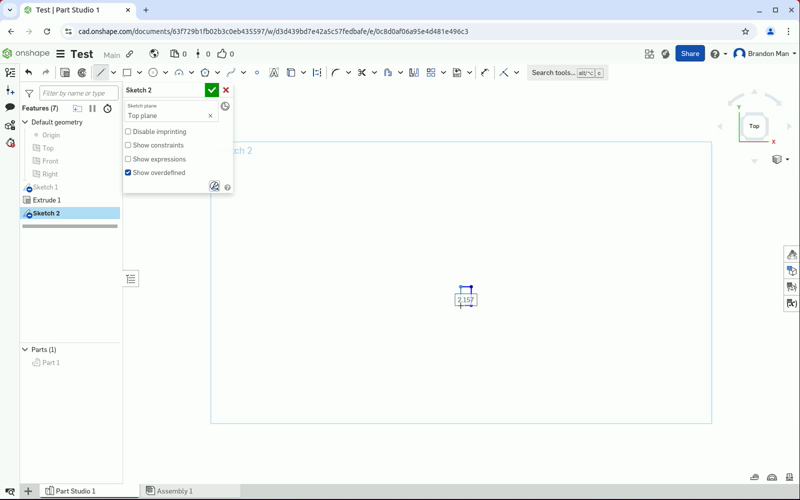
key(esc)
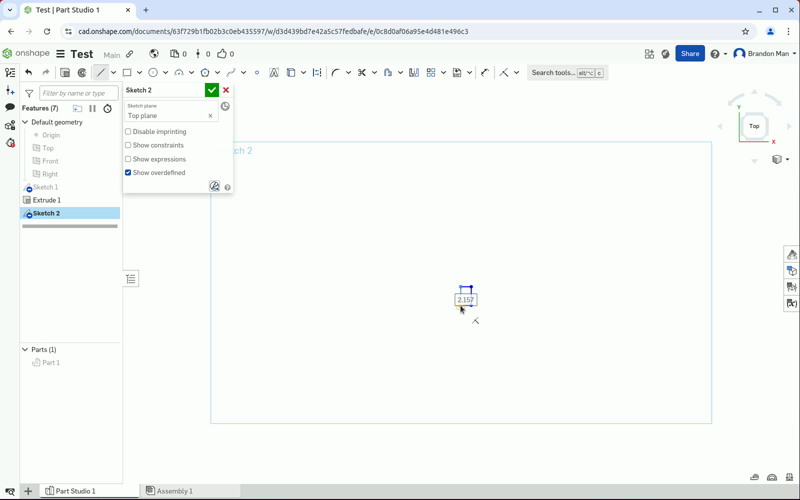
mouse_move(466, 304)
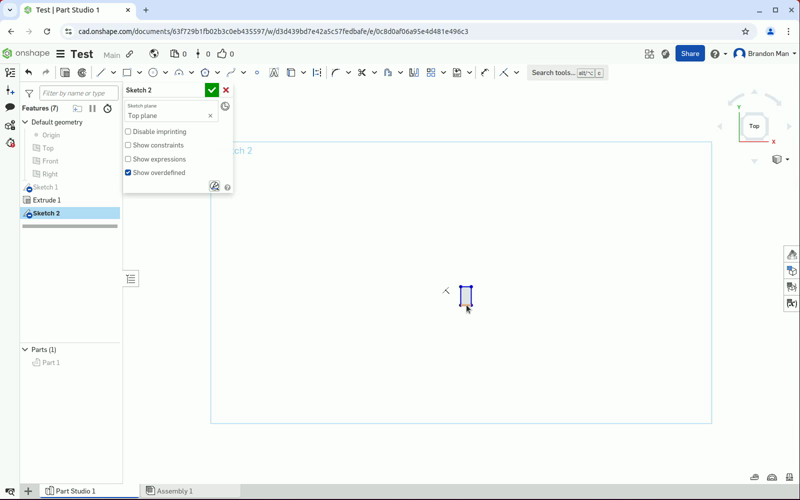
scroll(6)
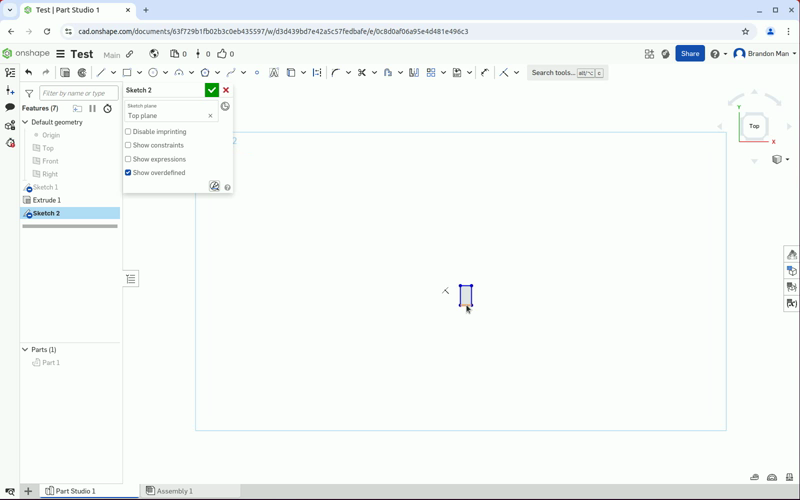
scroll(6)
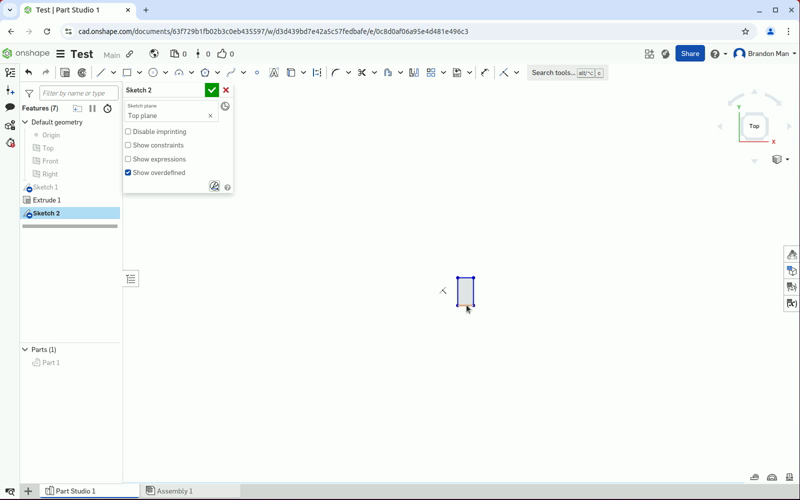
scroll(6)
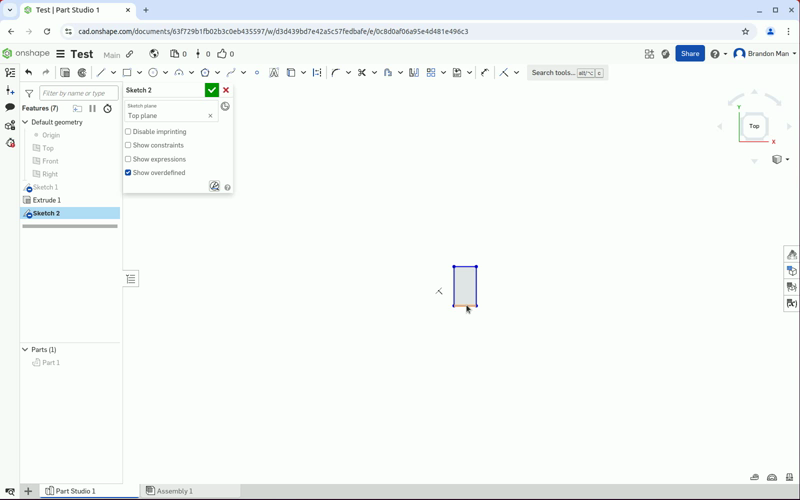
scroll(6)
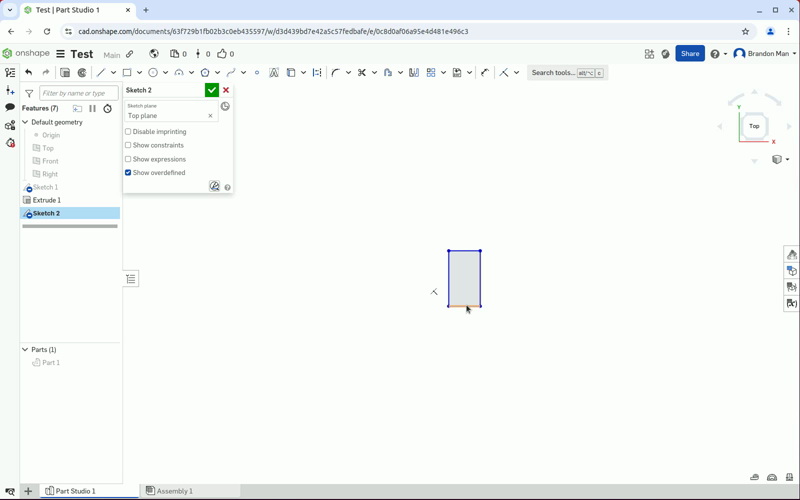
scroll(6)
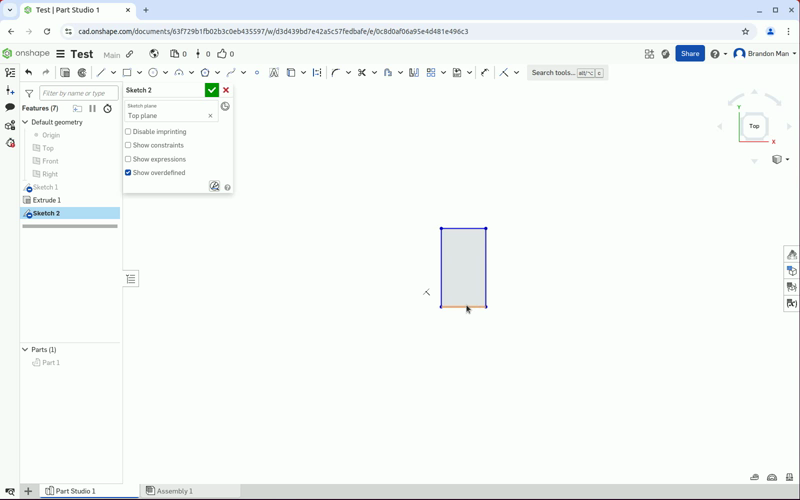
scroll(6)
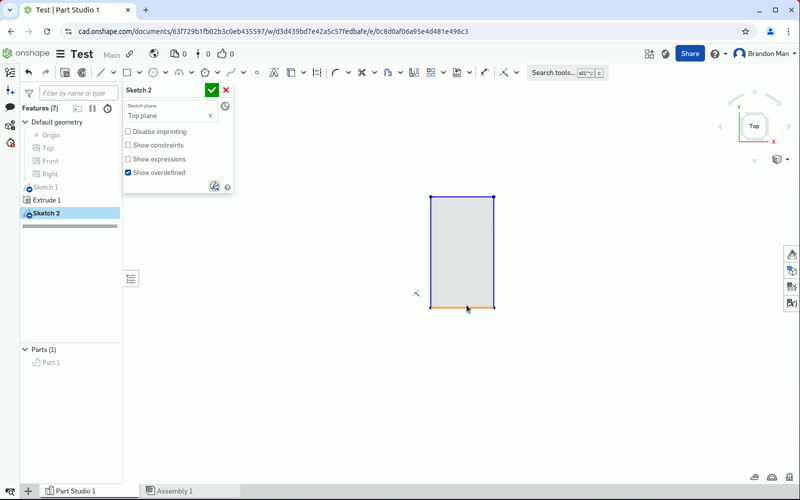
scroll(6)
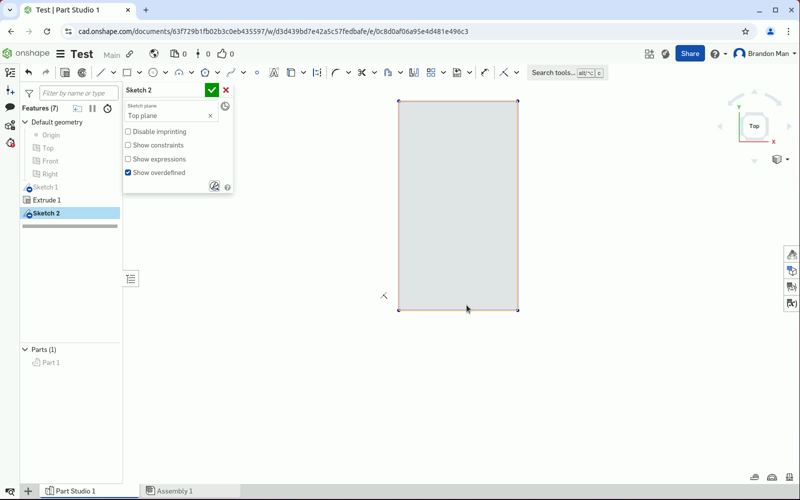
click(466, 304)
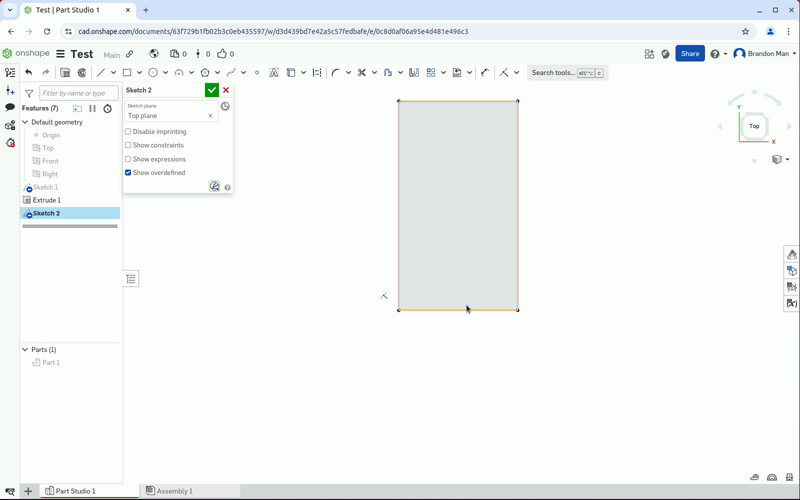
scroll(-6)
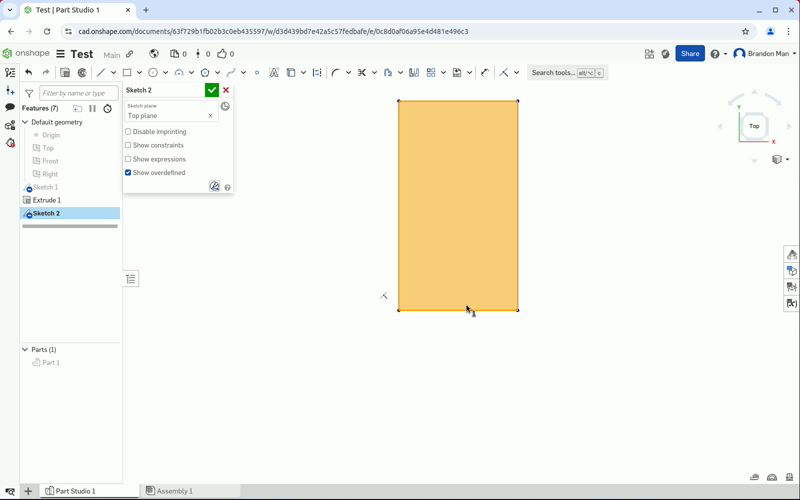
scroll(-6)
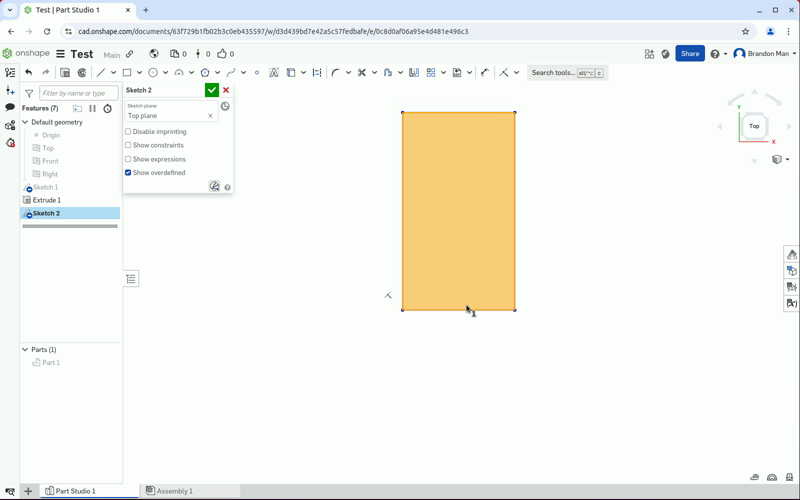
scroll(-6)
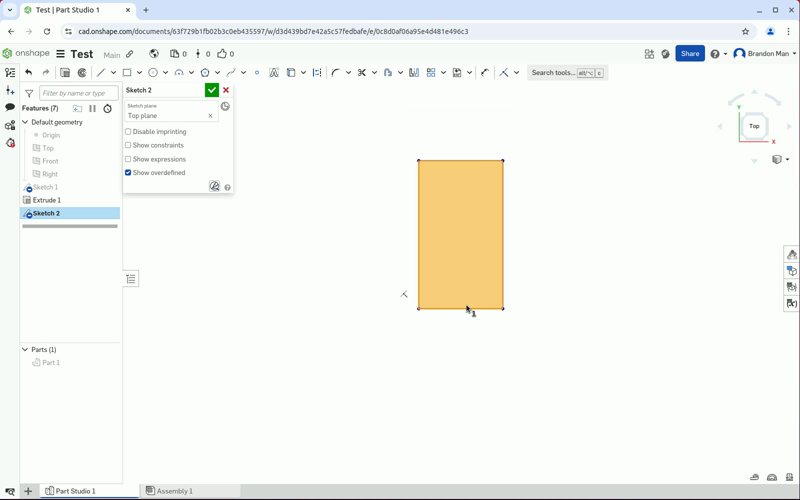
scroll(-6)
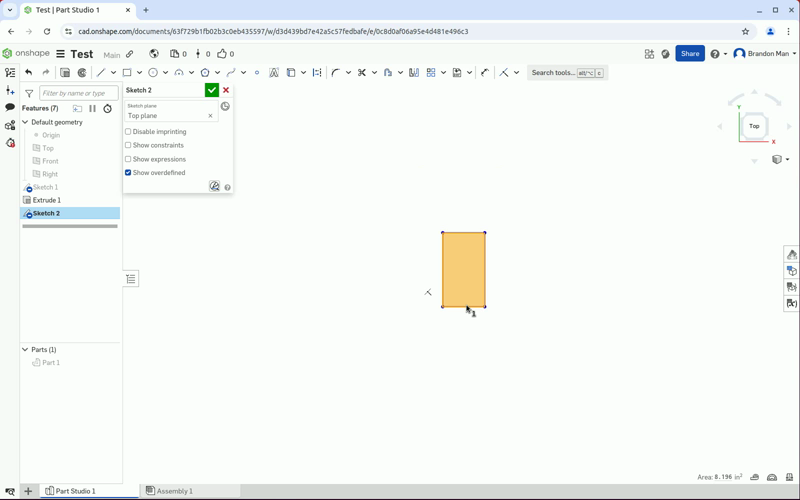
scroll(-6)
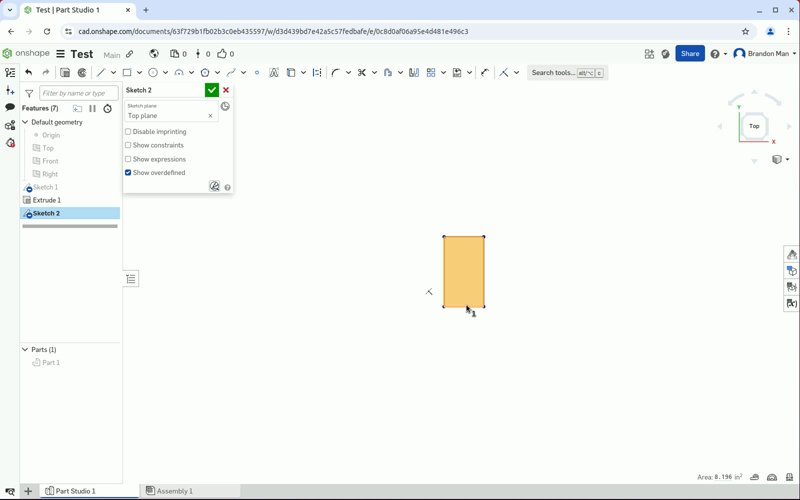
scroll(-6)
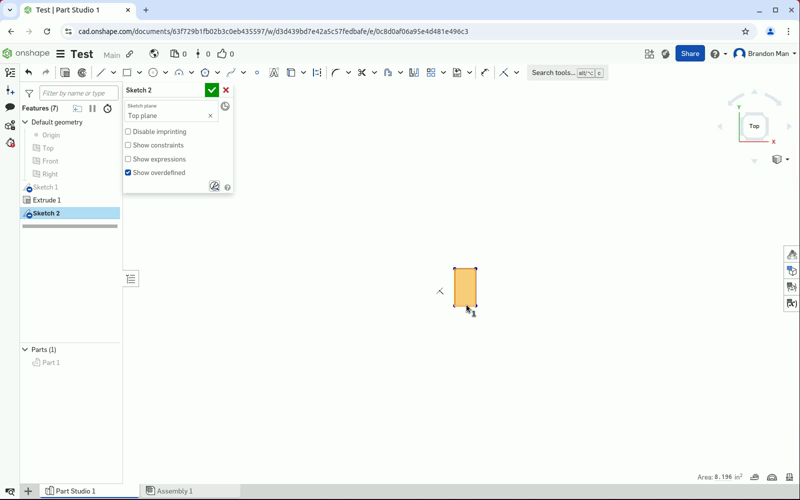
scroll(-6)
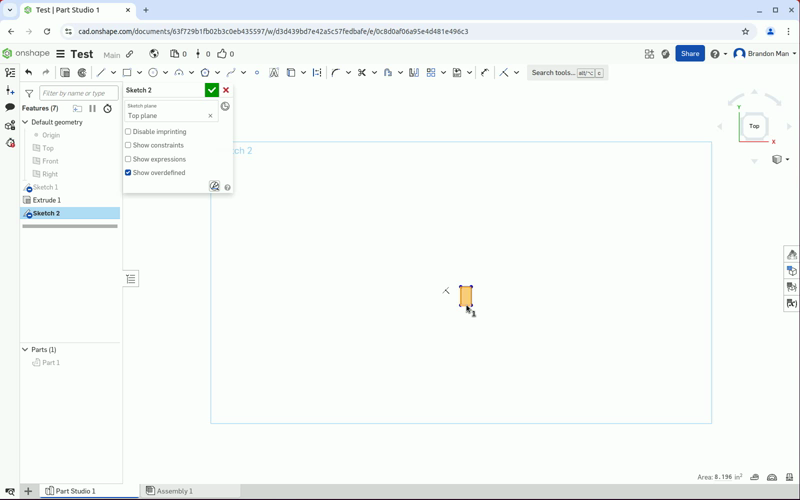
mouse_move(73, 352)
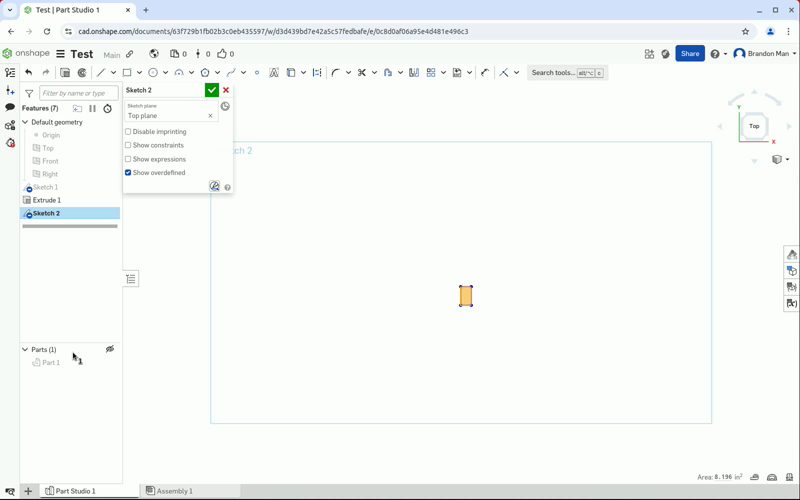
key(shift+y)
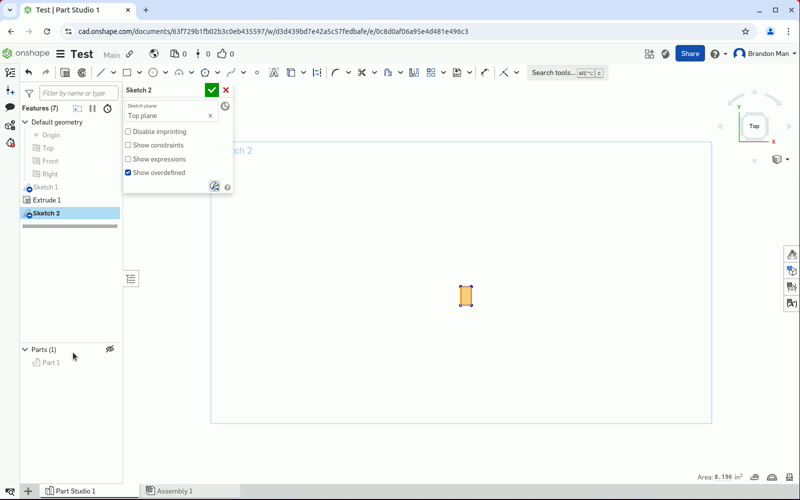
key(shift+e)
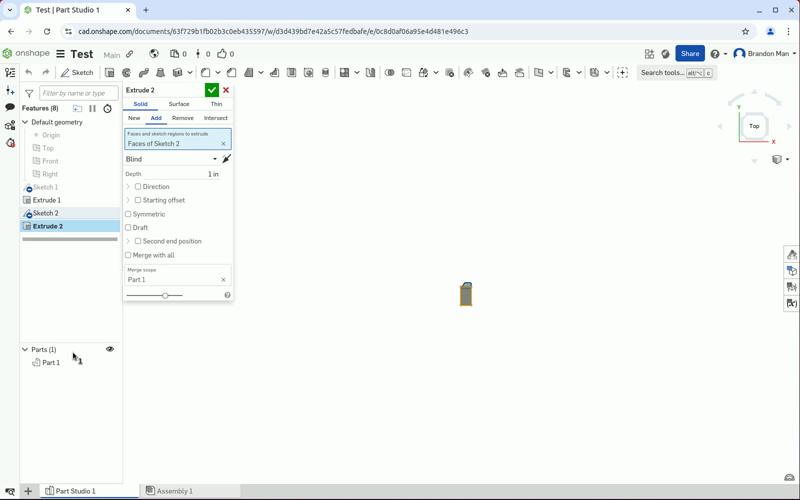
mouse_move(143, 106)
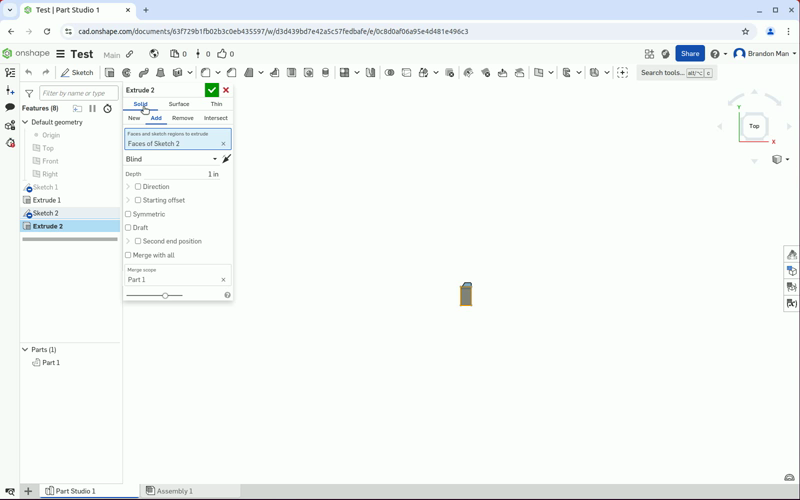
click(143, 106)
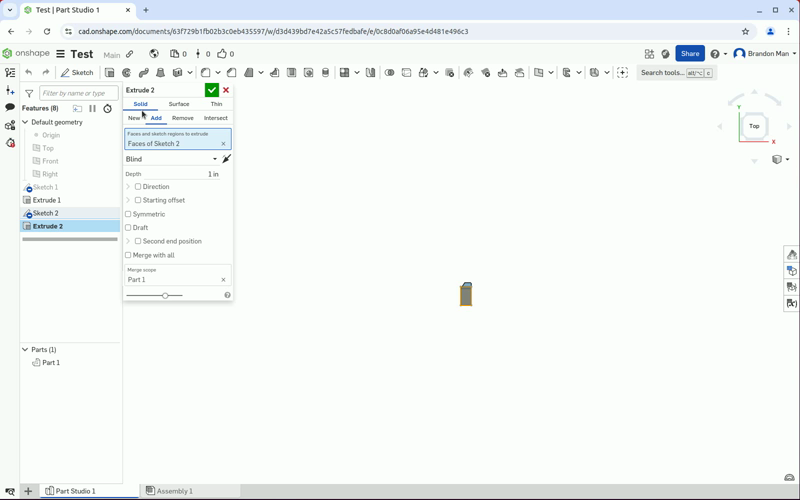
mouse_move(137, 120)
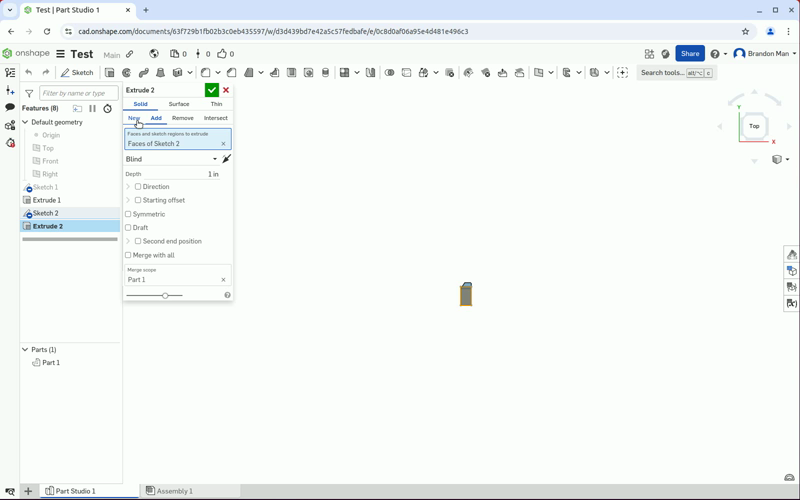
click(137, 120)
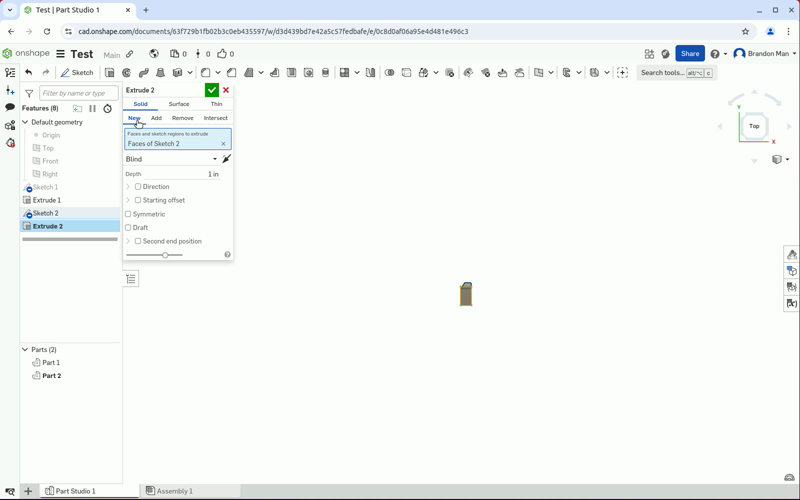
key(tab, 4)
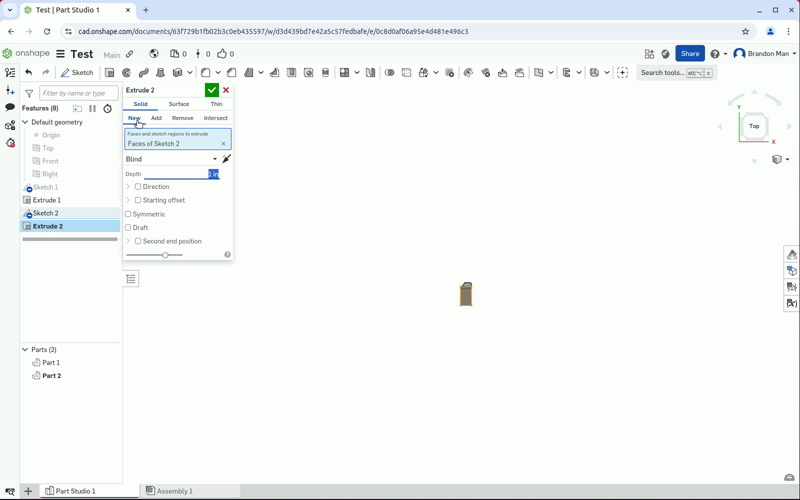
text(0.722)
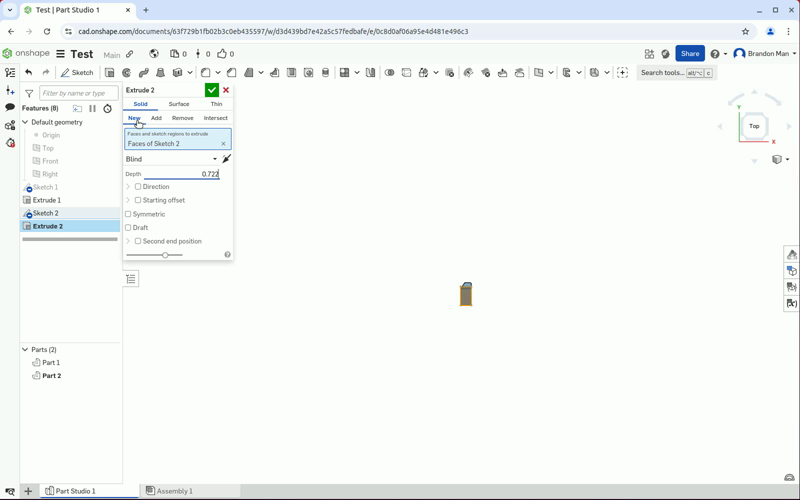
key(enter)
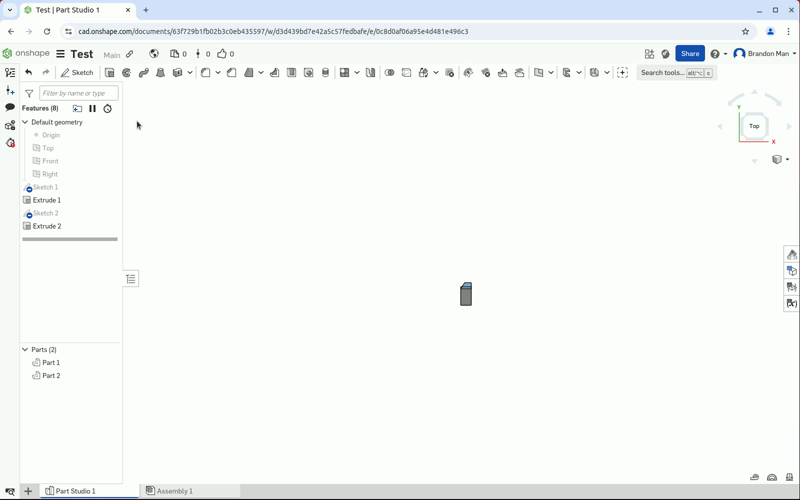
key(shift+h)
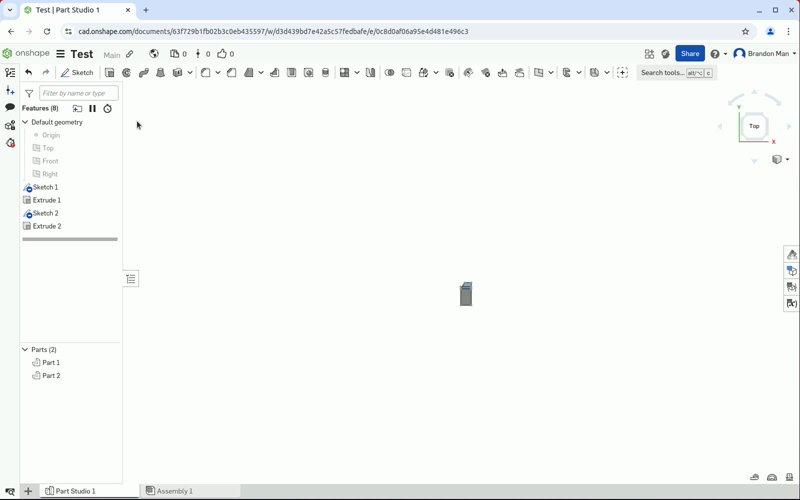
key(shift+h)
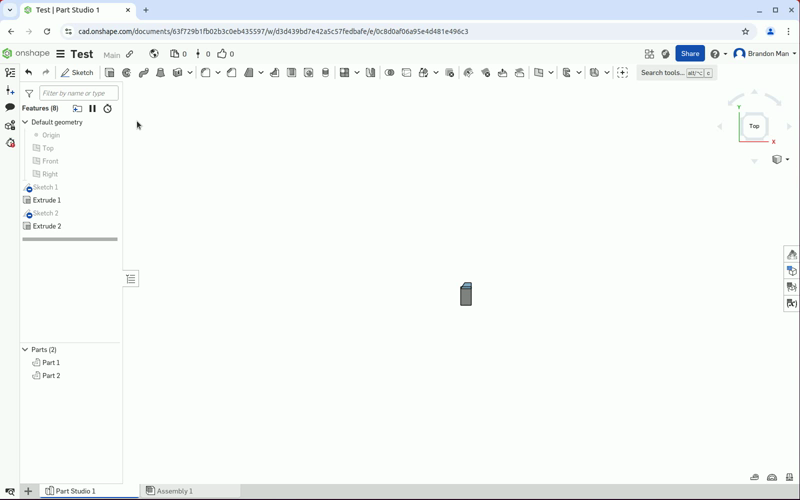
mouse_move(73, 189)
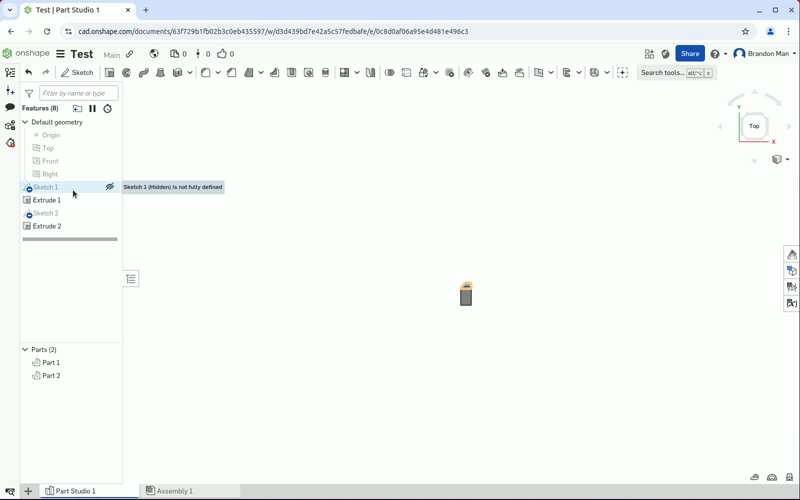
click(73, 189)
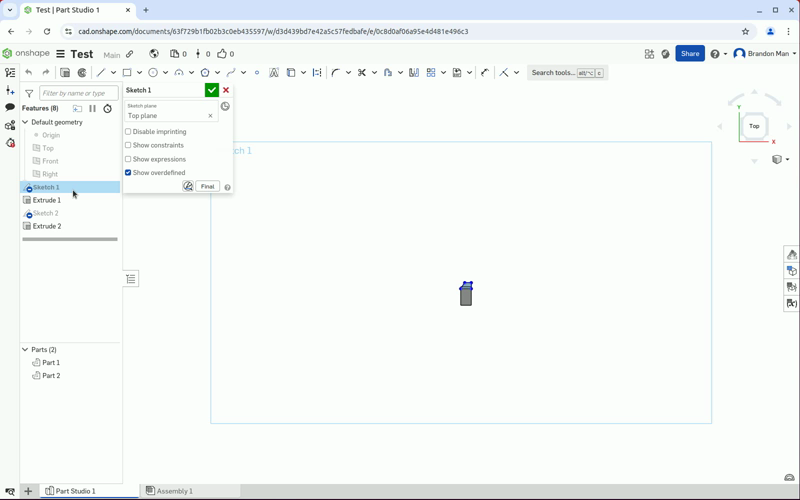
mouse_move(229, 92)
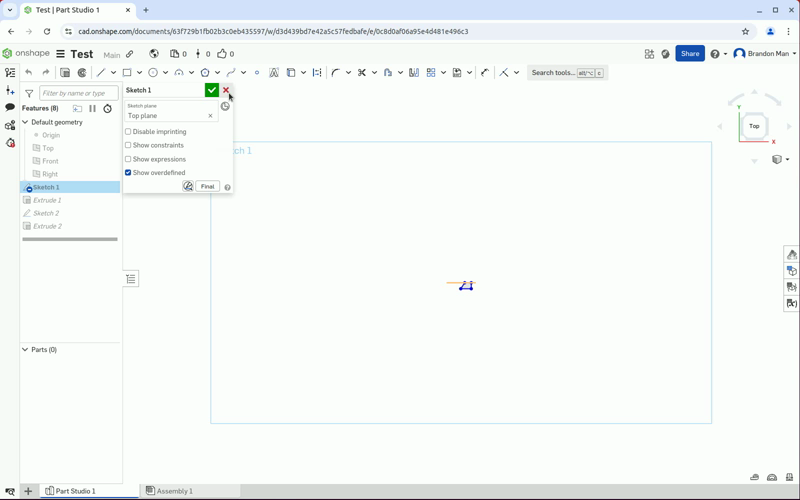
click(229, 92)
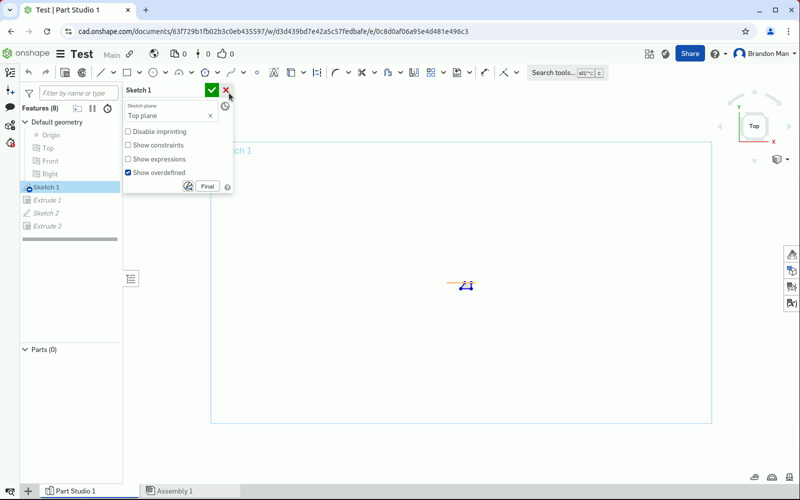
key(shift+s)
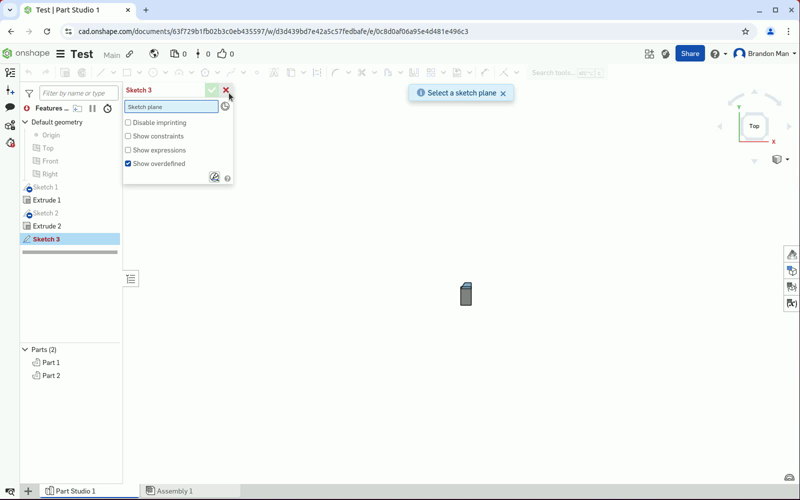
mouse_move(73, 150)
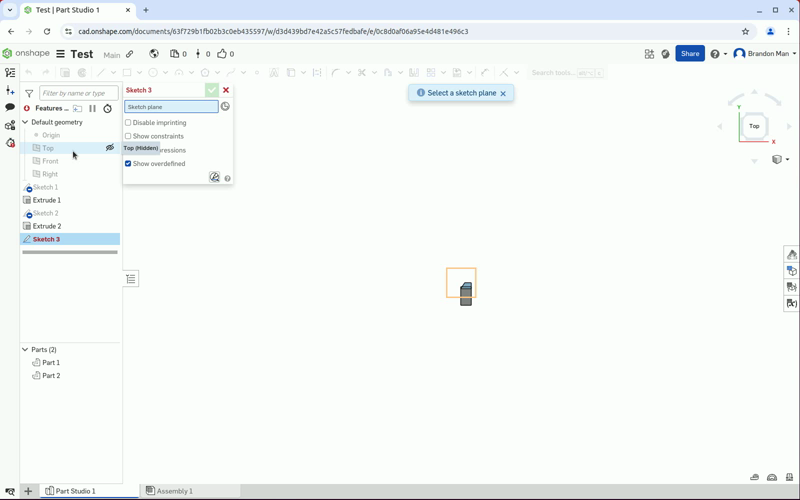
click(73, 150)
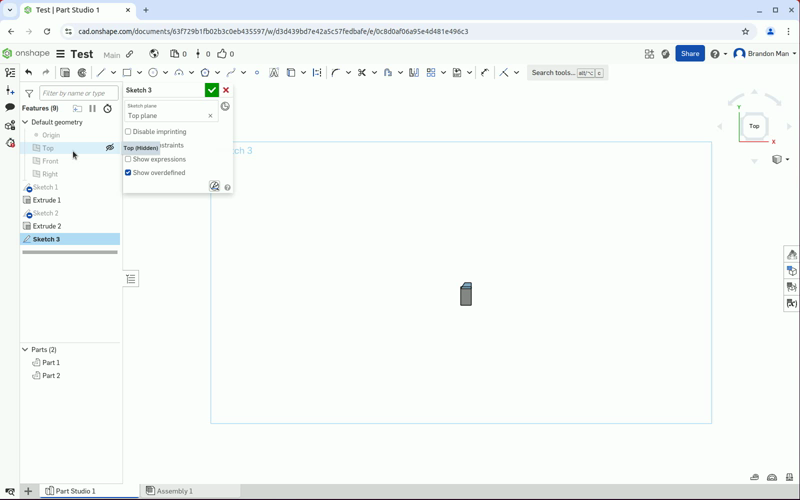
mouse_move(73, 352)
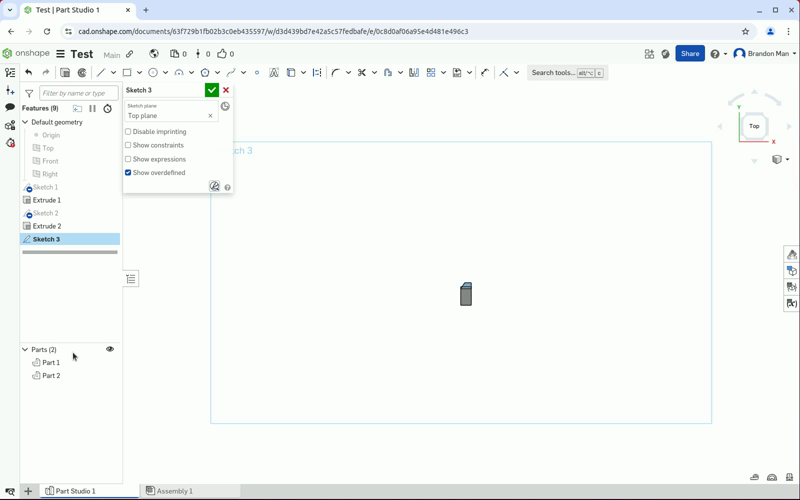
key(y)
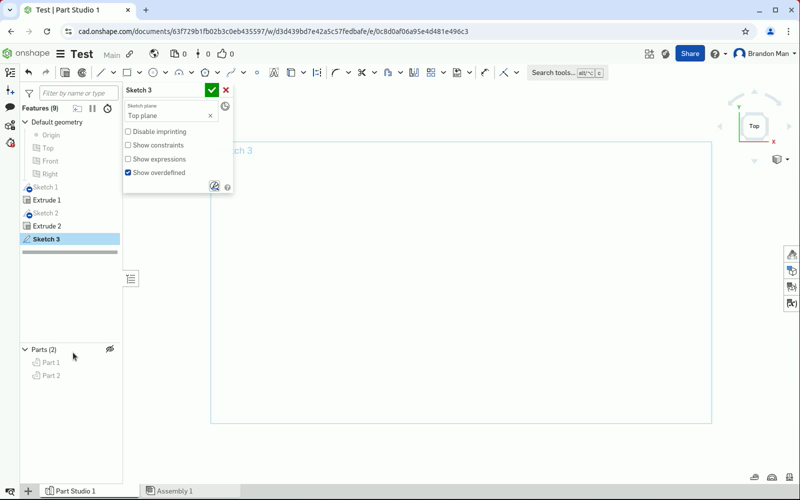
key(l)
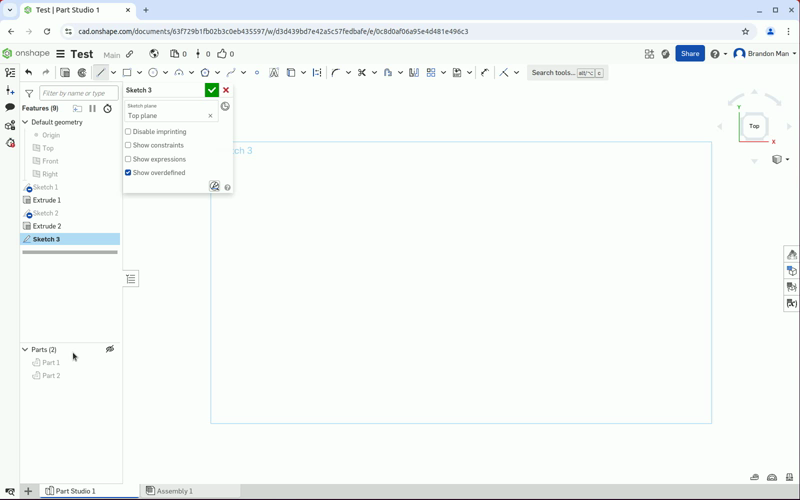
key_down(shift)
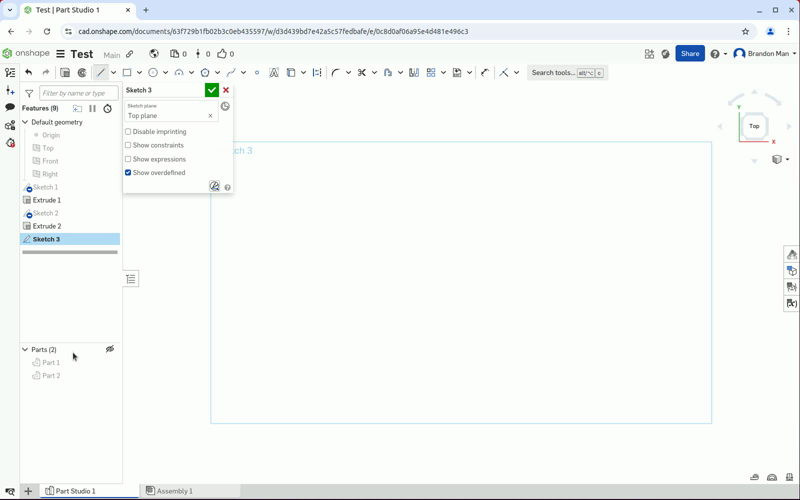
mouse_move(570, 290)
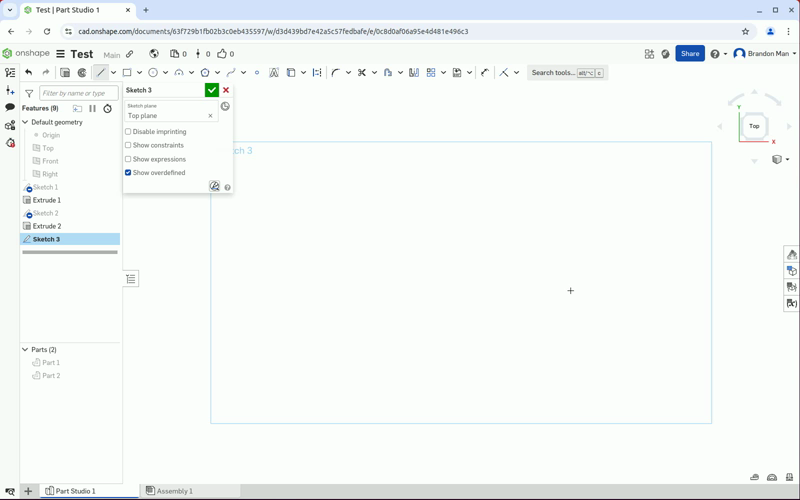
click(570, 290)
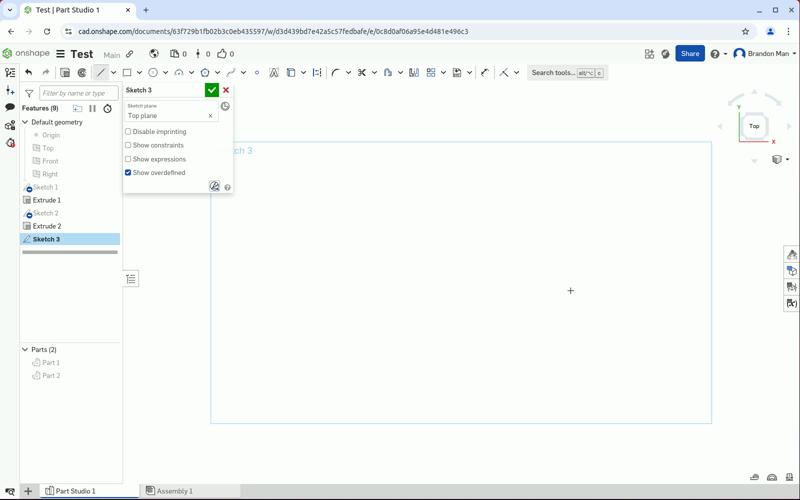
key_up(shift)
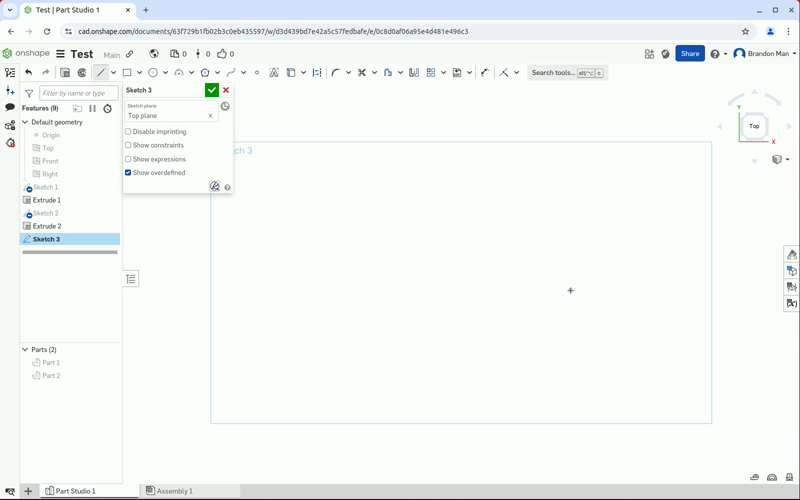
key_down(shift)
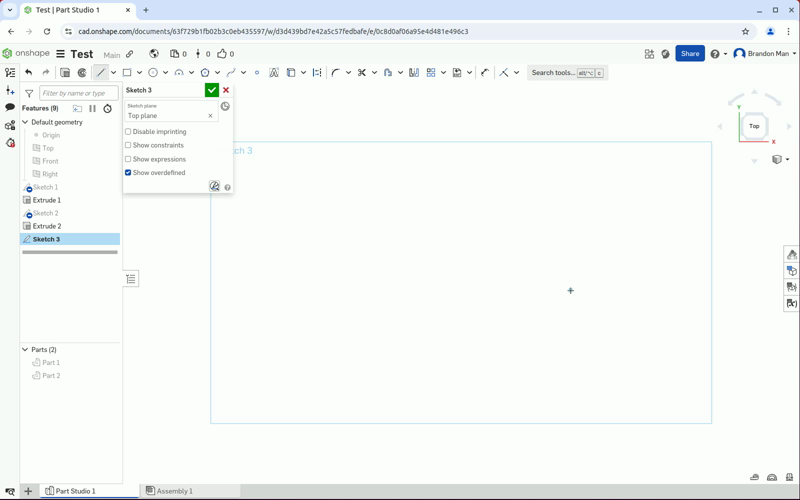
mouse_move(589, 290)
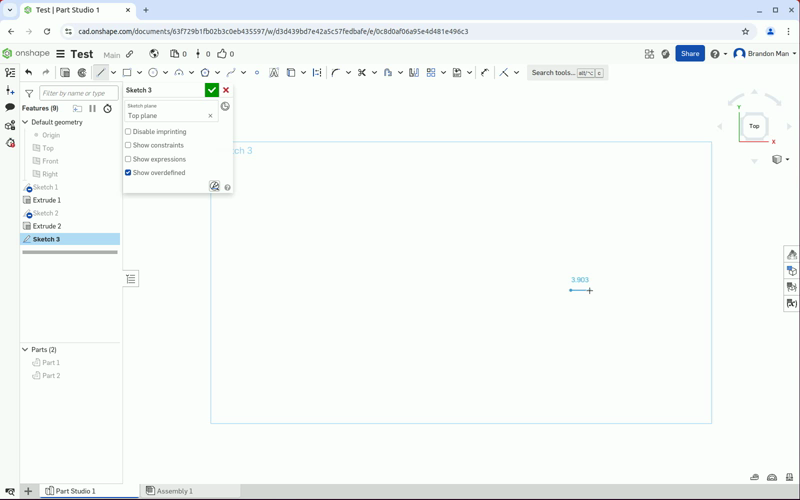
mouse_move(574, 290)
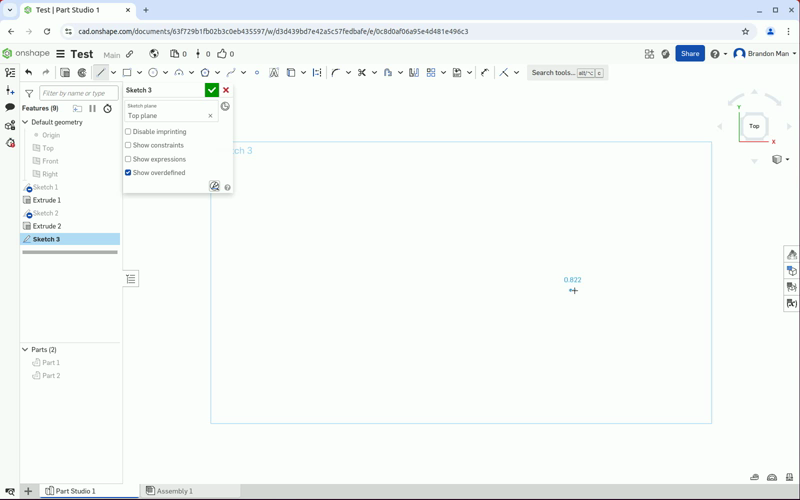
scroll(6)
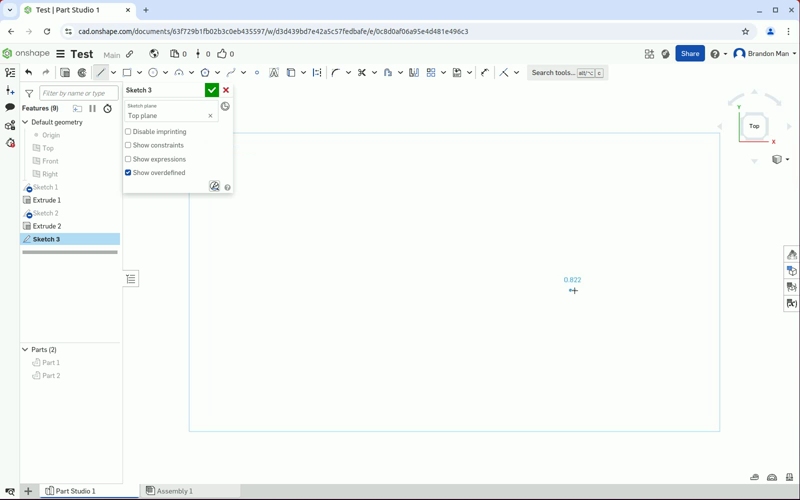
scroll(6)
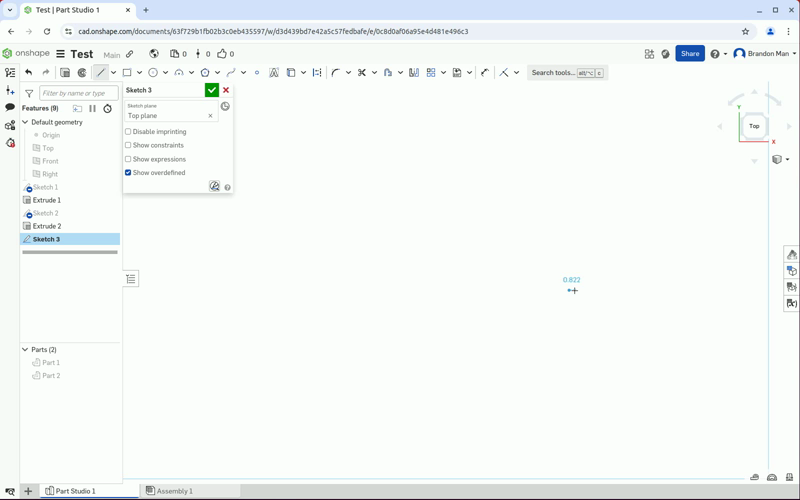
scroll(6)
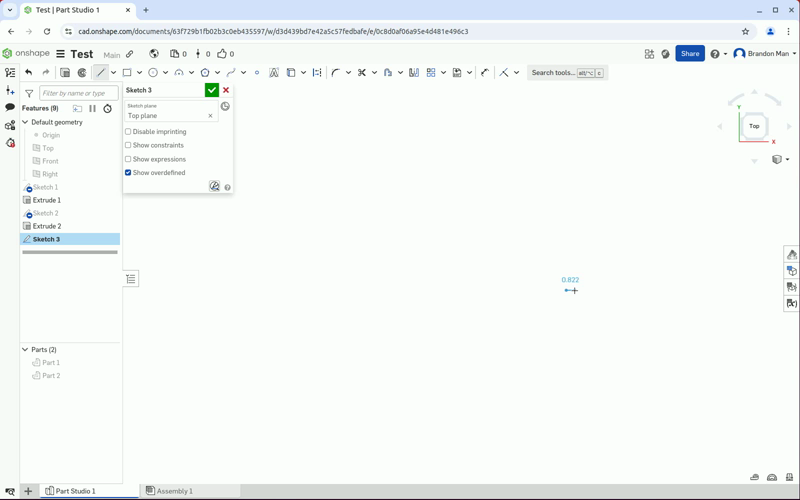
scroll(6)
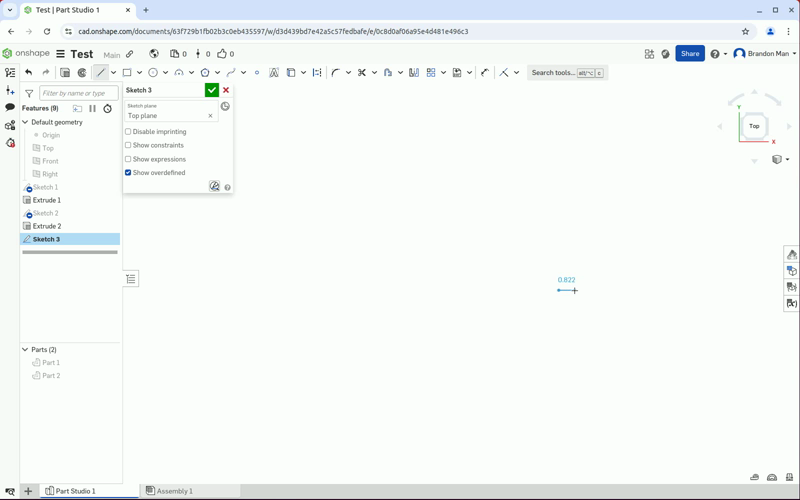
scroll(6)
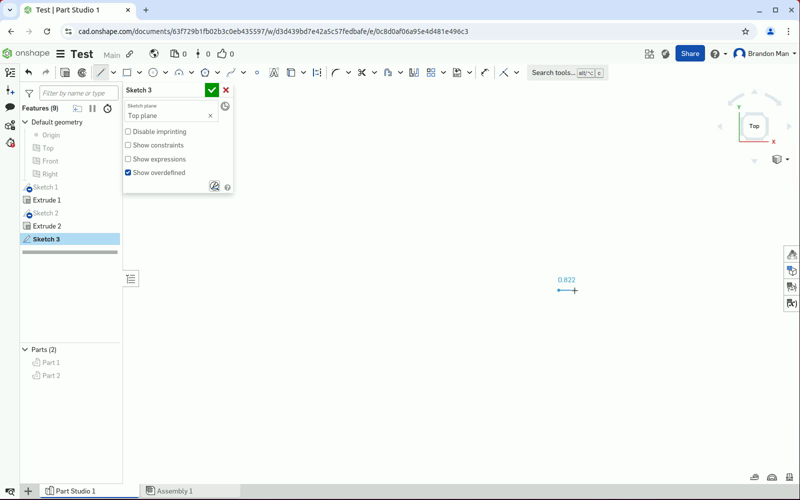
scroll(6)
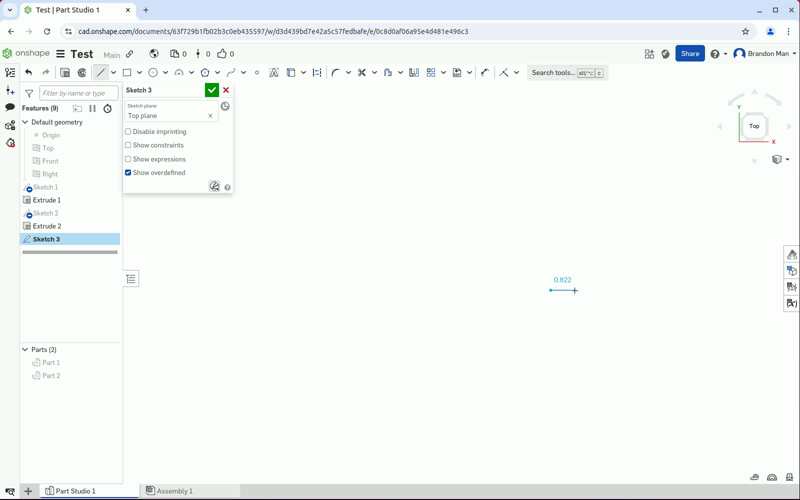
scroll(6)
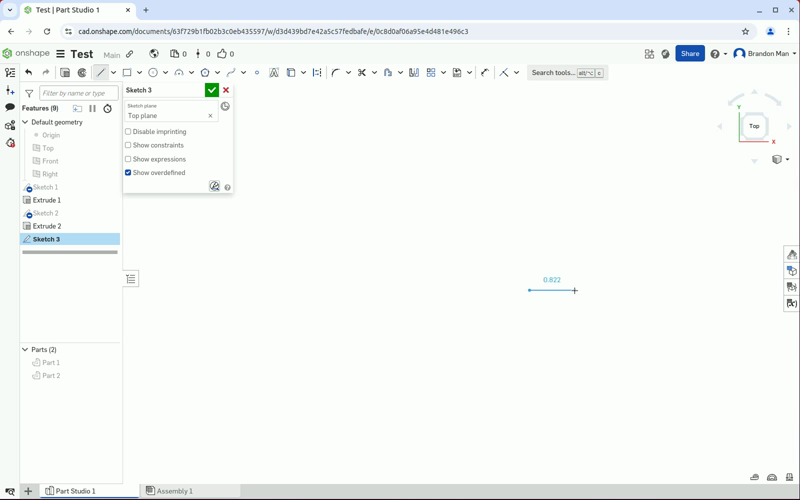
click(574, 290)
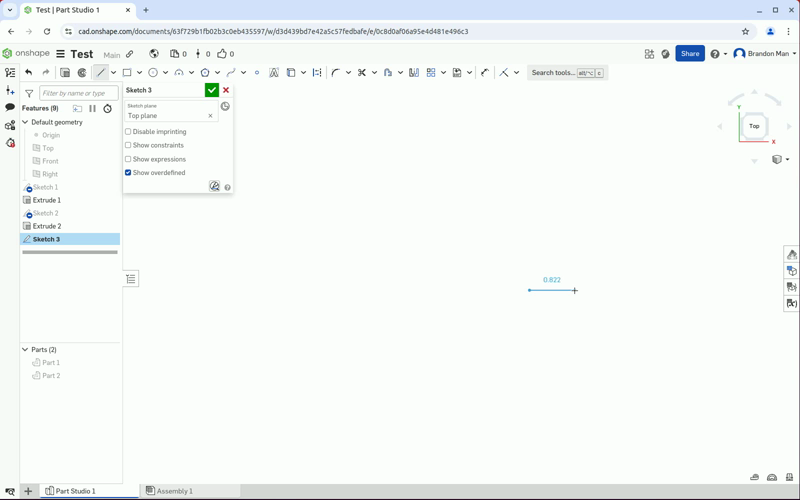
scroll(-6)
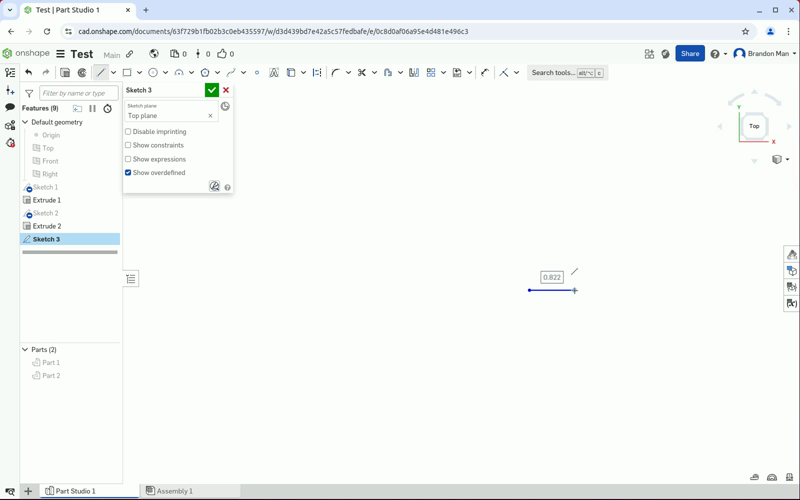
scroll(-6)
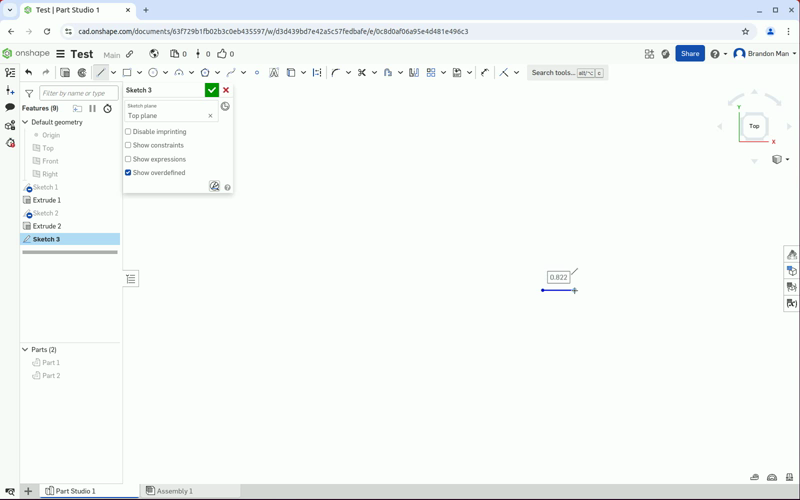
scroll(-6)
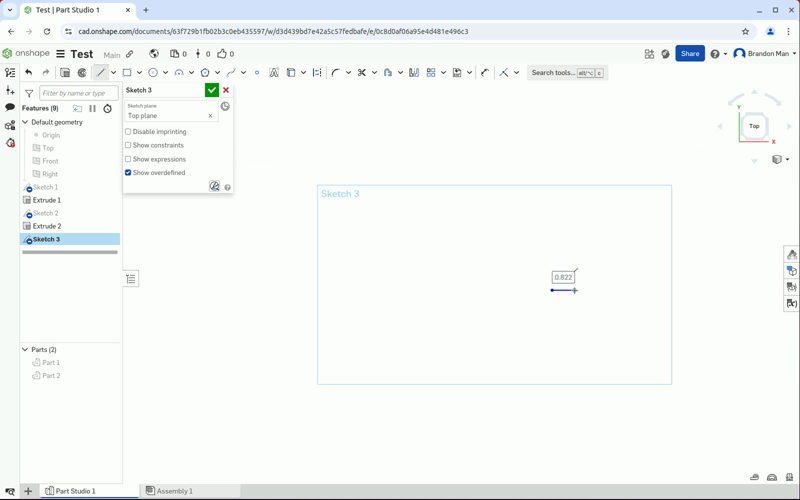
scroll(-6)
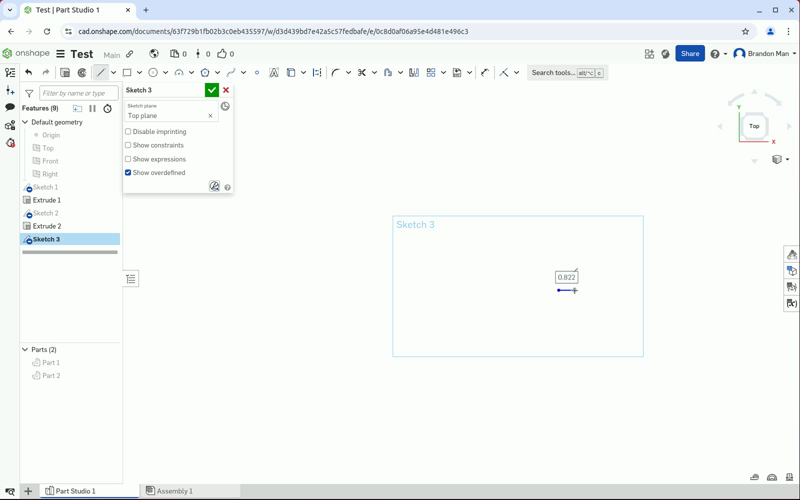
scroll(-6)
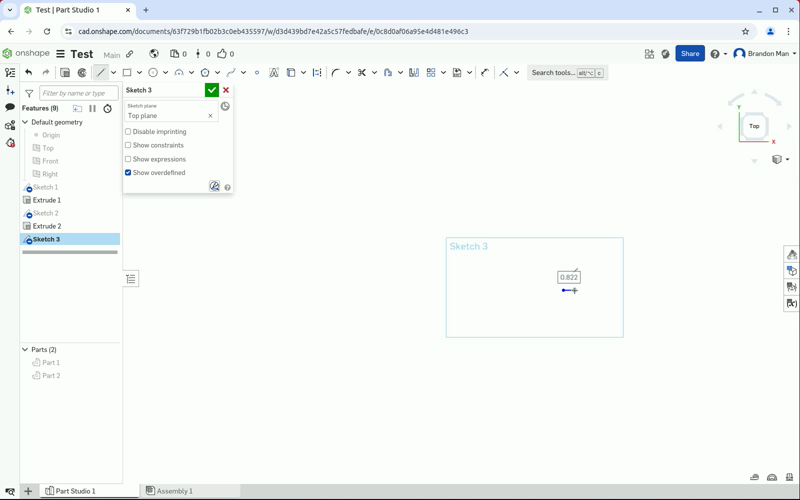
scroll(-6)
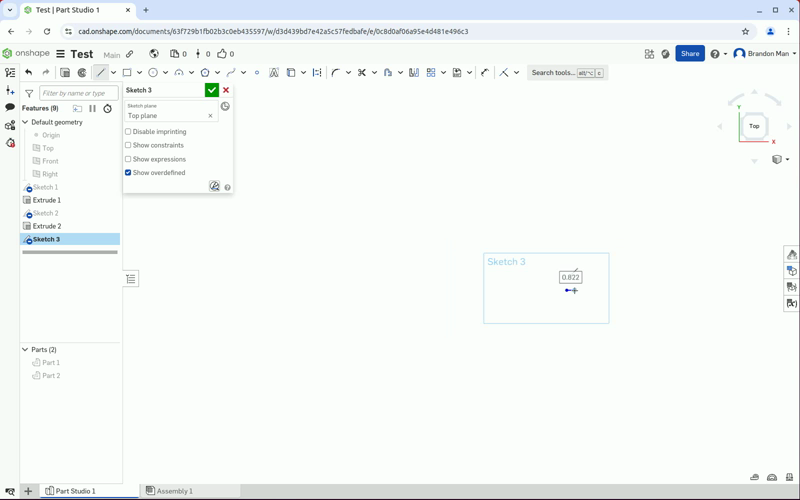
scroll(-6)
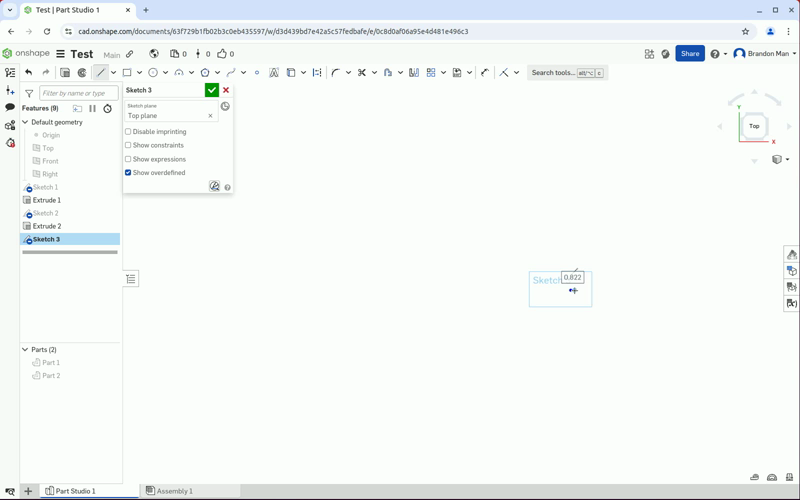
key_up(shift)
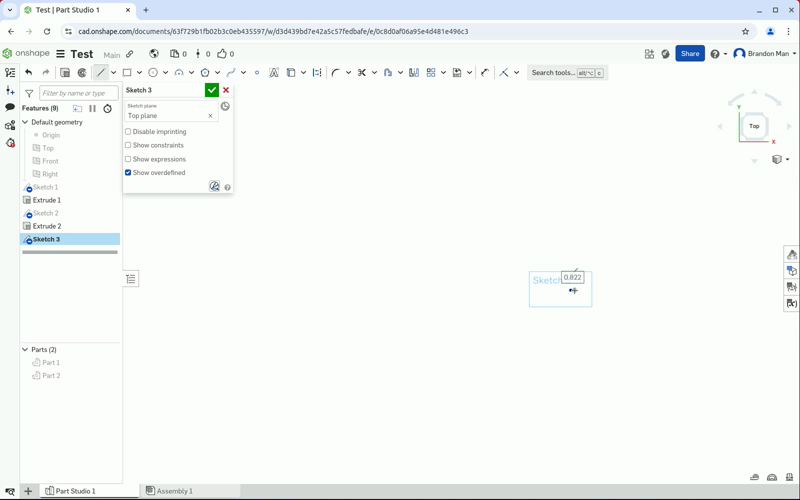
key_down(shift)
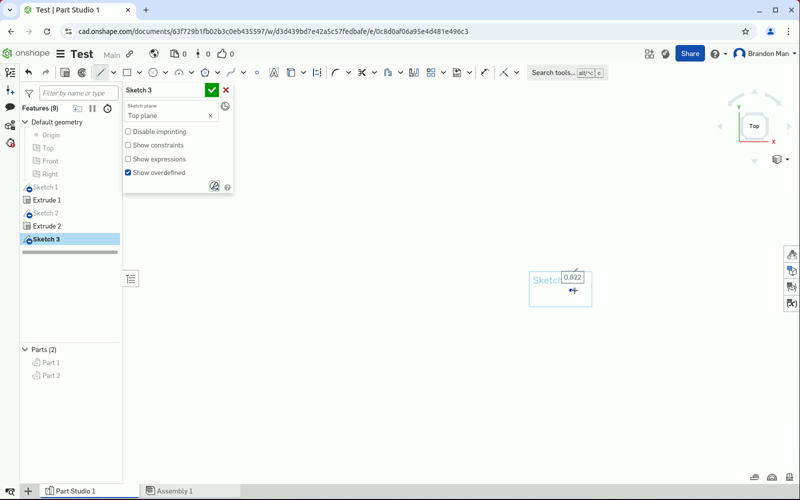
mouse_move(589, 290)
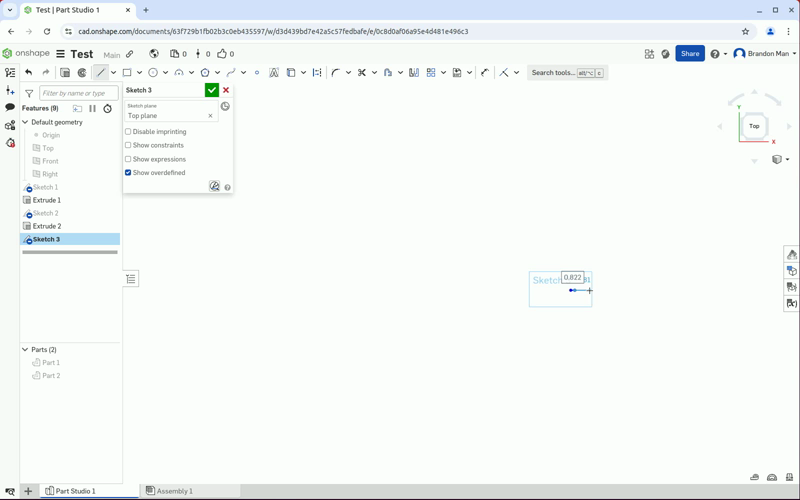
mouse_move(574, 286)
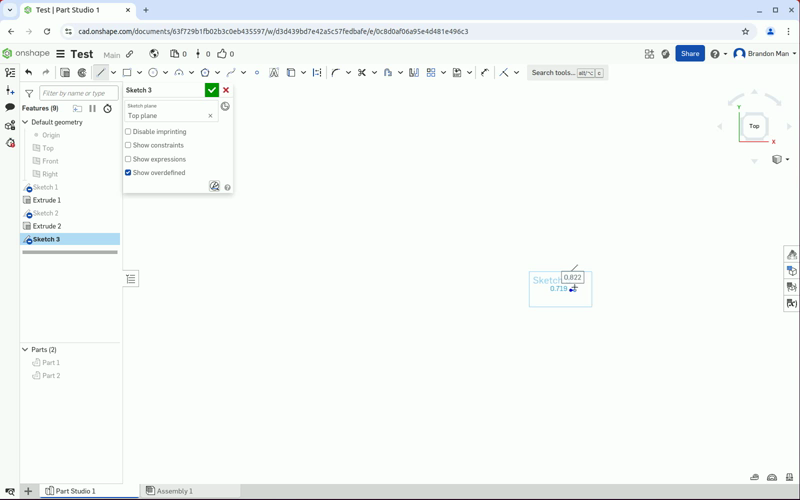
scroll(6)
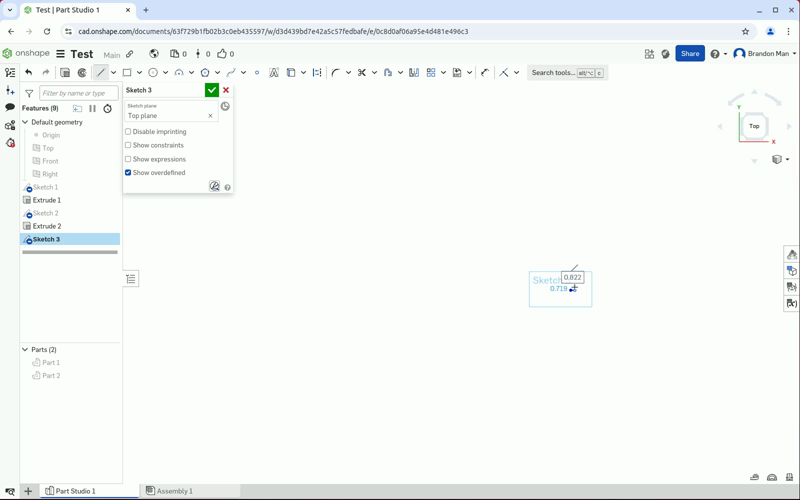
scroll(6)
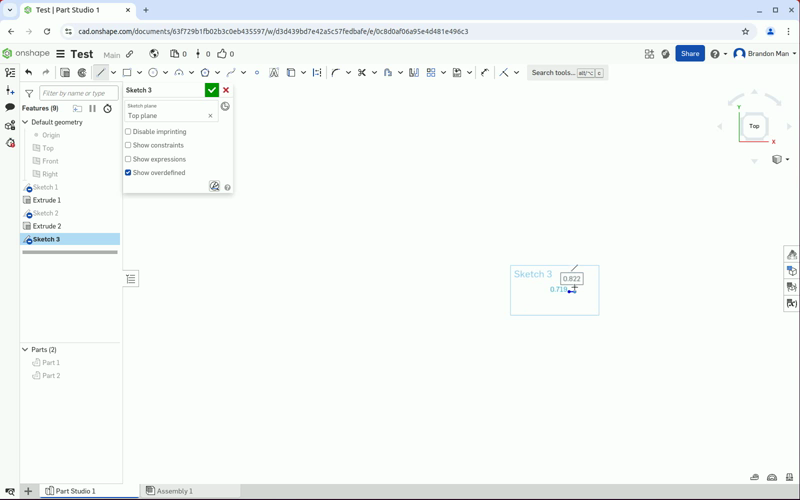
scroll(6)
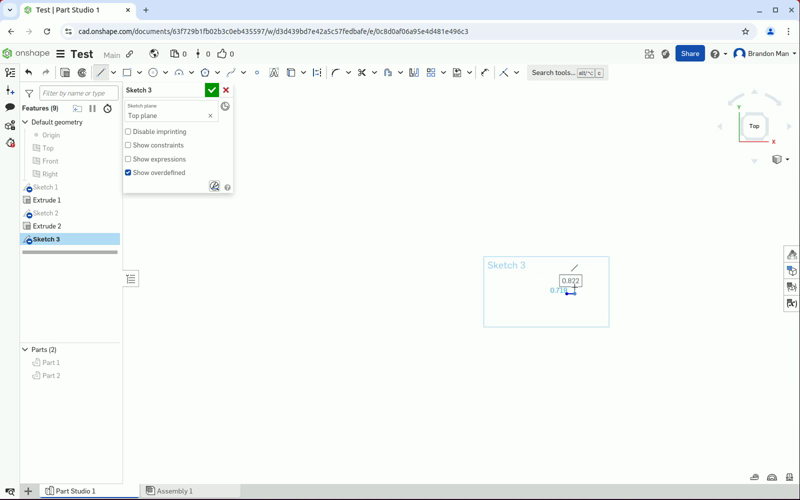
scroll(6)
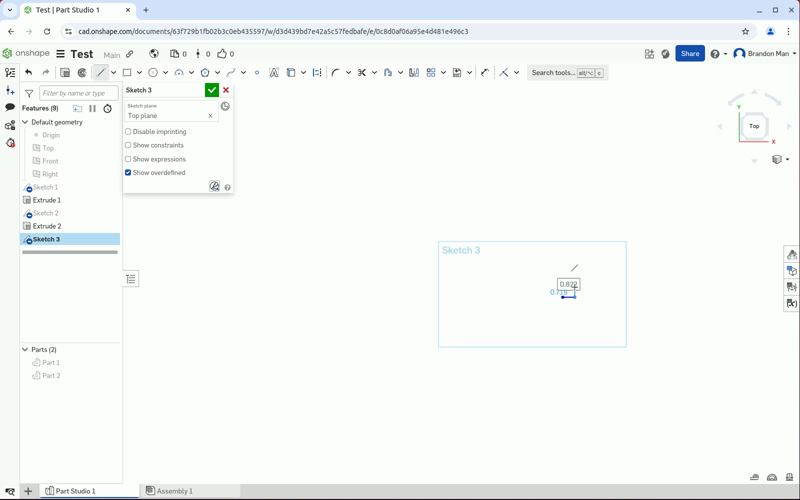
scroll(6)
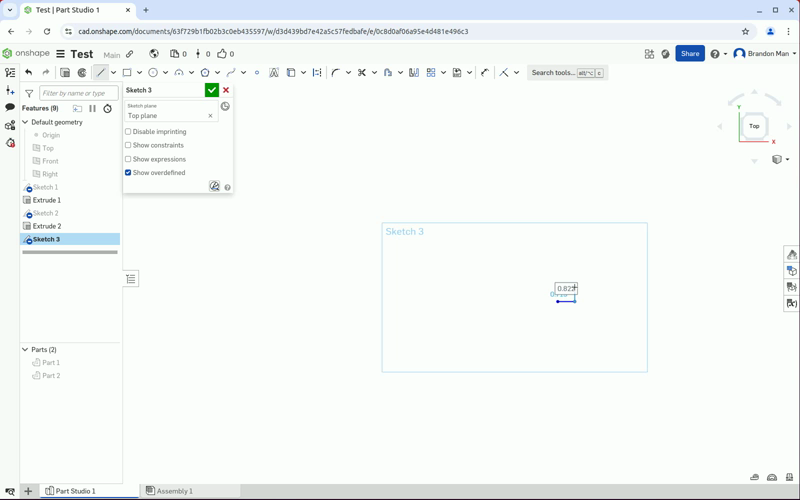
scroll(6)
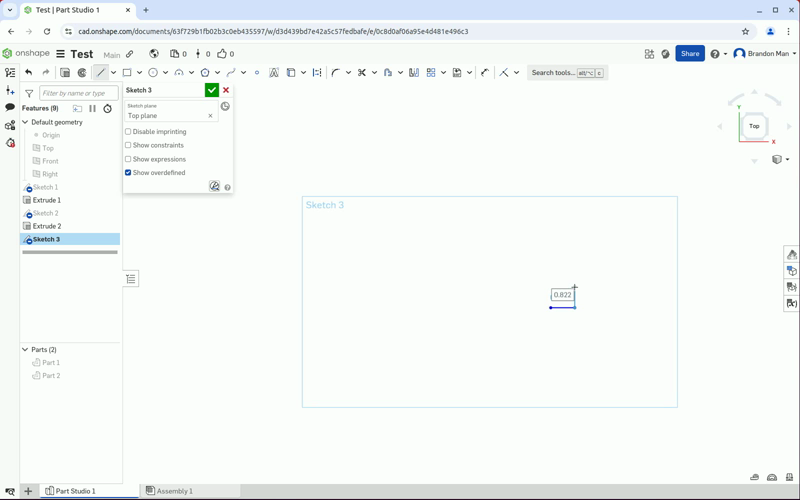
scroll(6)
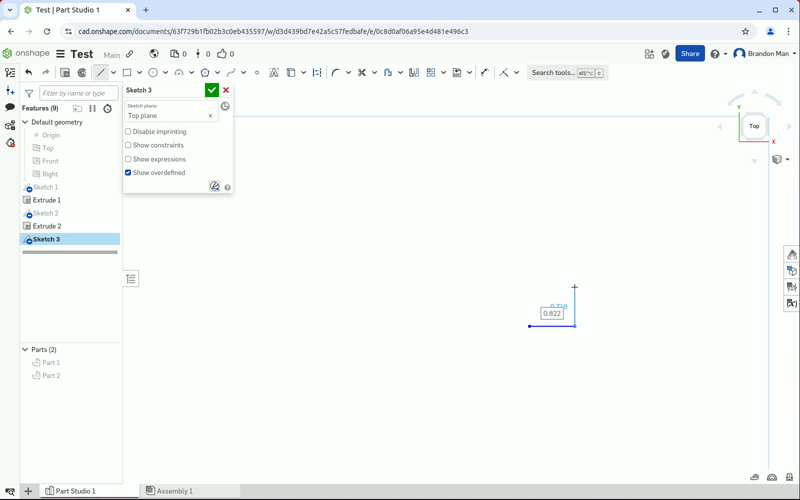
click(574, 286)
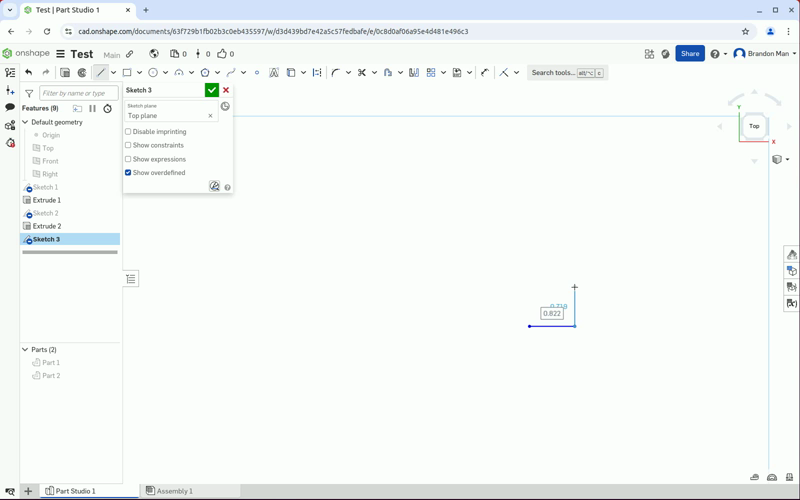
scroll(-6)
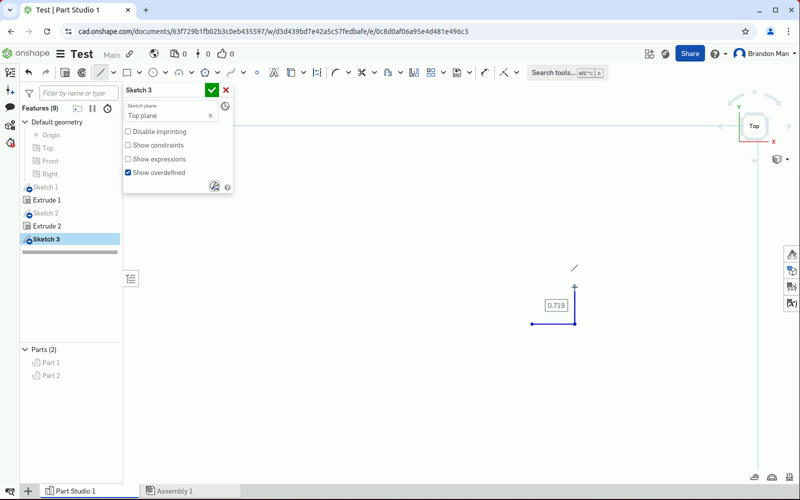
scroll(-6)
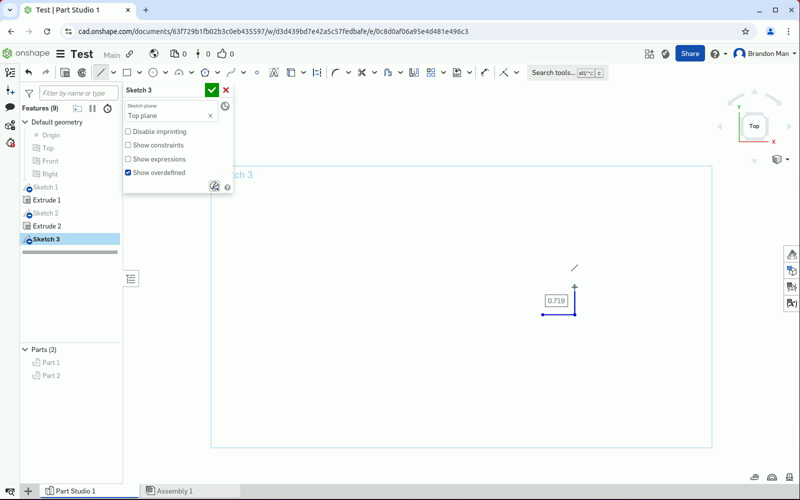
scroll(-6)
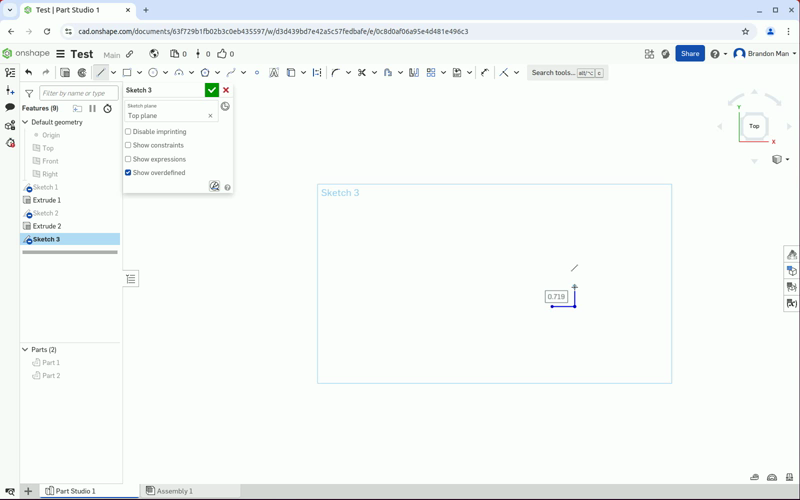
scroll(-6)
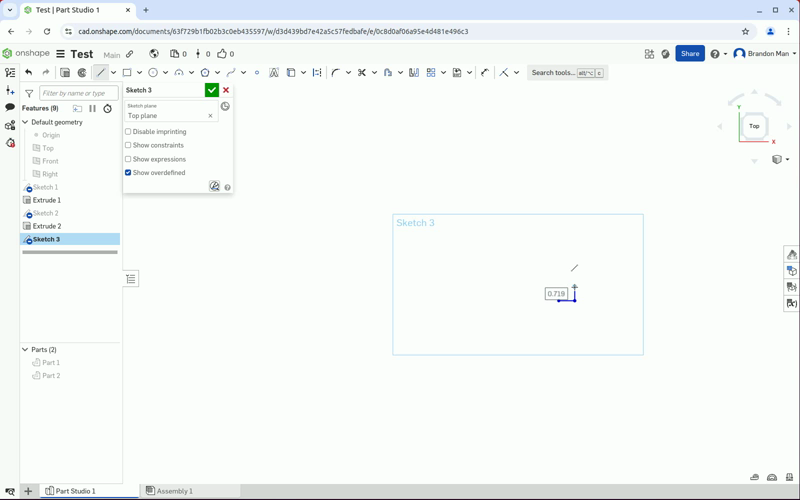
scroll(-6)
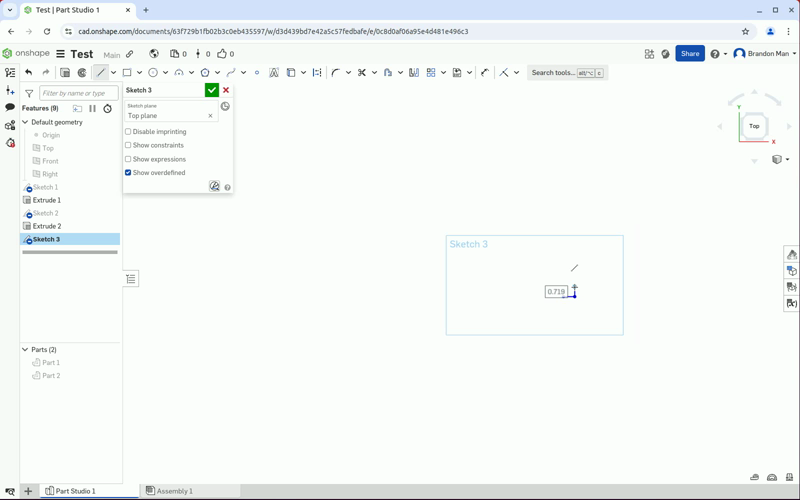
scroll(-6)
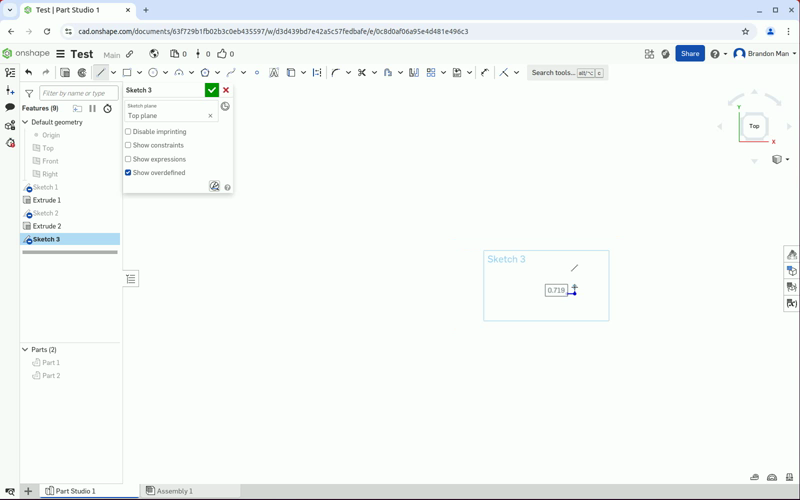
scroll(-6)
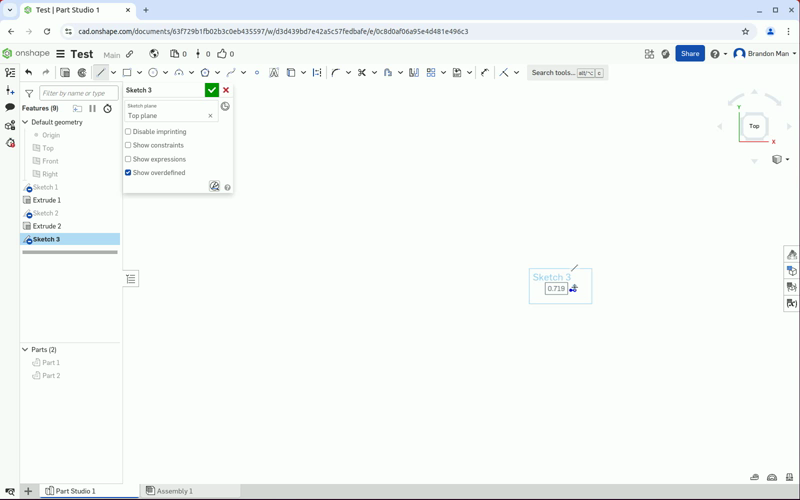
key_up(shift)
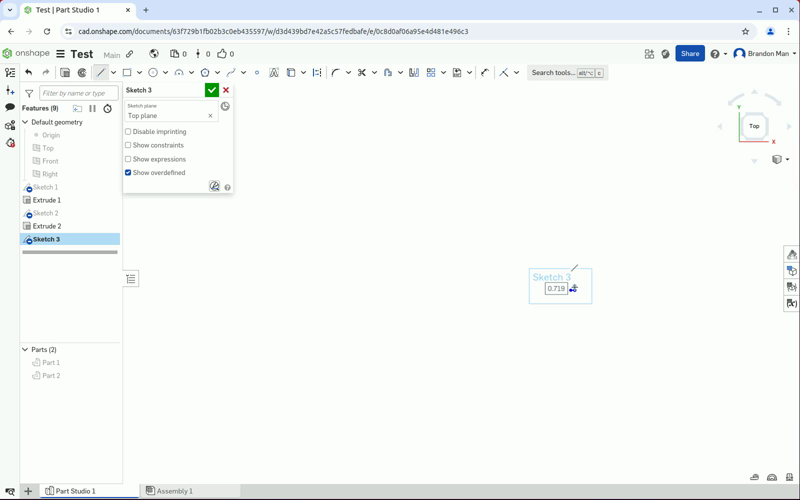
key_down(shift)
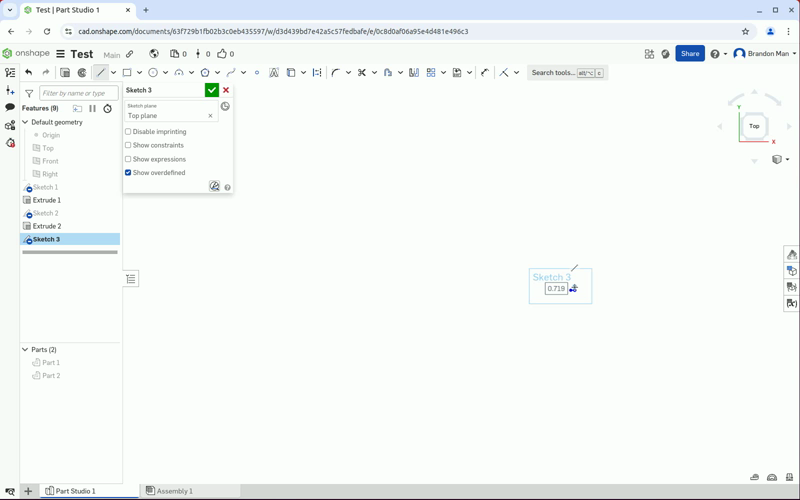
mouse_move(589, 286)
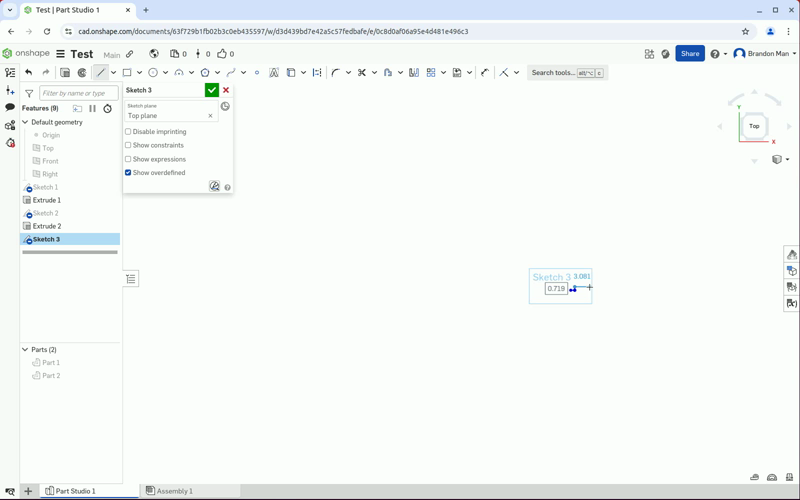
mouse_move(570, 286)
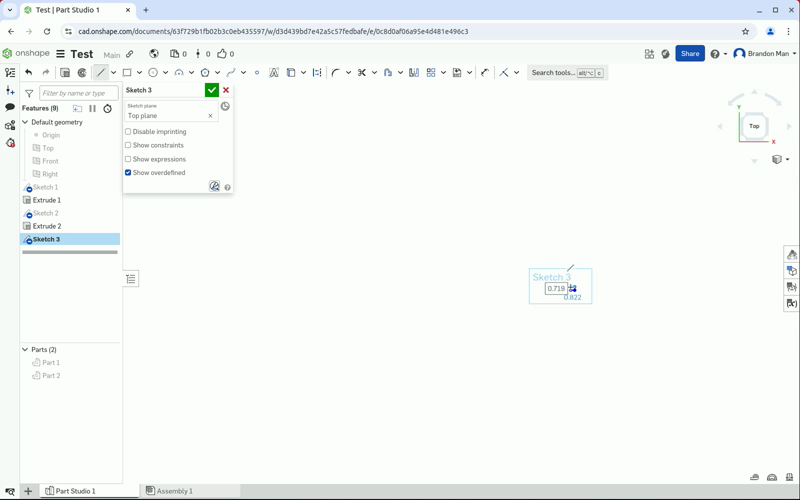
scroll(6)
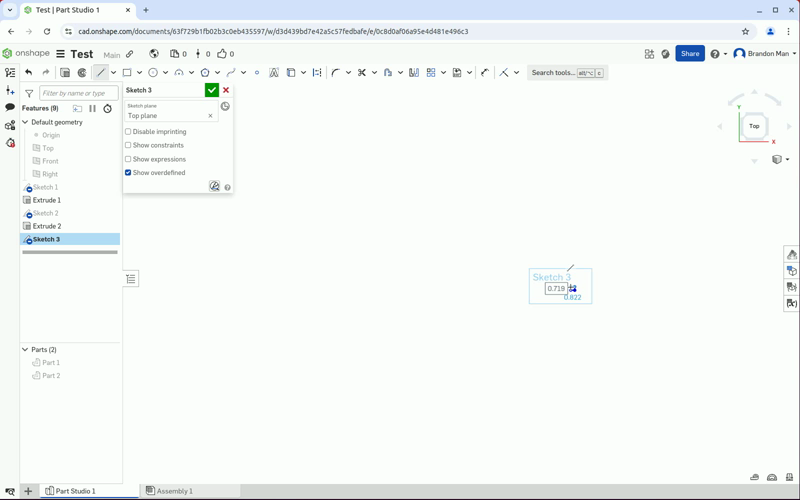
scroll(6)
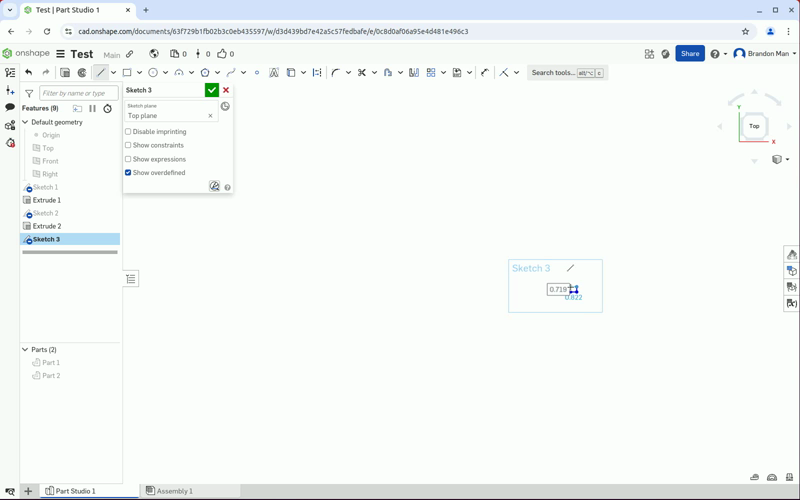
scroll(6)
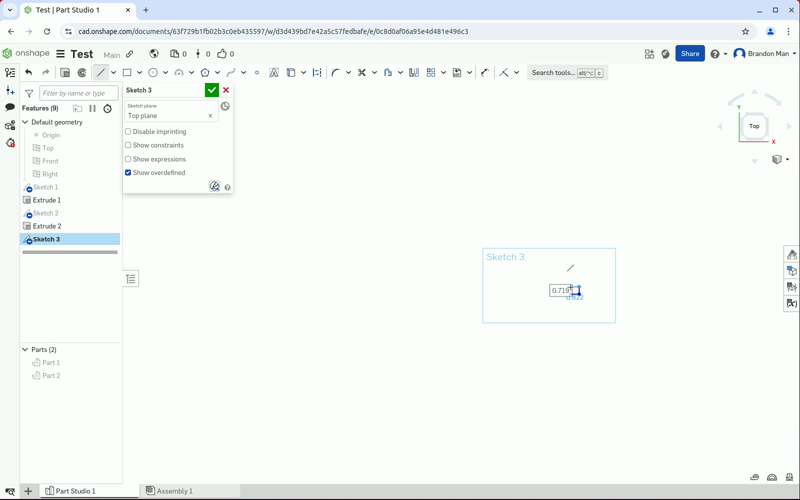
scroll(6)
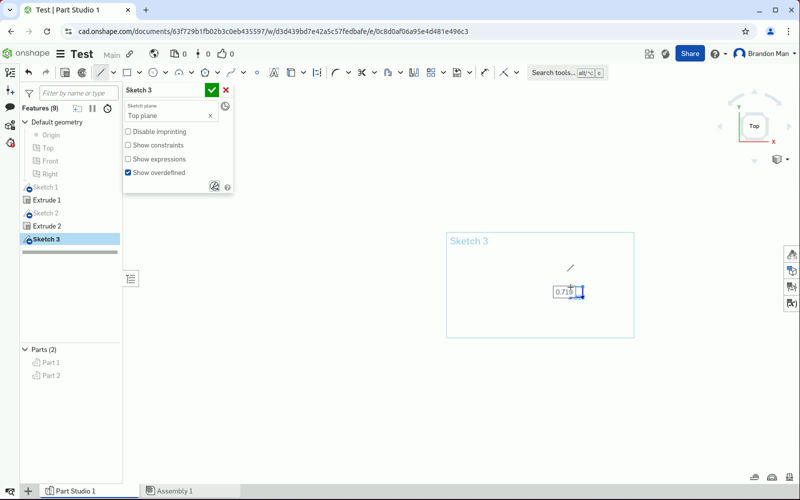
scroll(6)
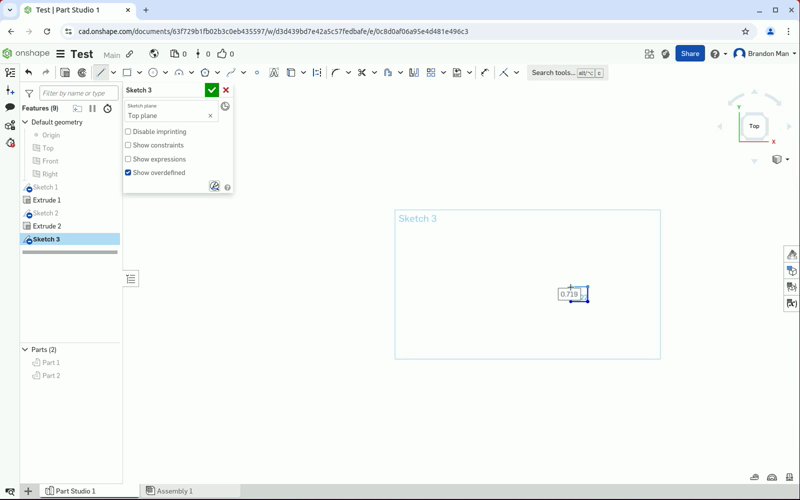
scroll(6)
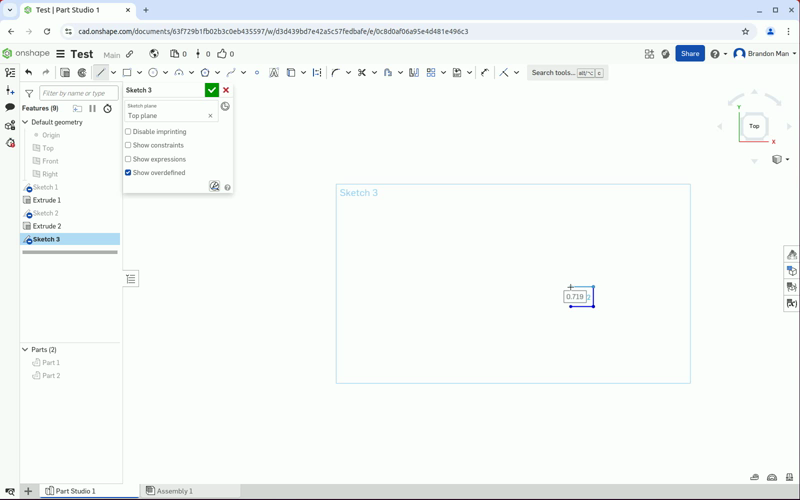
scroll(6)
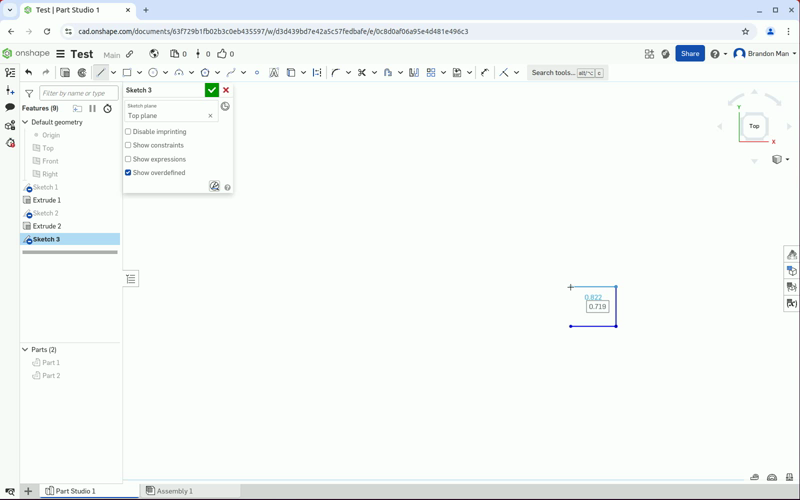
click(570, 286)
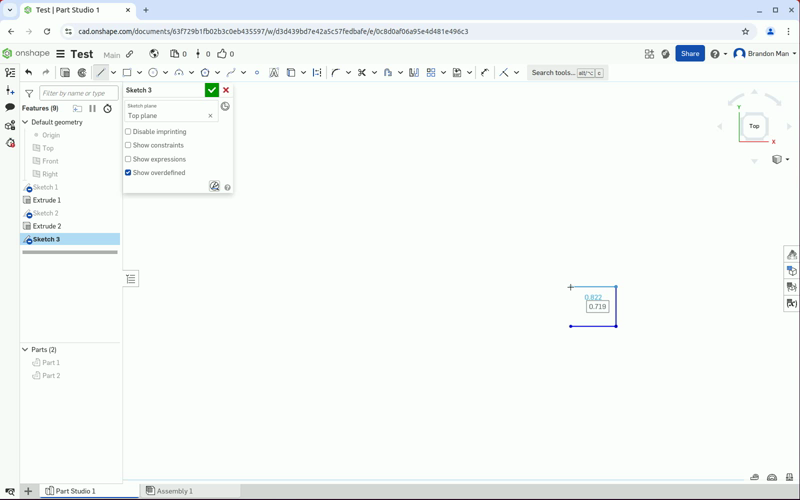
scroll(-6)
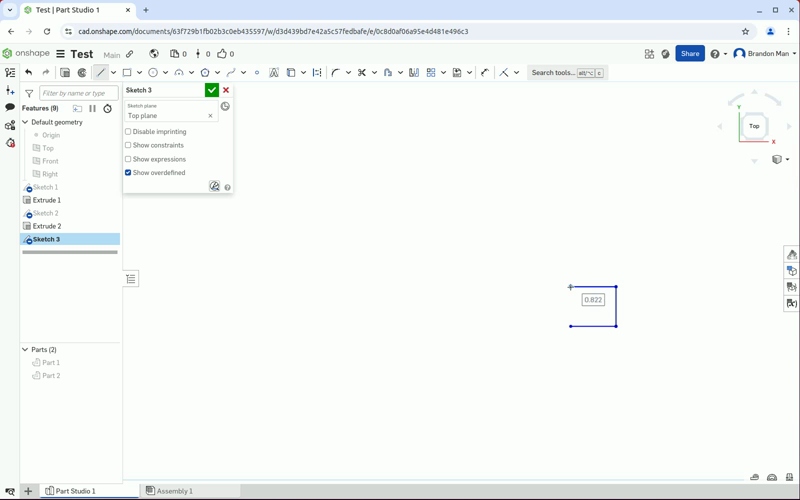
scroll(-6)
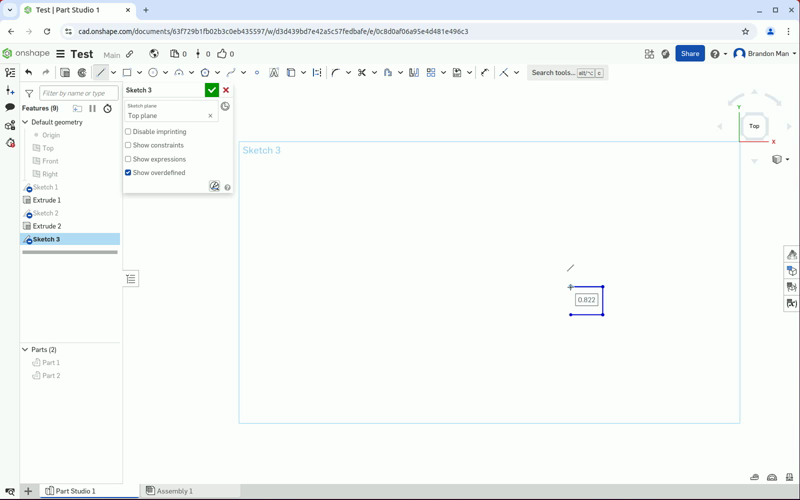
scroll(-6)
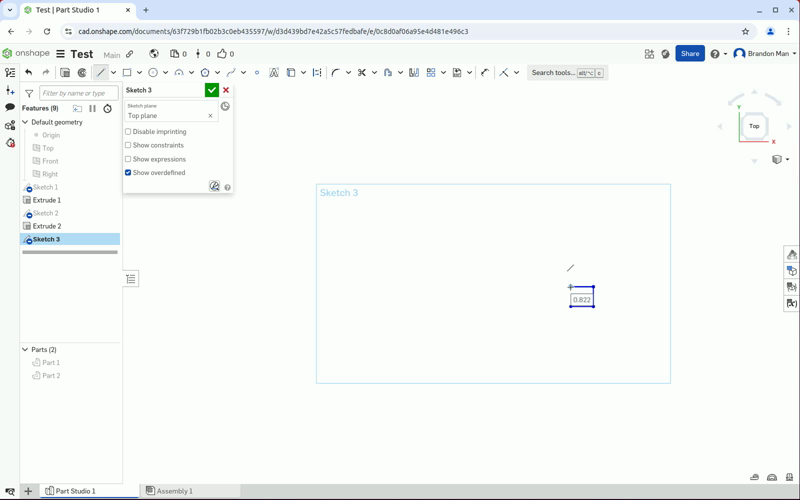
scroll(-6)
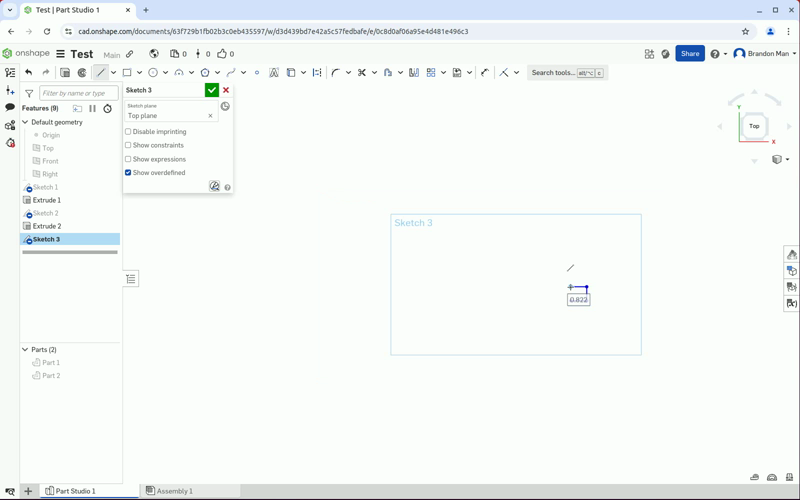
scroll(-6)
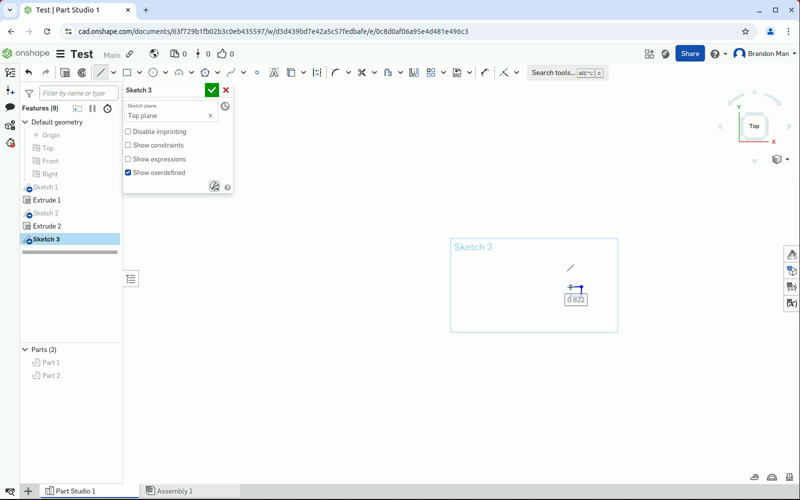
scroll(-6)
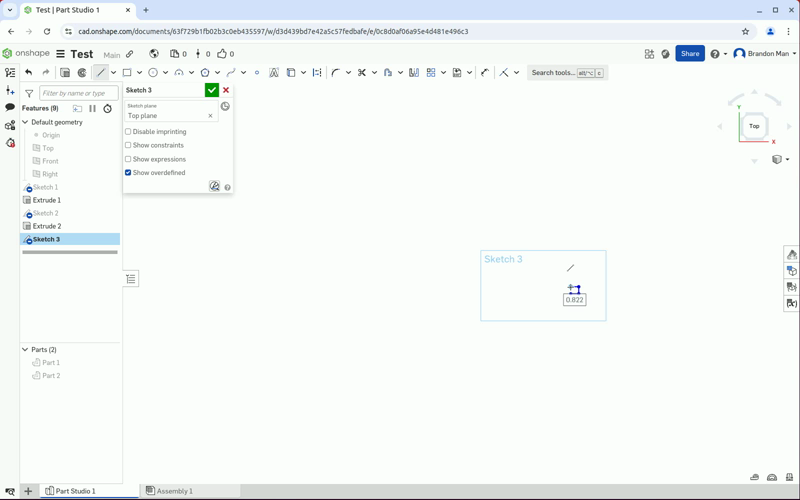
scroll(-6)
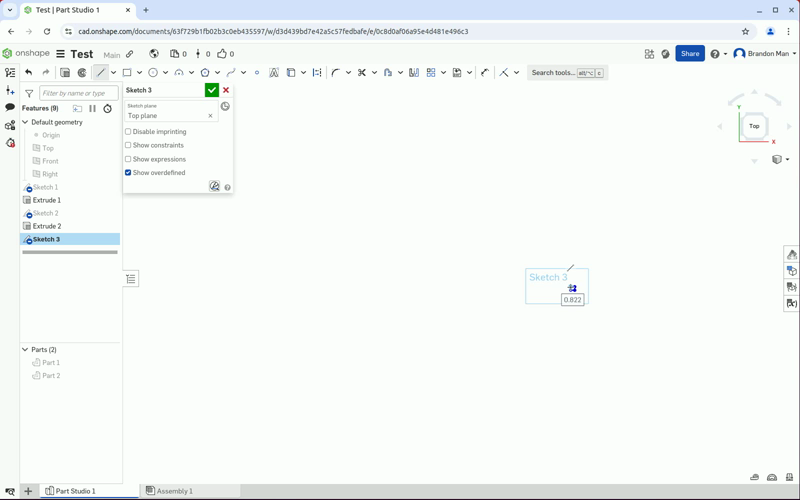
key_up(shift)
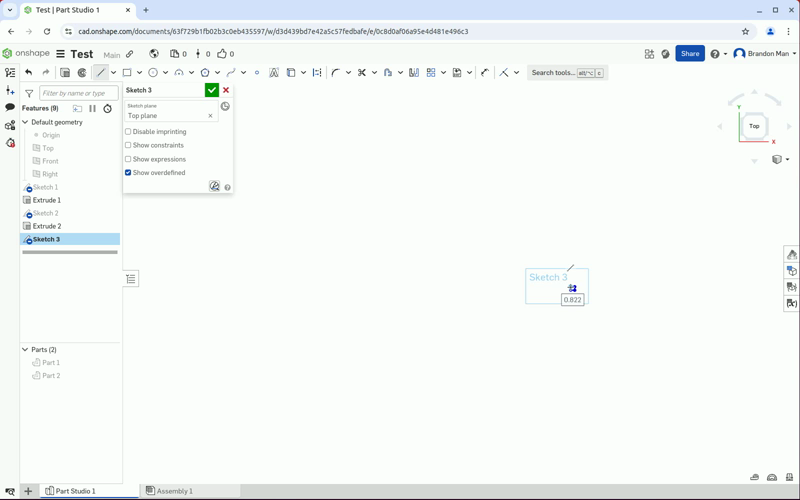
key_down(shift)
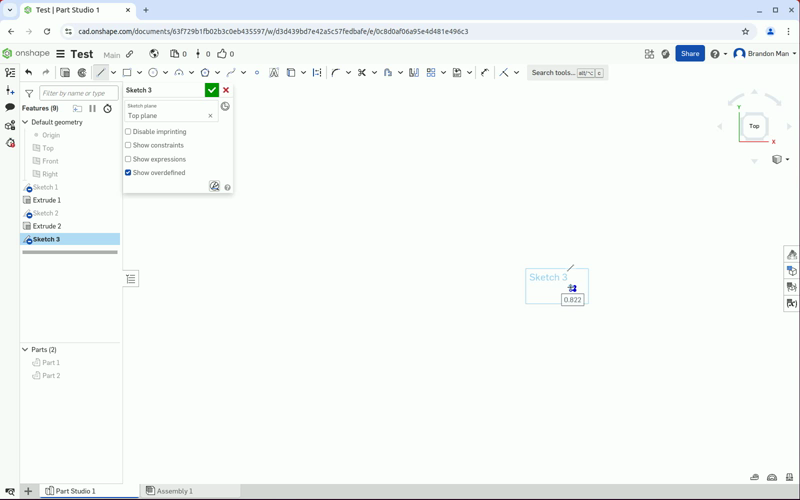
mouse_move(589, 286)
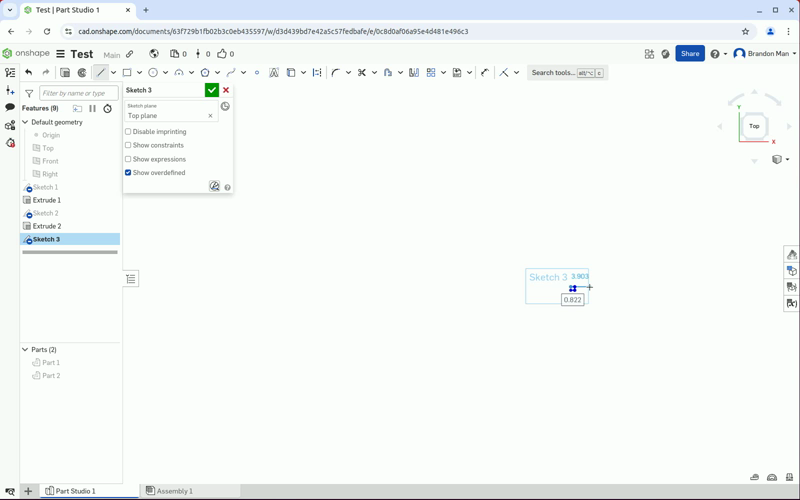
mouse_move(570, 288)
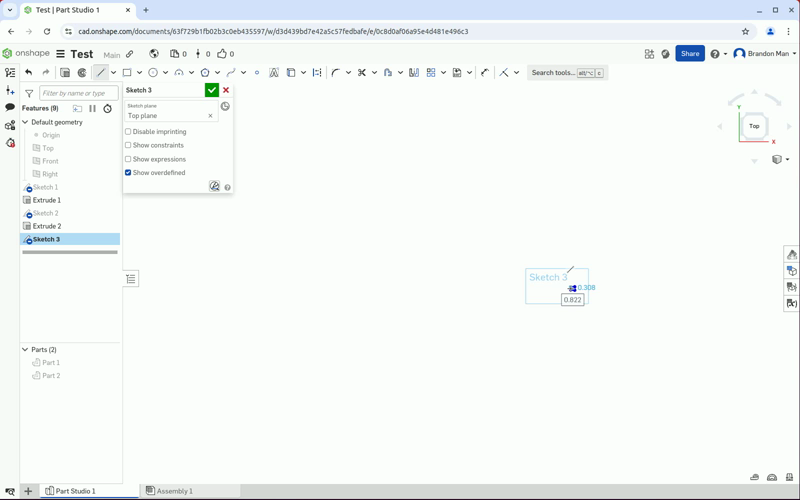
scroll(6)
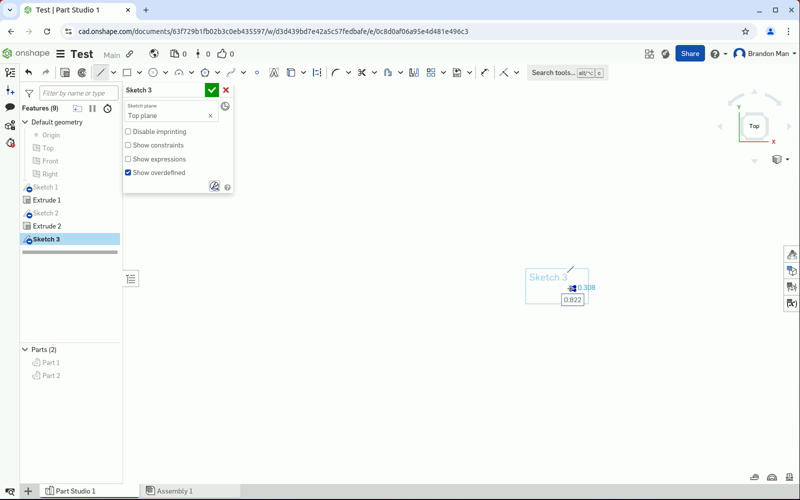
scroll(6)
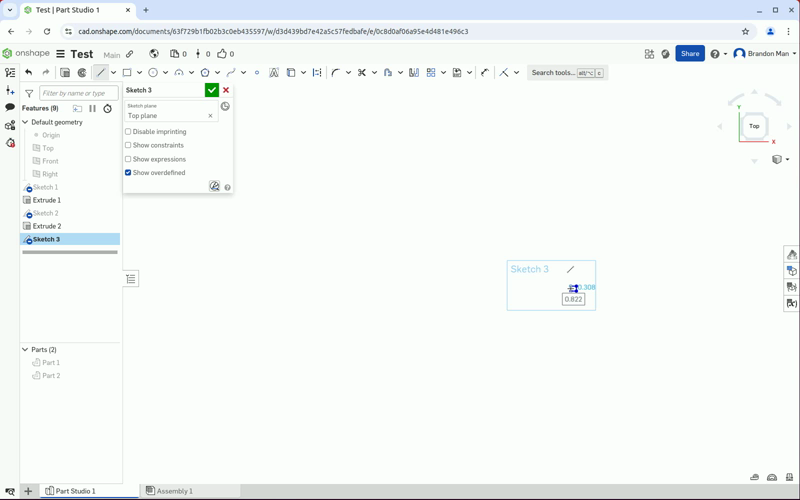
scroll(6)
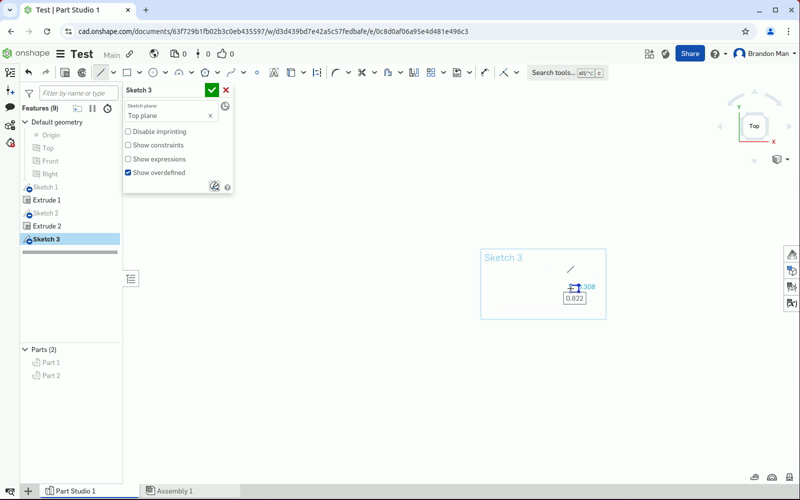
scroll(6)
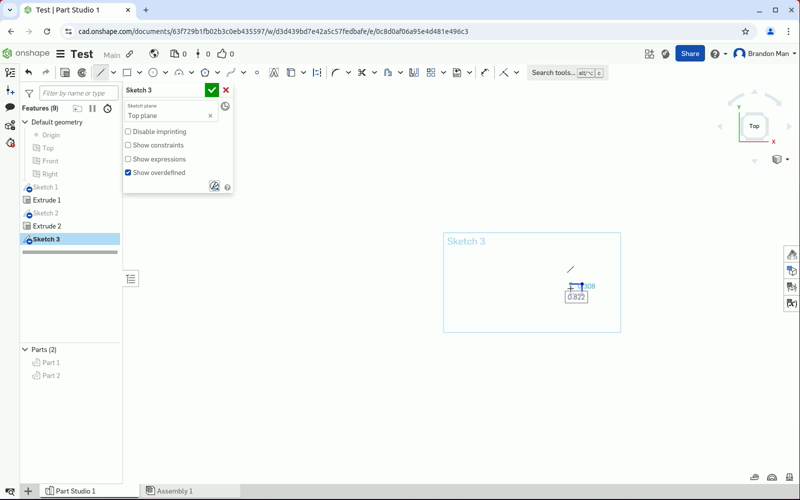
scroll(6)
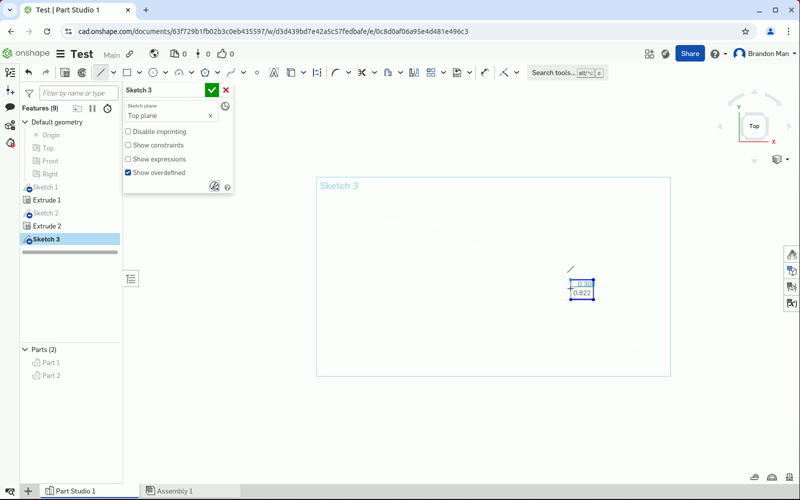
scroll(6)
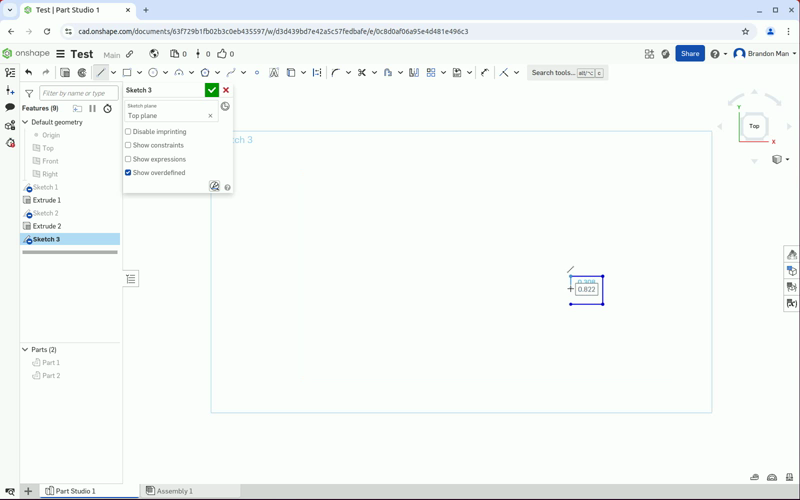
scroll(6)
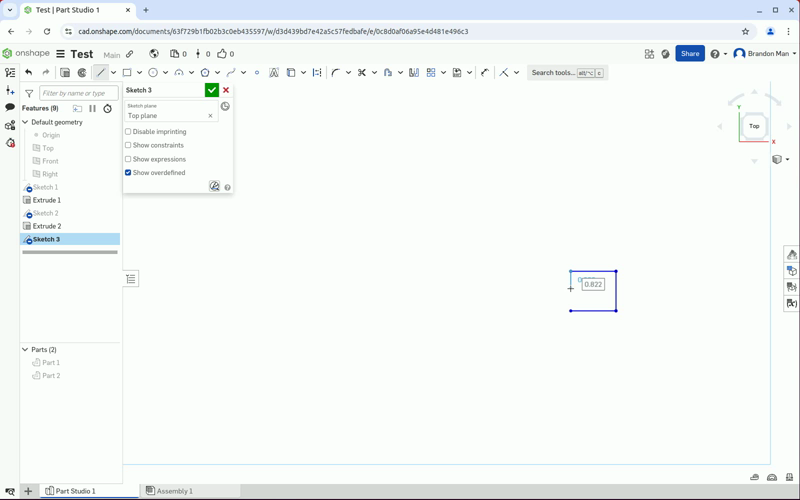
click(570, 288)
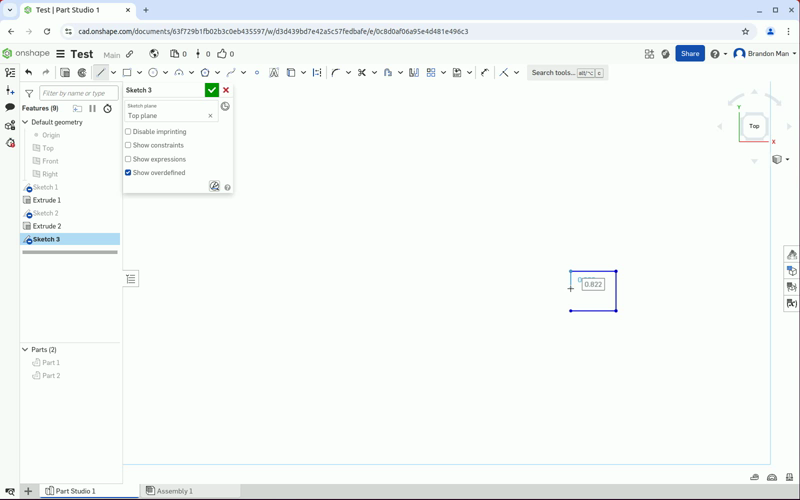
scroll(-6)
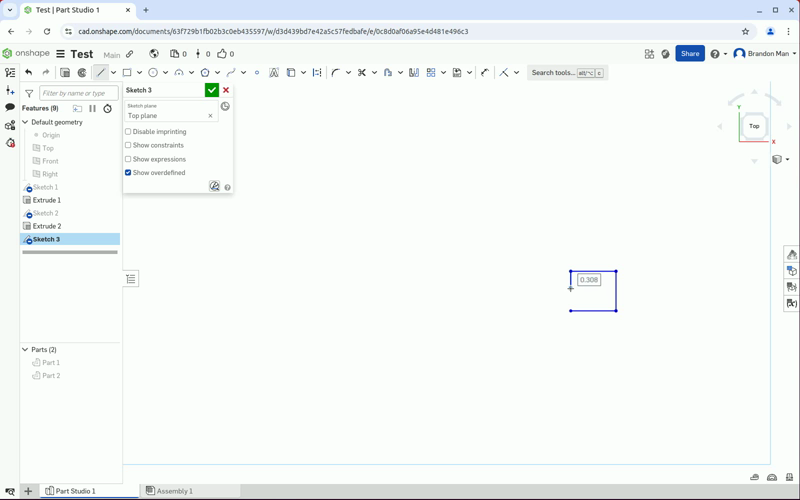
scroll(-6)
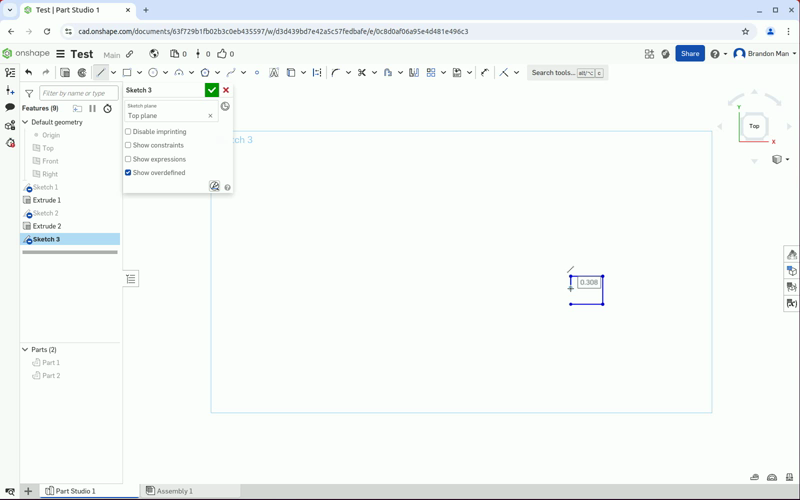
scroll(-6)
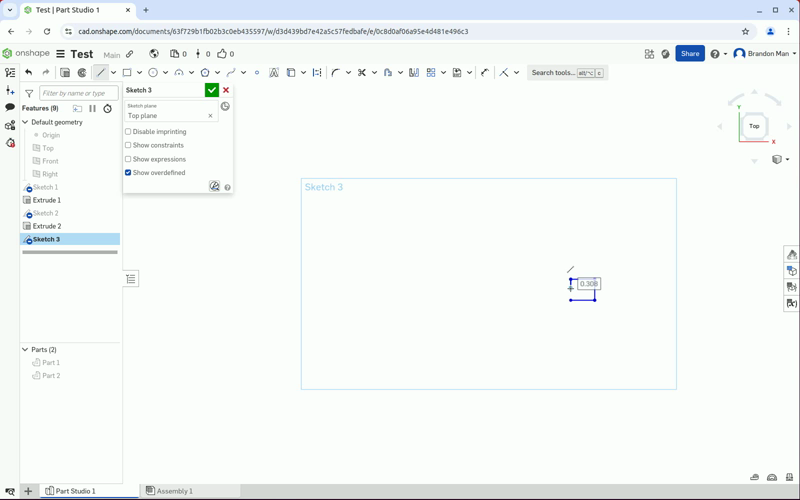
scroll(-6)
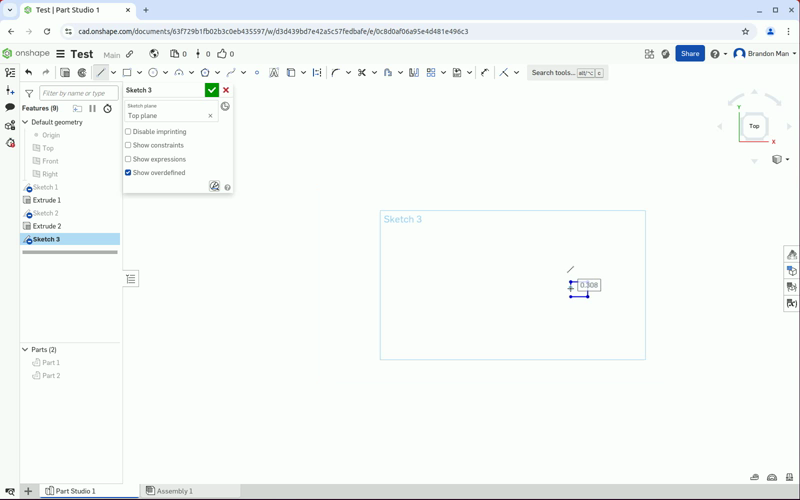
scroll(-6)
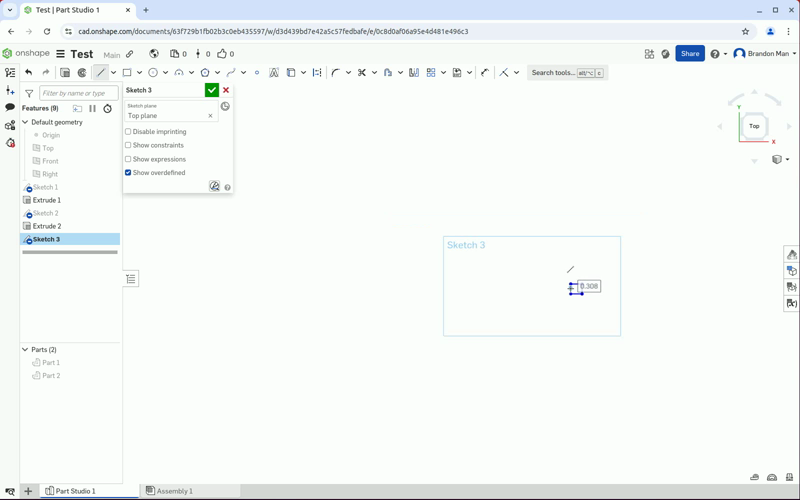
scroll(-6)
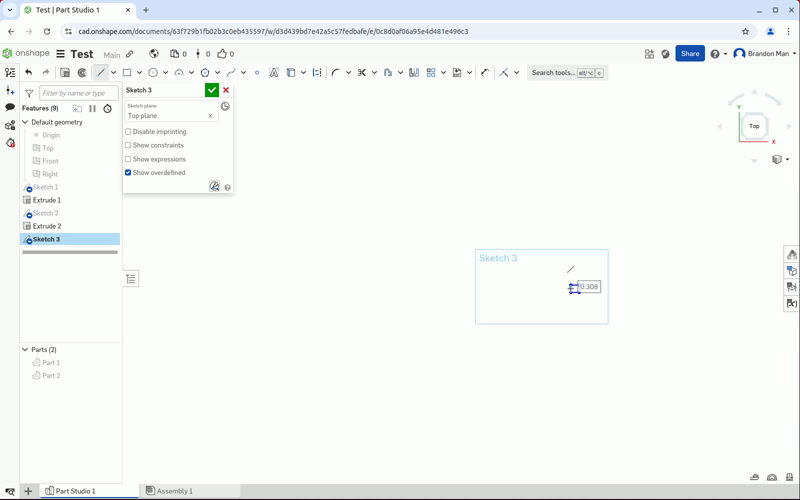
scroll(-6)
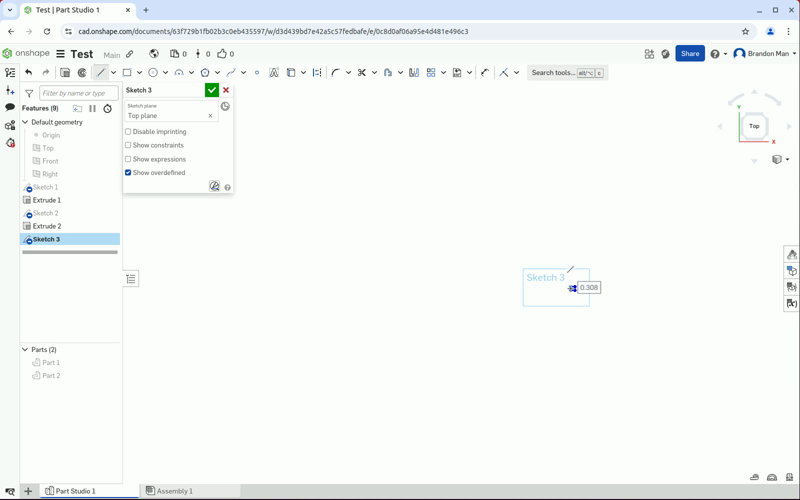
key_up(shift)
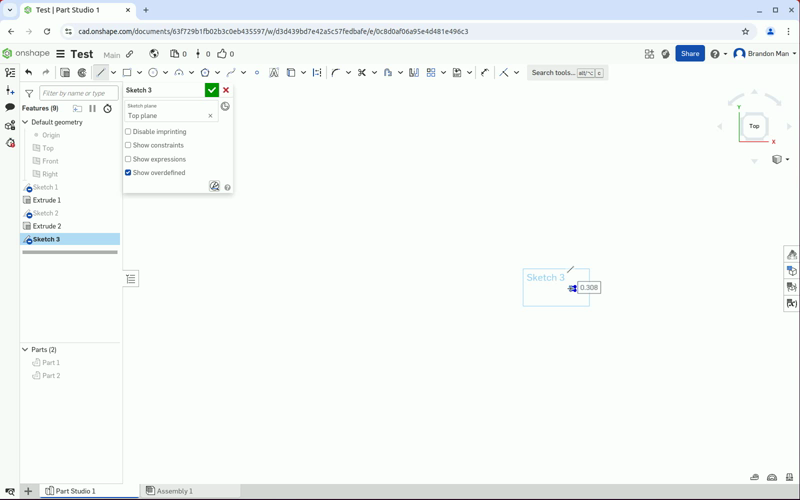
mouse_move(589, 288)
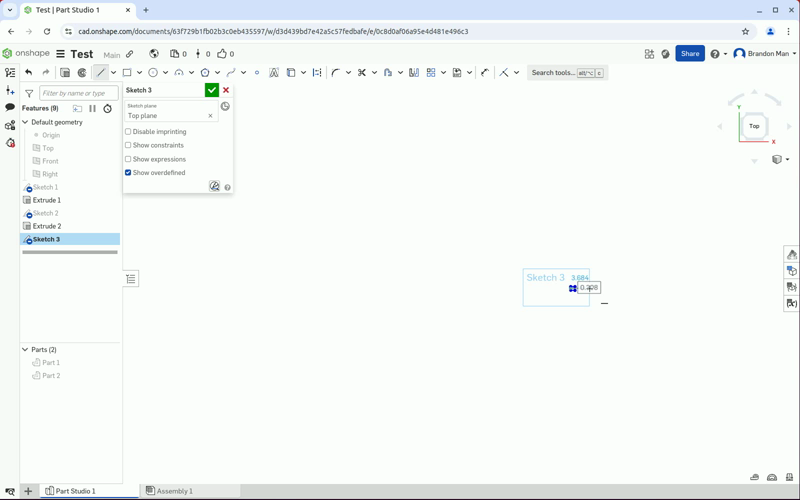
key_down(shift)
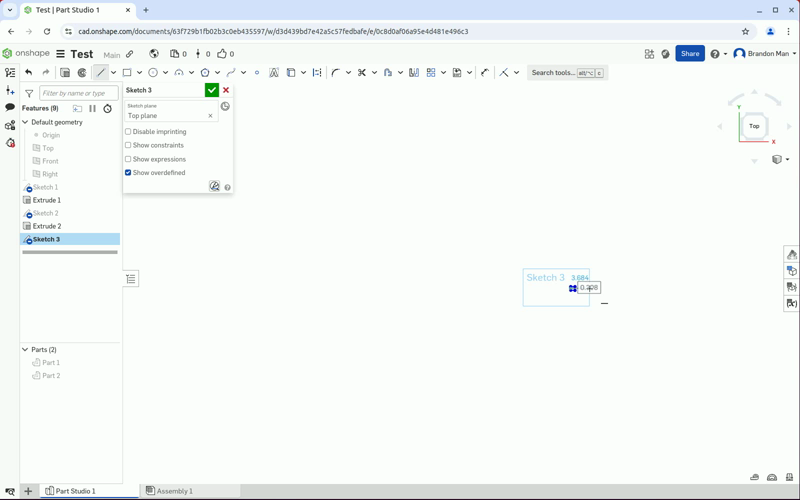
mouse_move(570, 290)
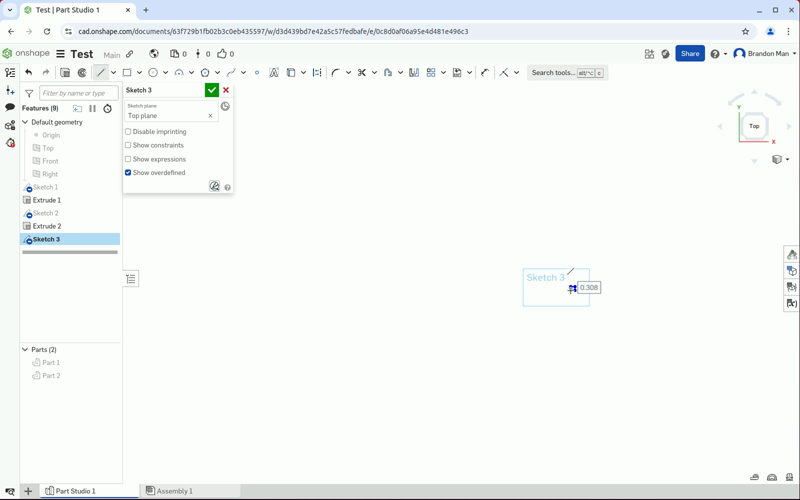
scroll(6)
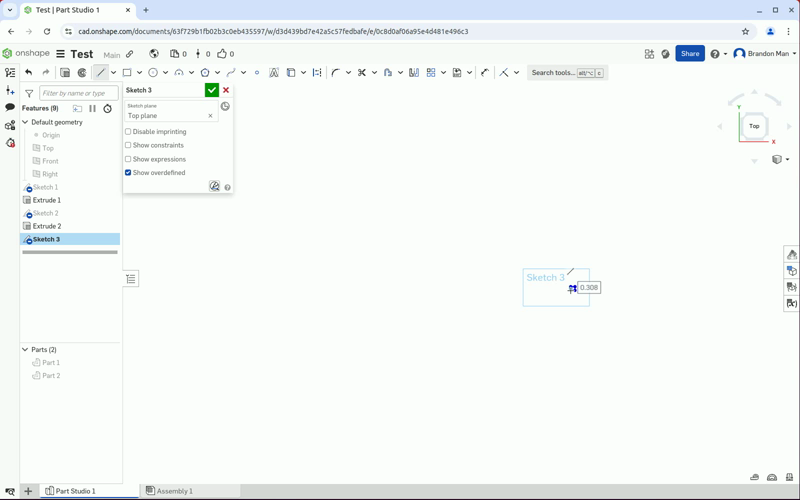
scroll(6)
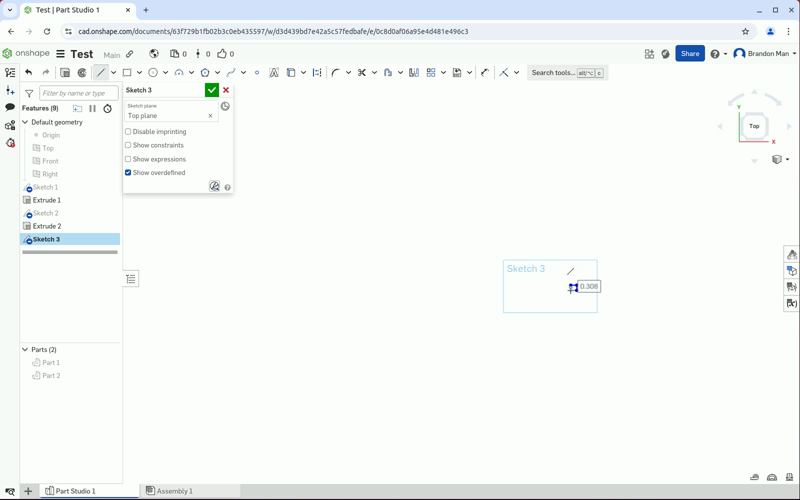
scroll(6)
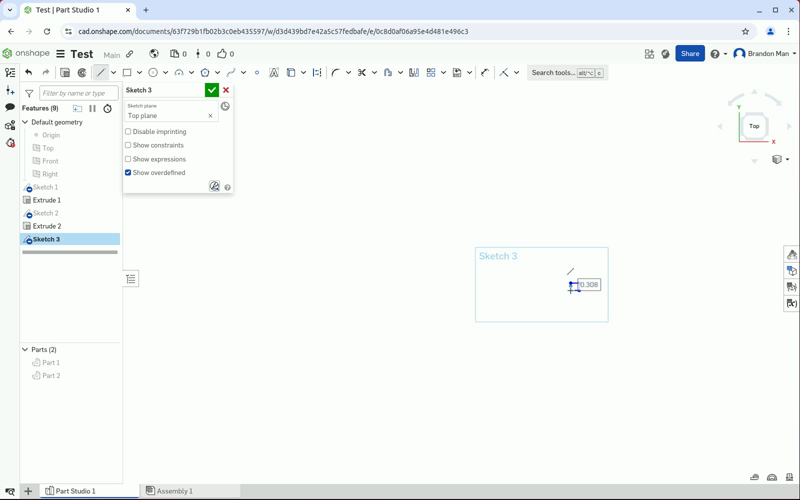
scroll(6)
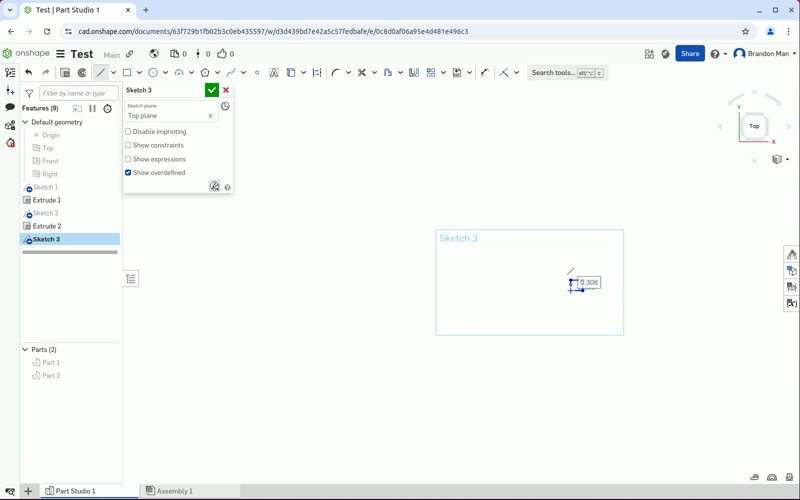
scroll(6)
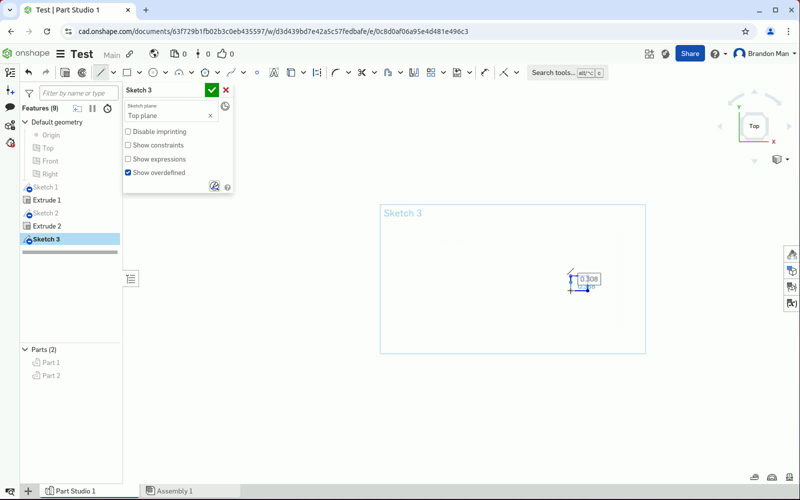
scroll(6)
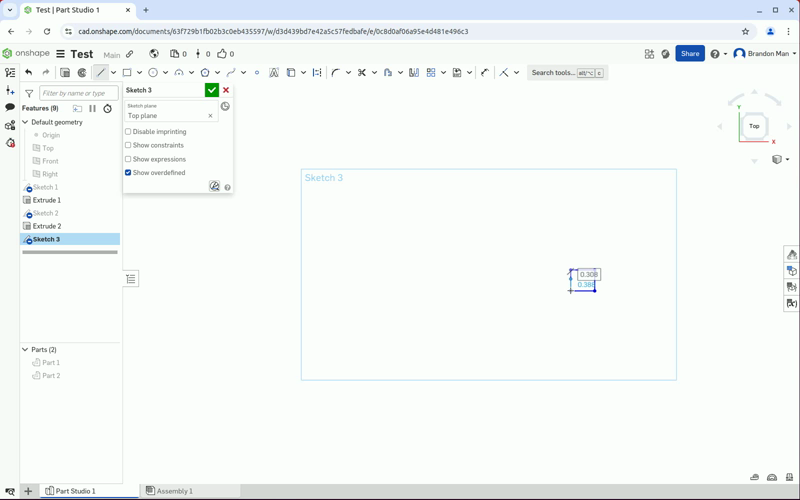
scroll(6)
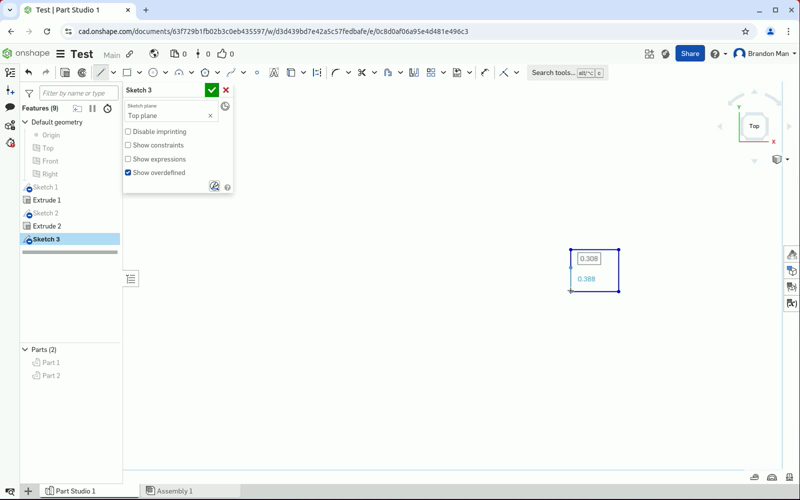
key_up(shift)
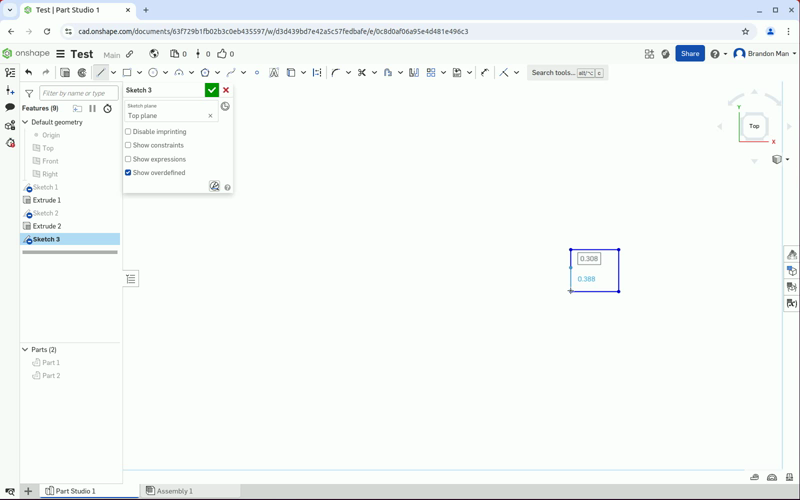
click(570, 290)
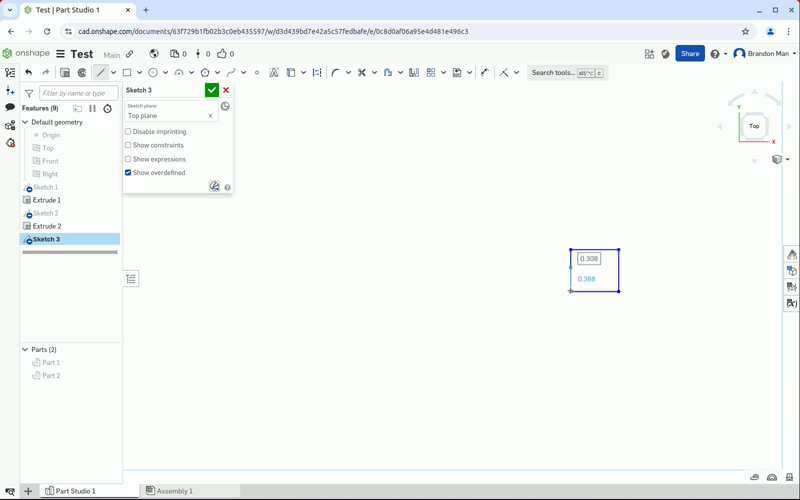
scroll(-6)
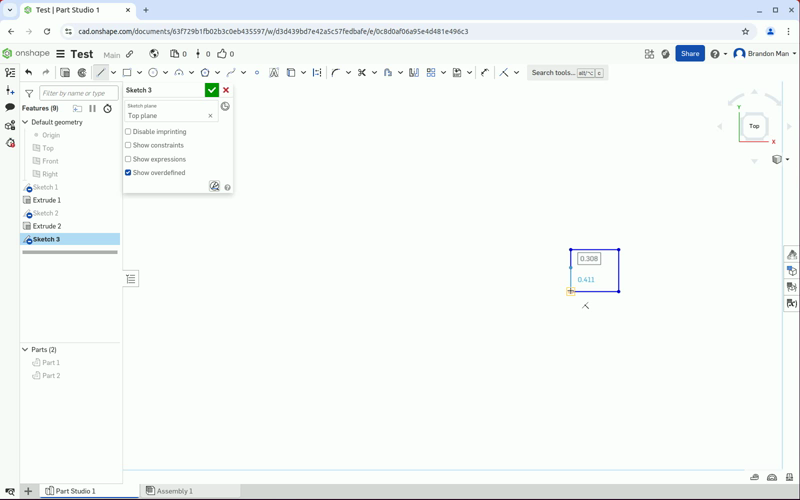
scroll(-6)
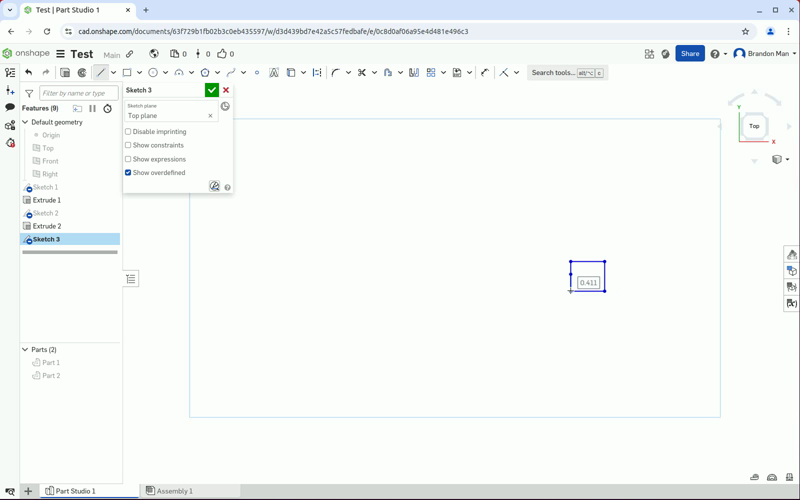
scroll(-6)
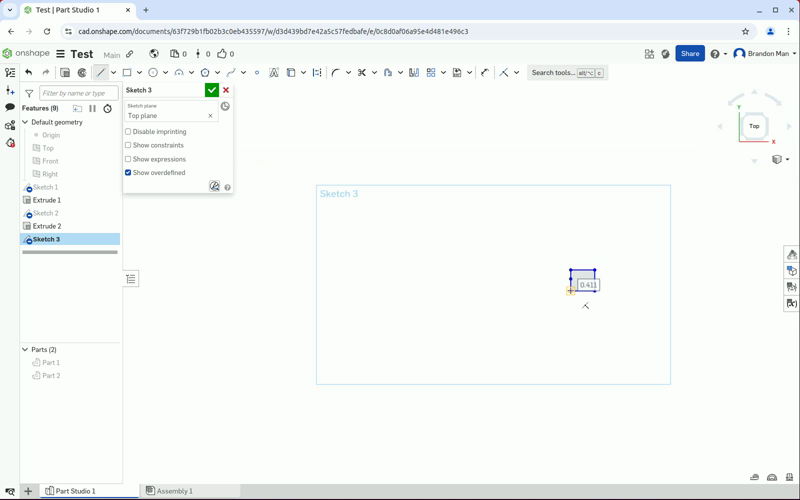
scroll(-6)
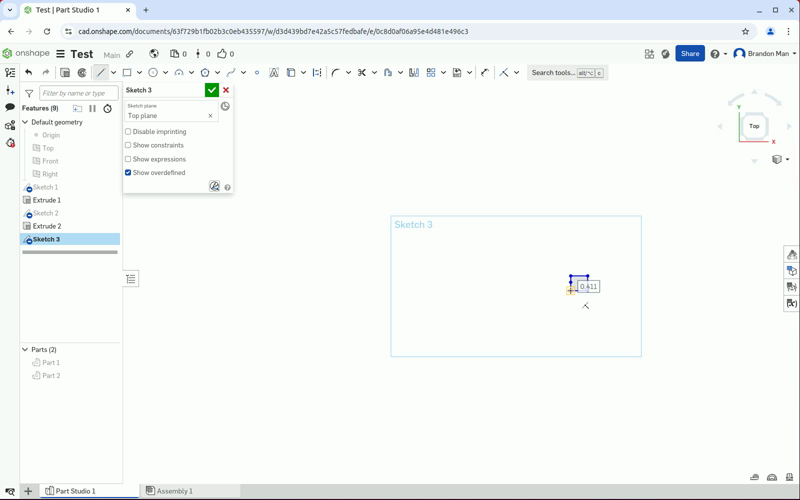
scroll(-6)
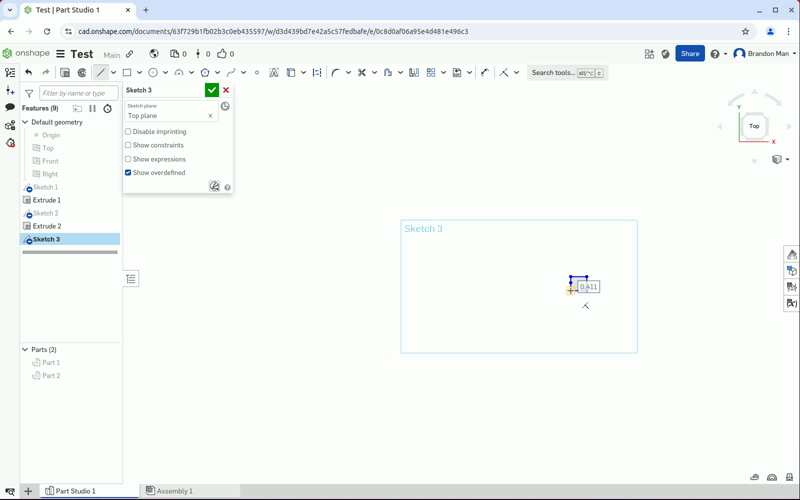
scroll(-6)
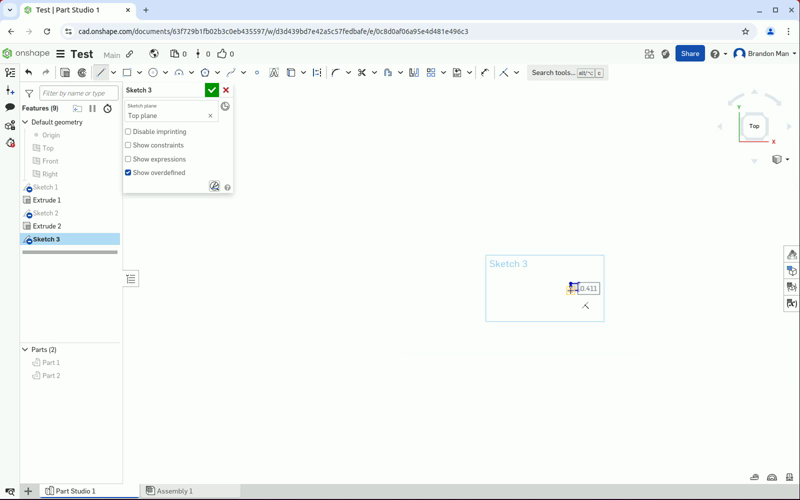
scroll(-6)
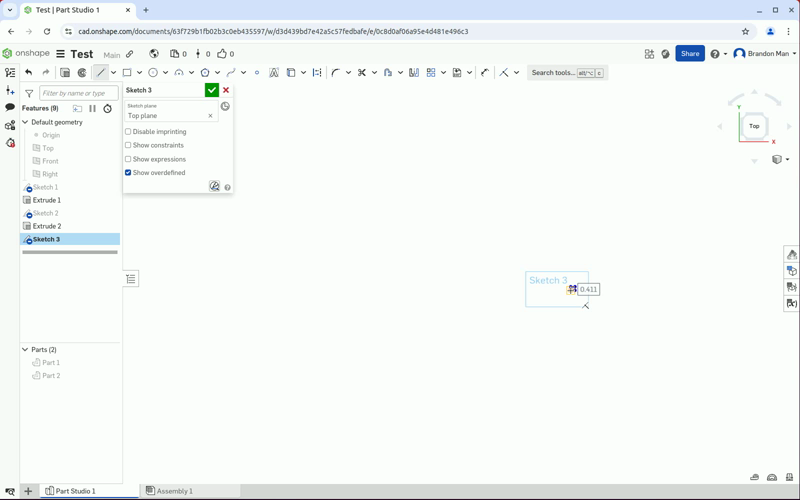
key(esc)
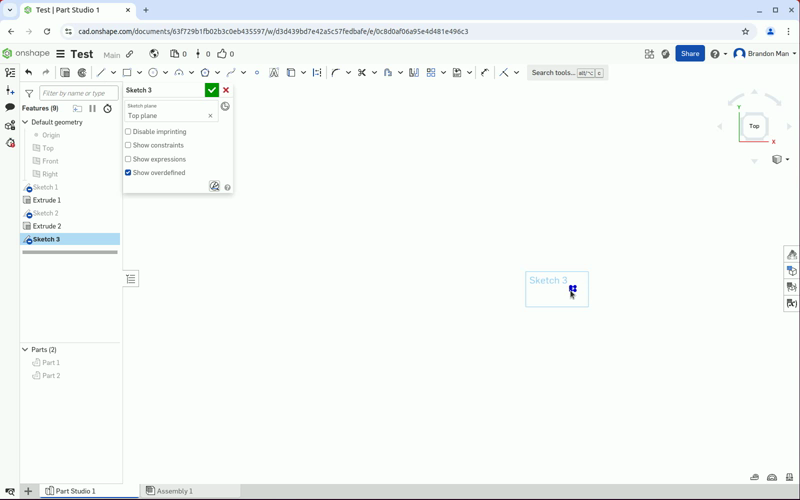
mouse_move(573, 289)
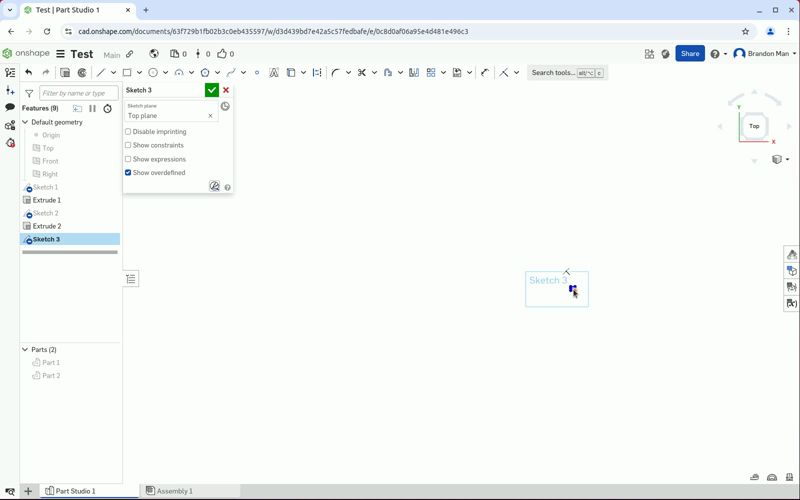
scroll(6)
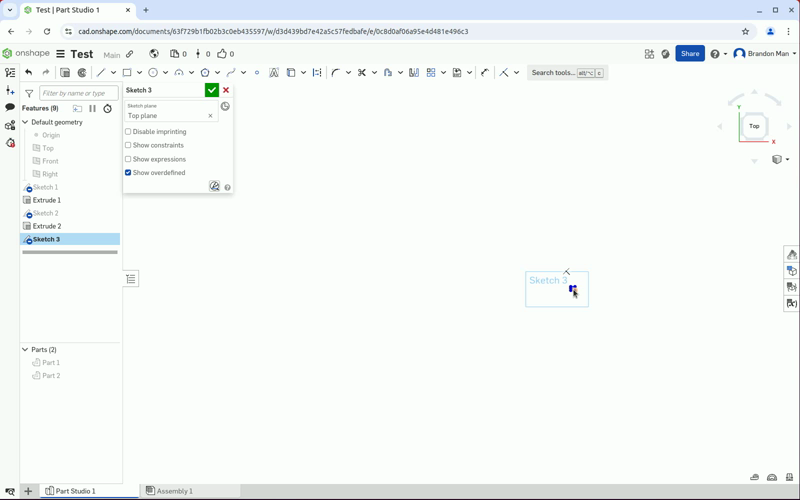
scroll(6)
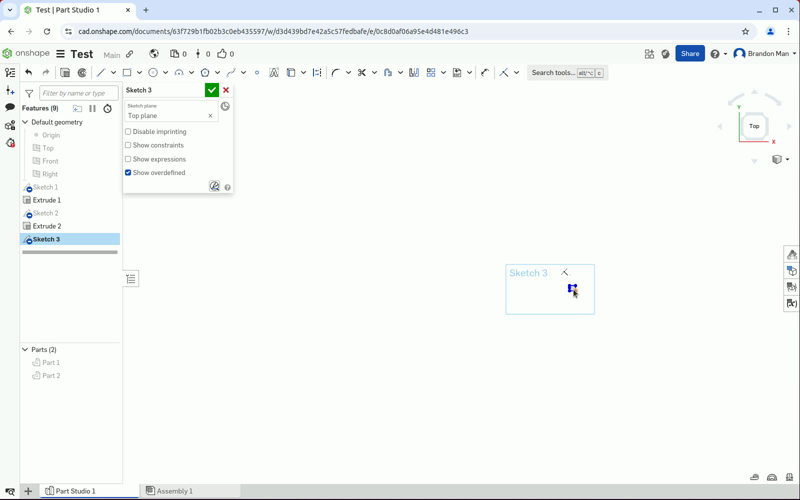
scroll(6)
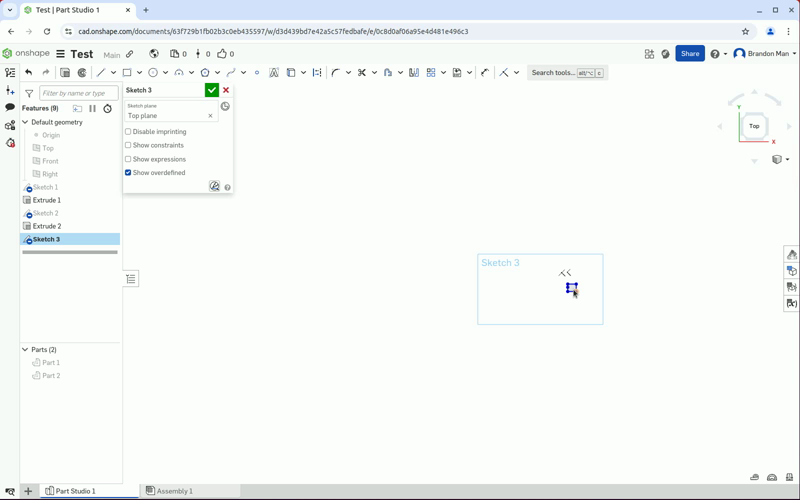
scroll(6)
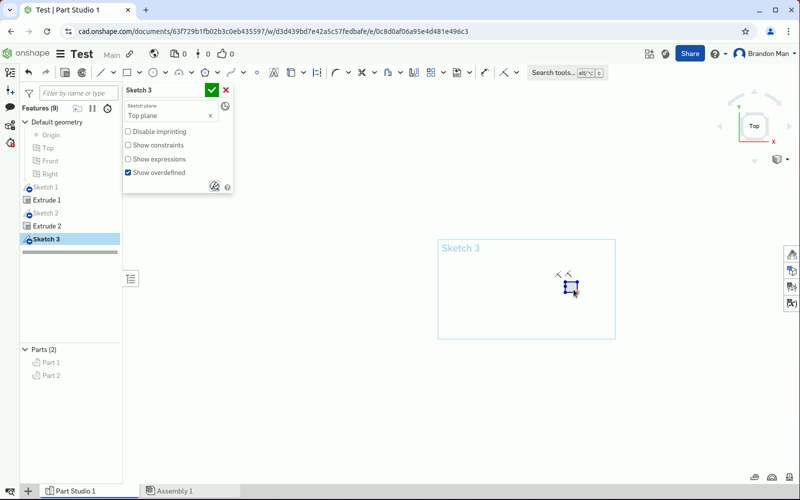
scroll(6)
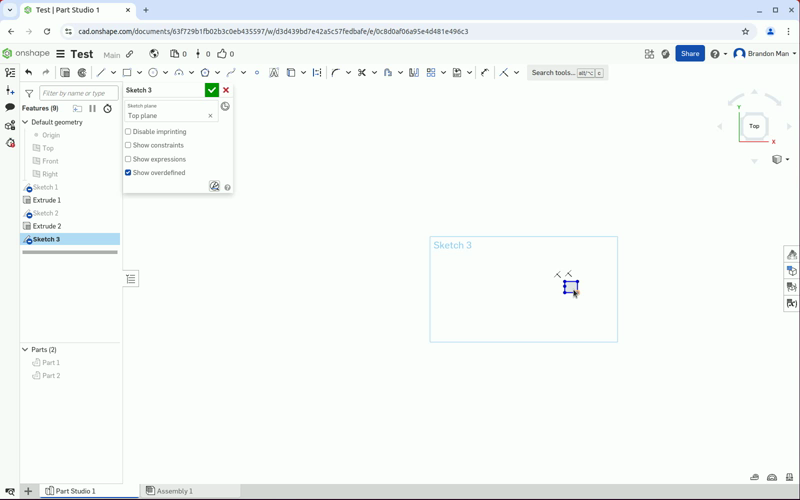
scroll(6)
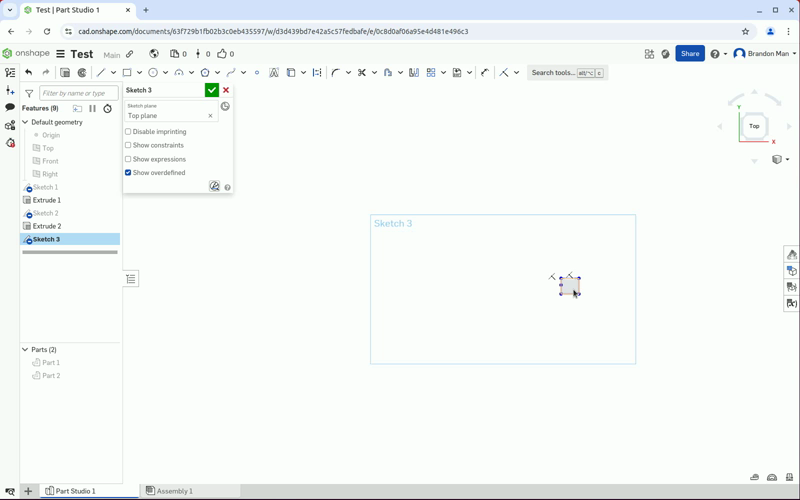
scroll(6)
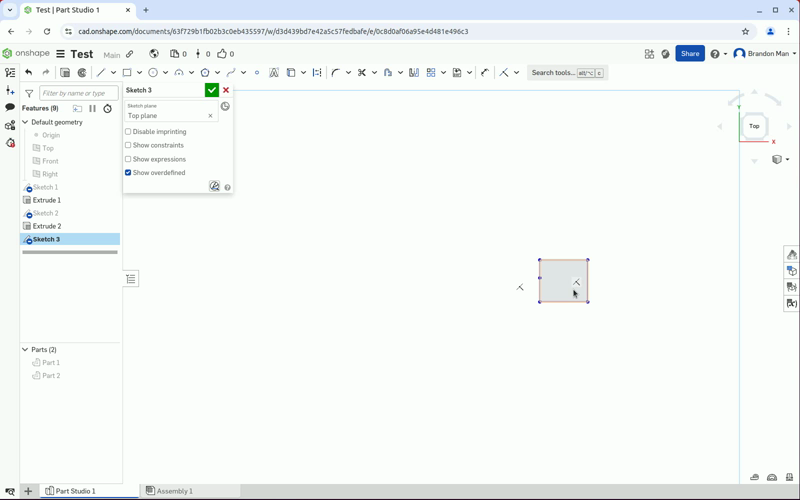
click(573, 289)
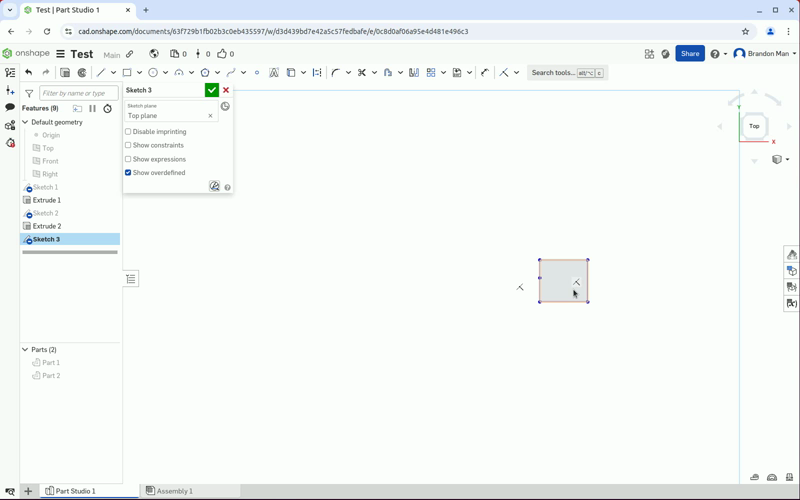
scroll(-6)
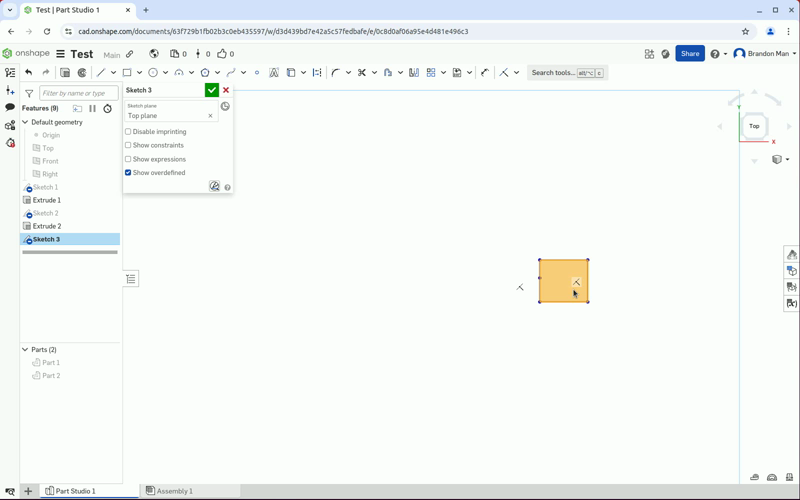
scroll(-6)
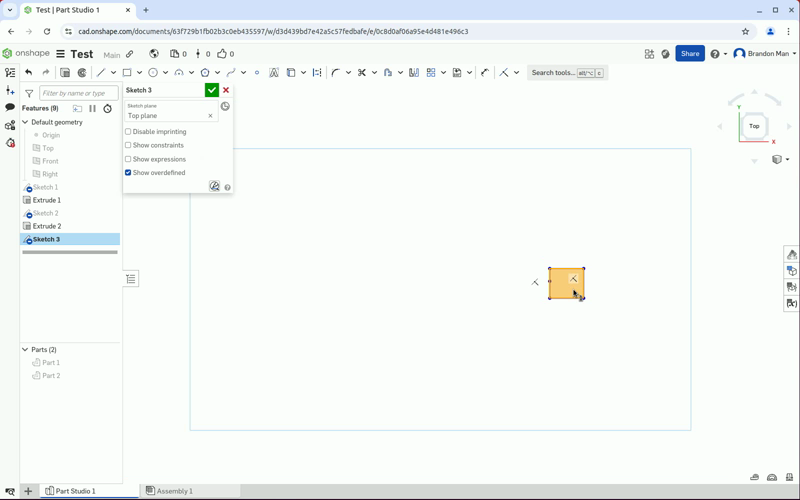
scroll(-6)
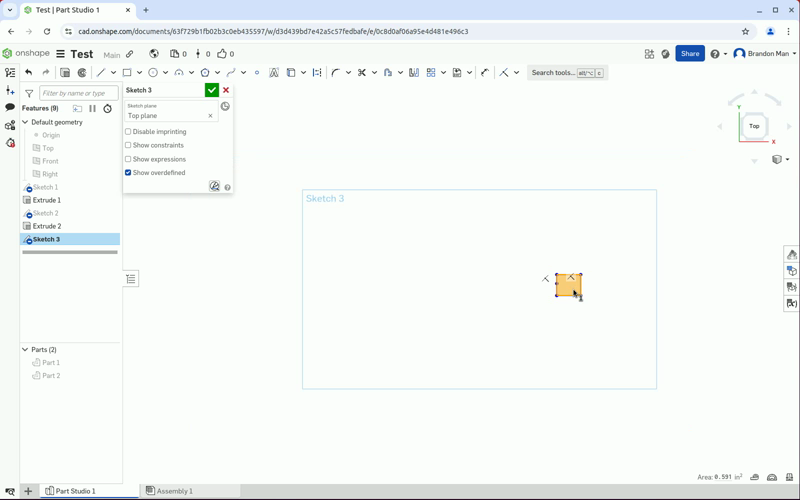
scroll(-6)
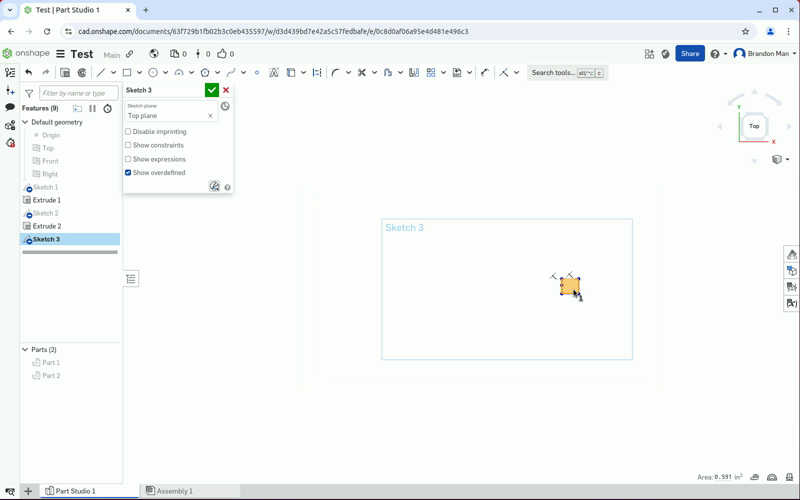
scroll(-6)
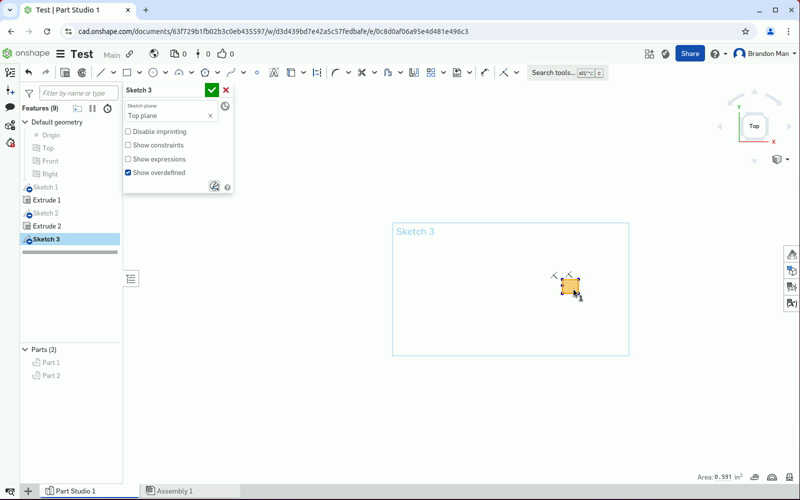
scroll(-6)
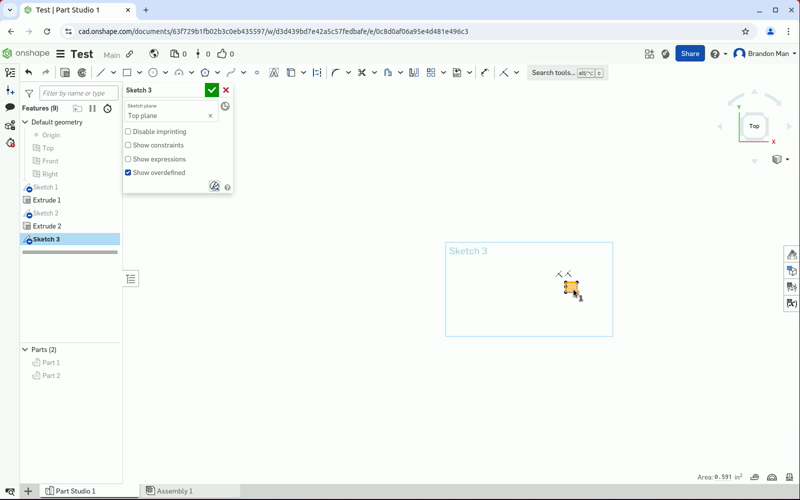
scroll(-6)
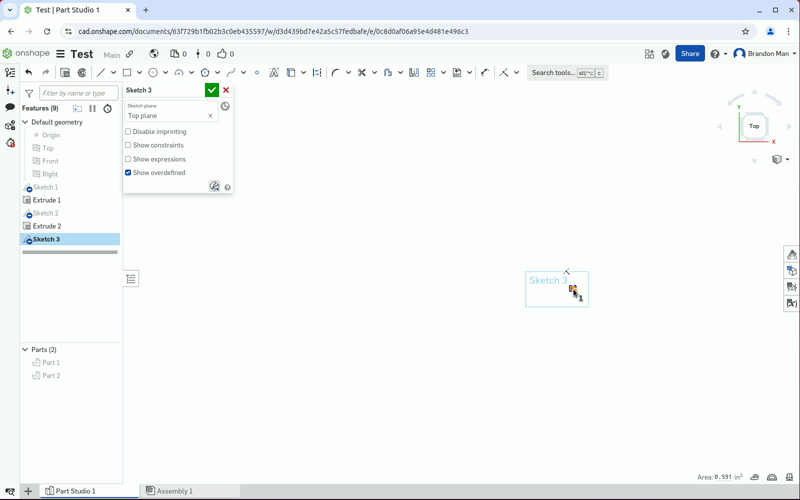
mouse_move(73, 352)
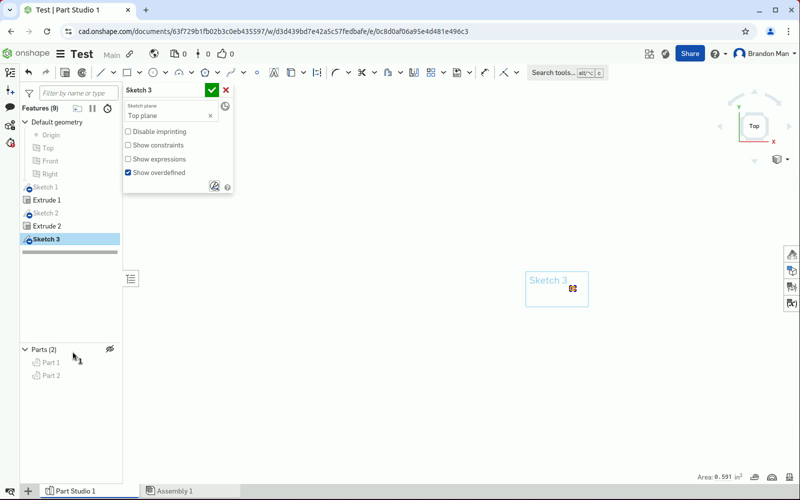
key(shift+y)
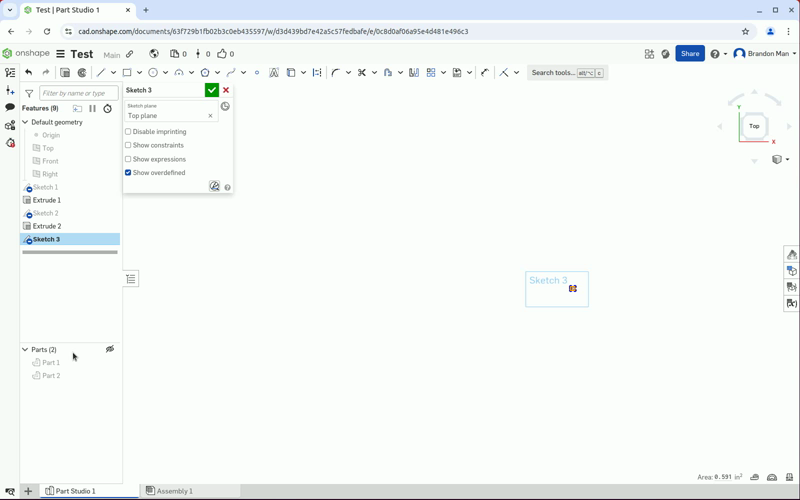
key(shift+e)
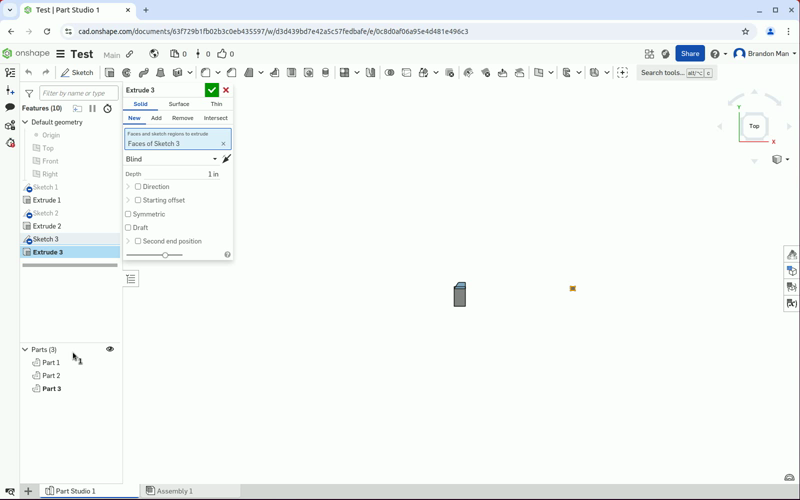
mouse_move(143, 106)
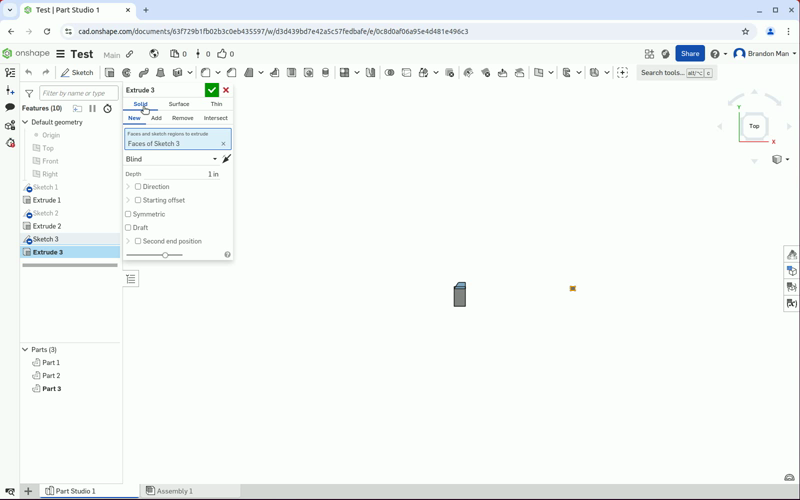
click(143, 106)
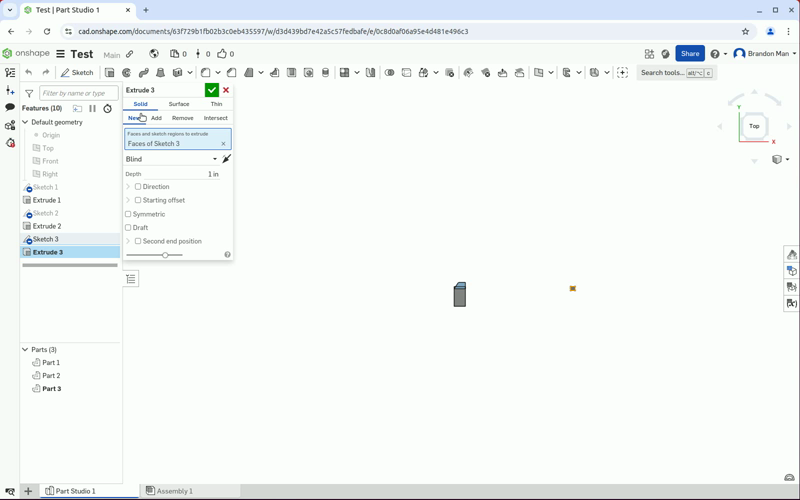
mouse_move(137, 120)
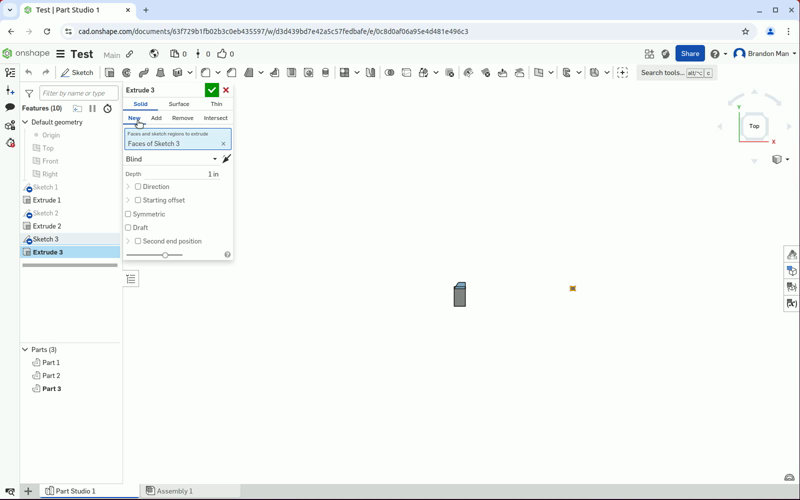
click(137, 120)
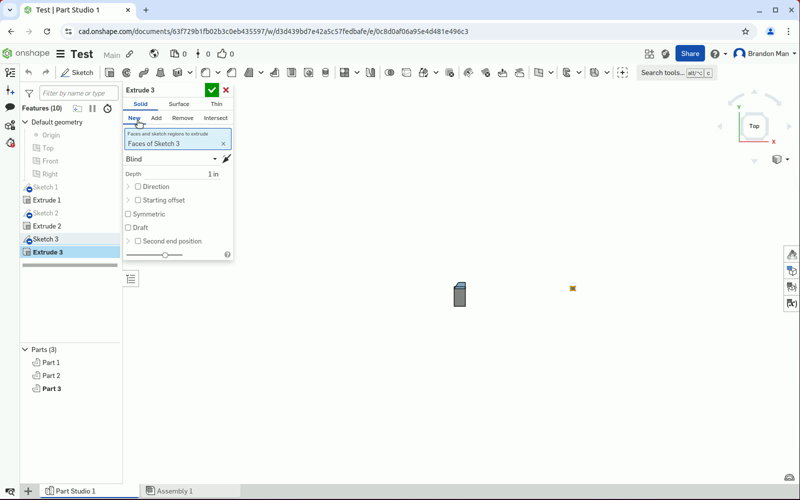
key(tab, 4)
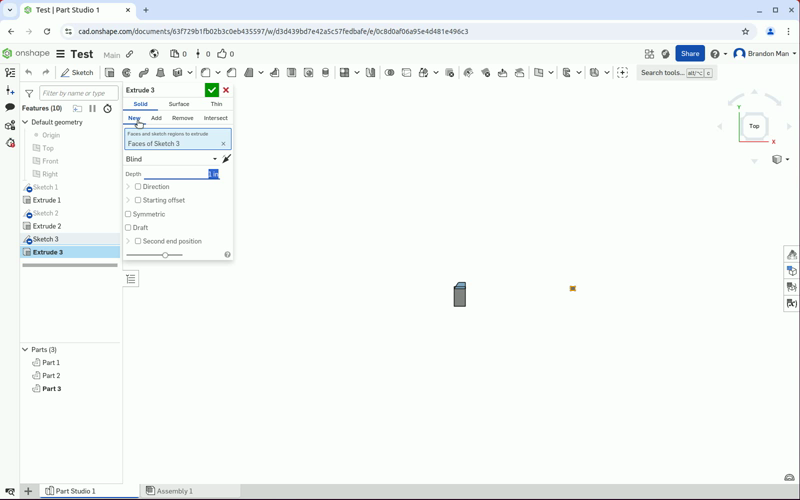
text(0.482)
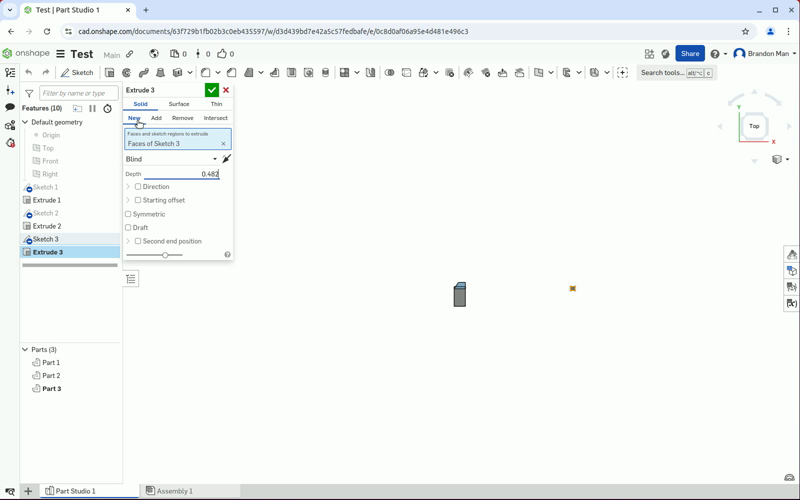
key(tab, 3)
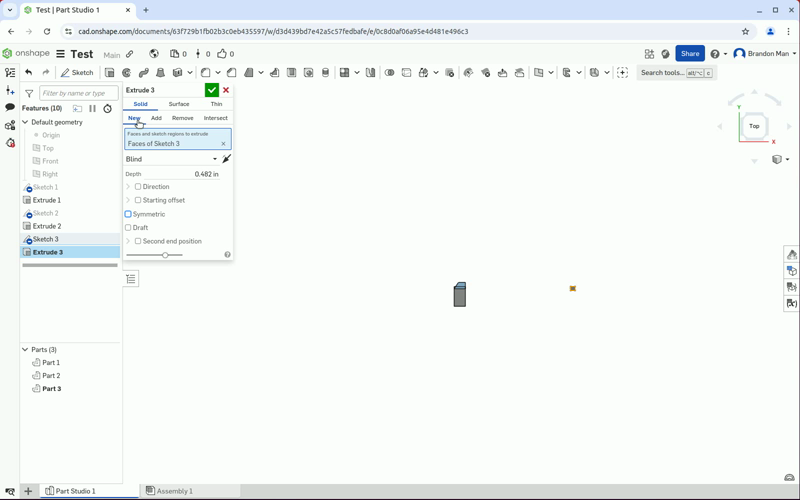
key(space)
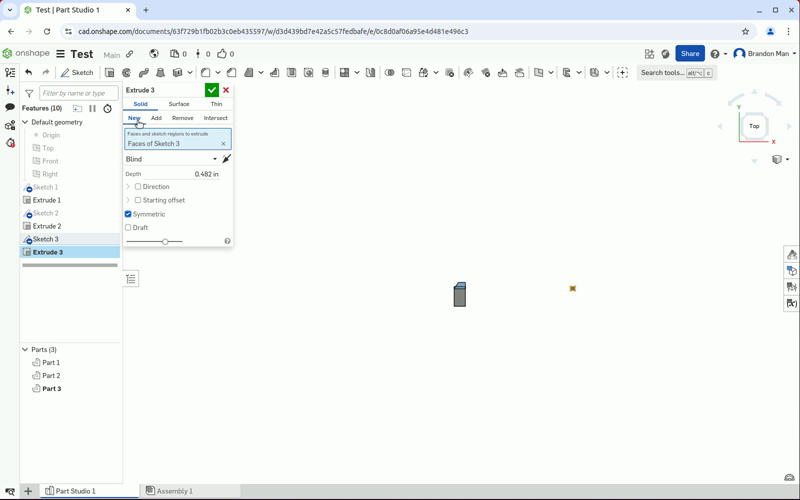
key(enter)
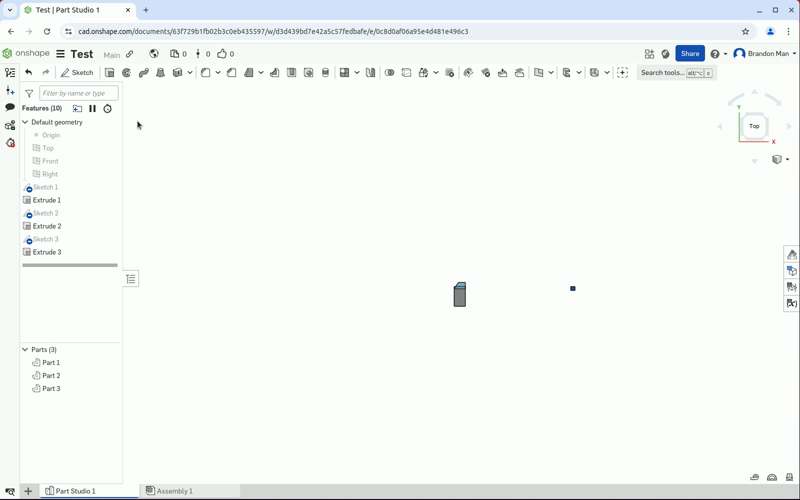
key(shift+h)
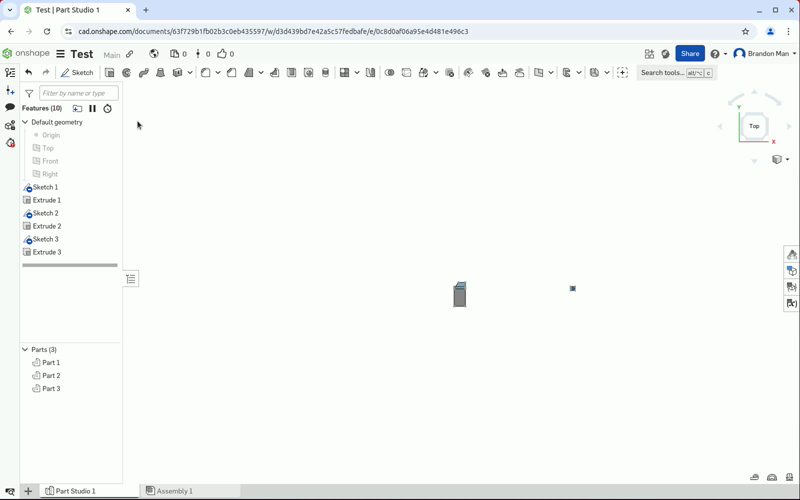
key(shift+h)
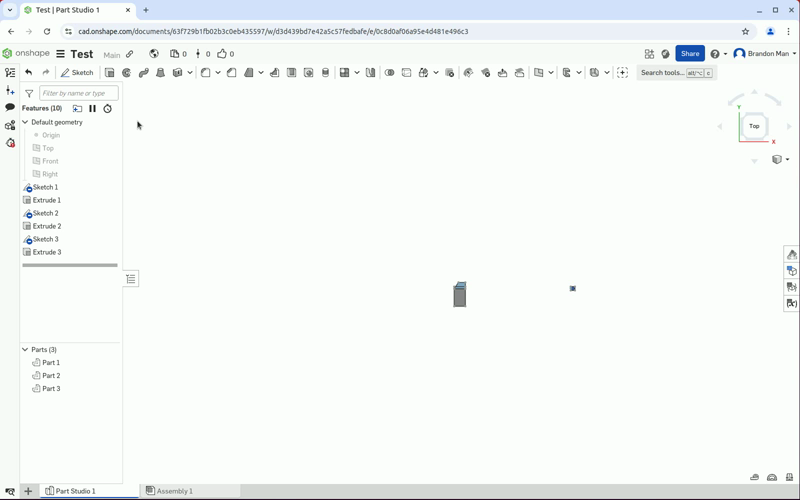
key(shift+7)
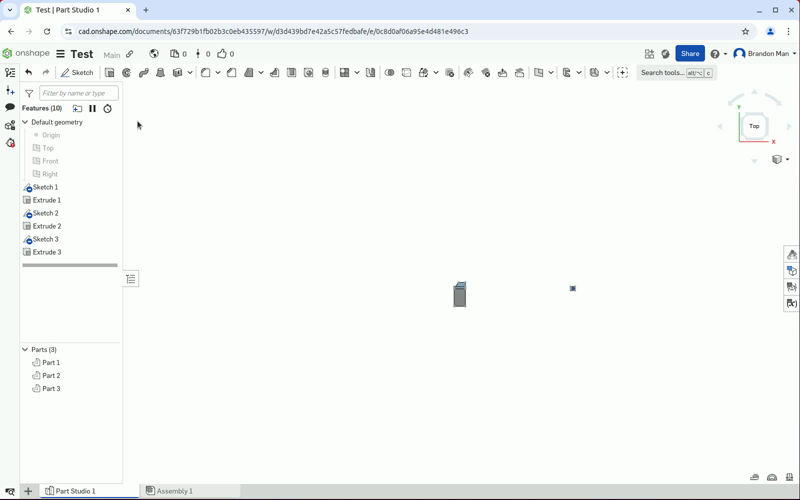
key(up, 3)
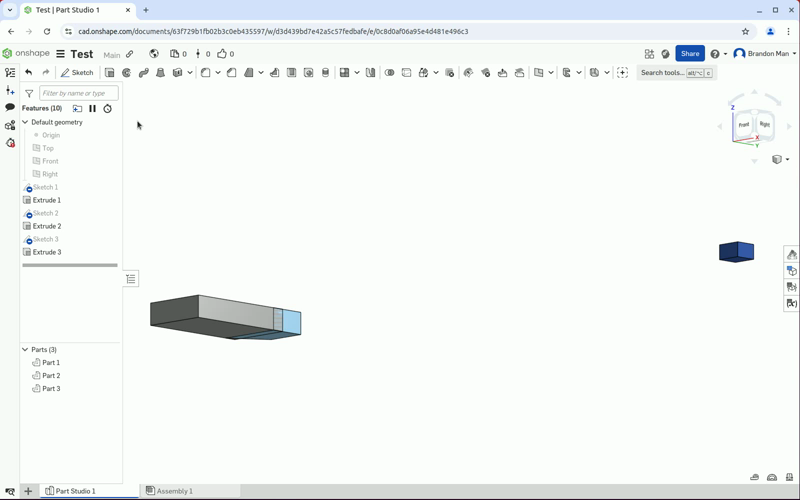
key(left, 3)
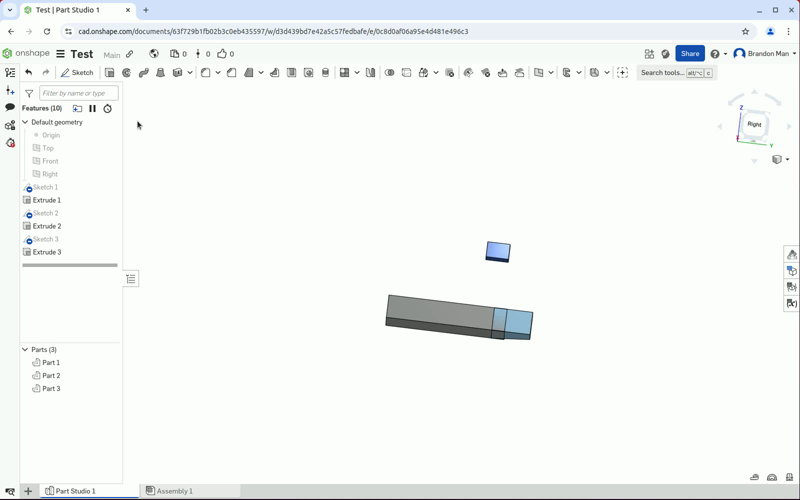
key(right, 3)
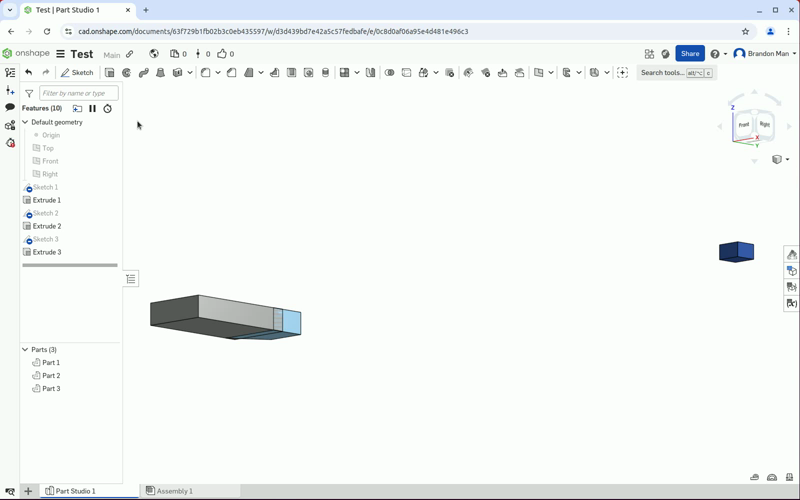
key(down, 3)
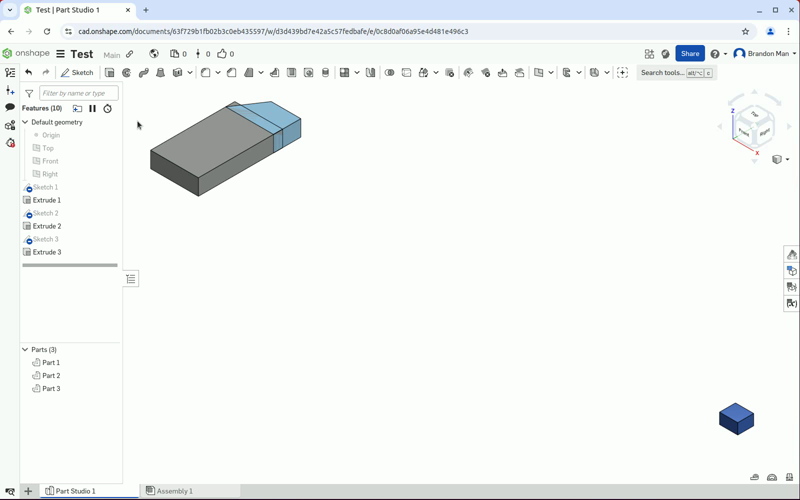
mouse_move(73, 189)
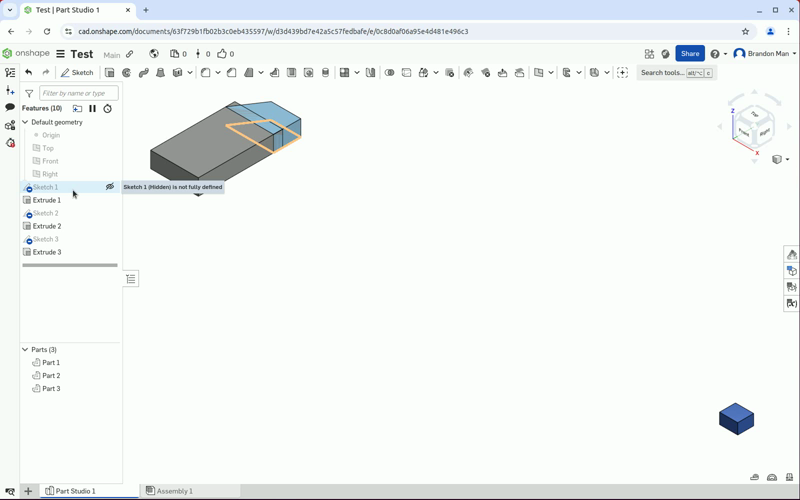
click(73, 189)